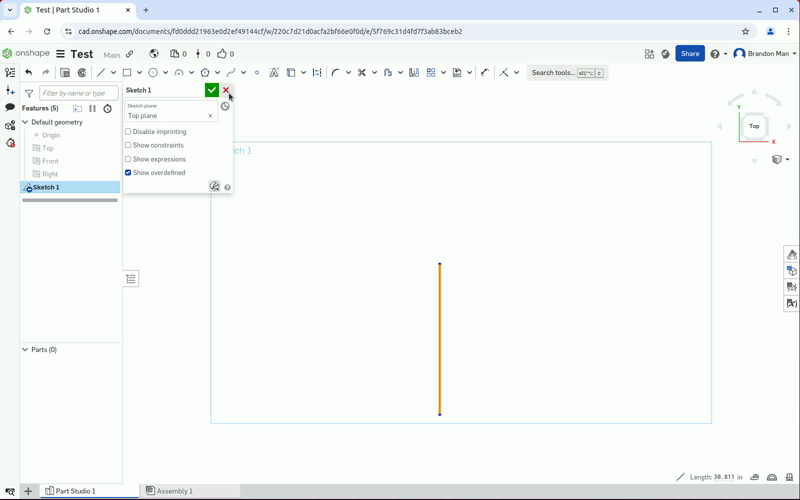
key(shift+h)
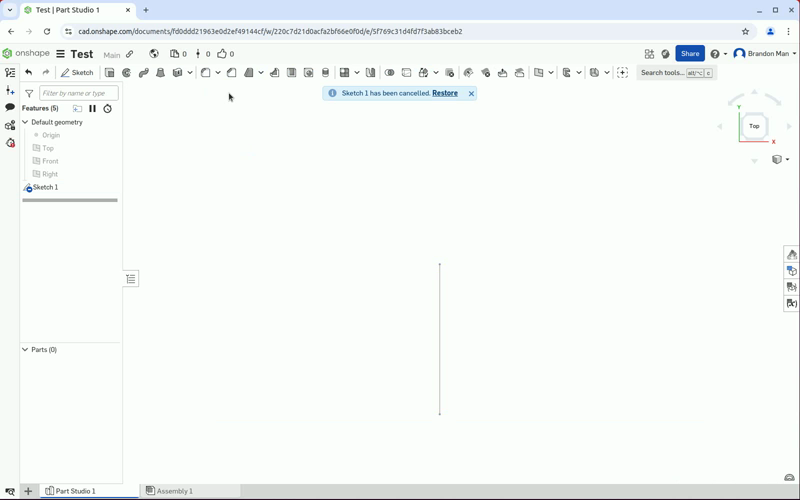
key(shift+s)
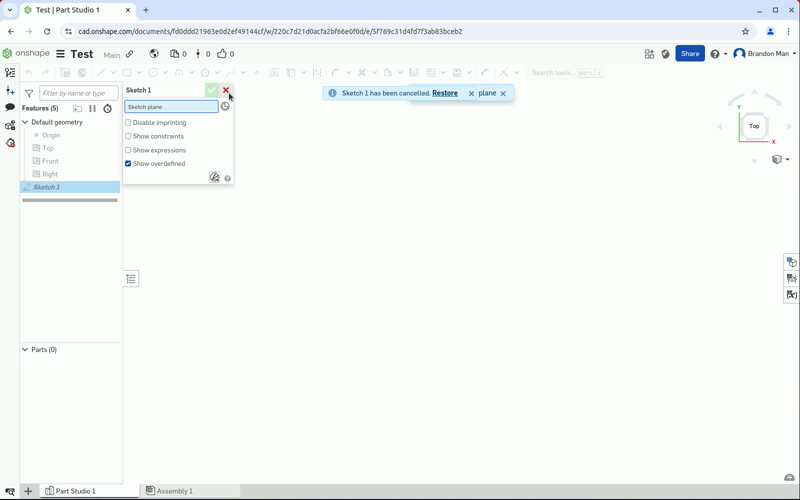
mouse_move(73, 150)
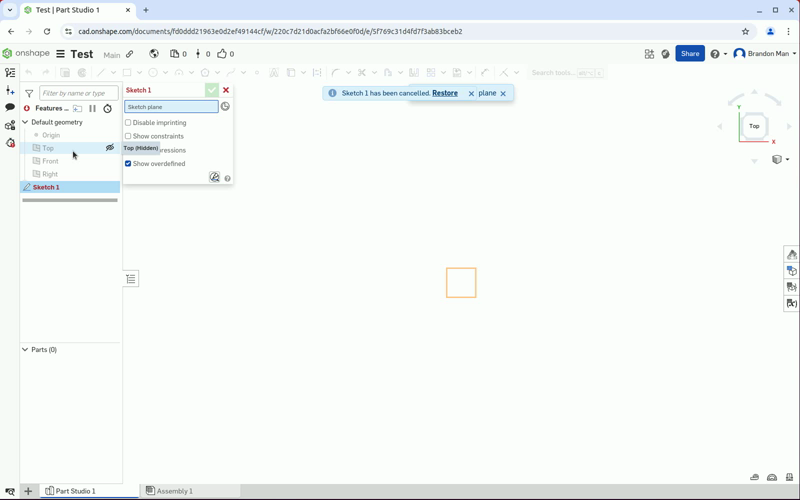
click(73, 150)
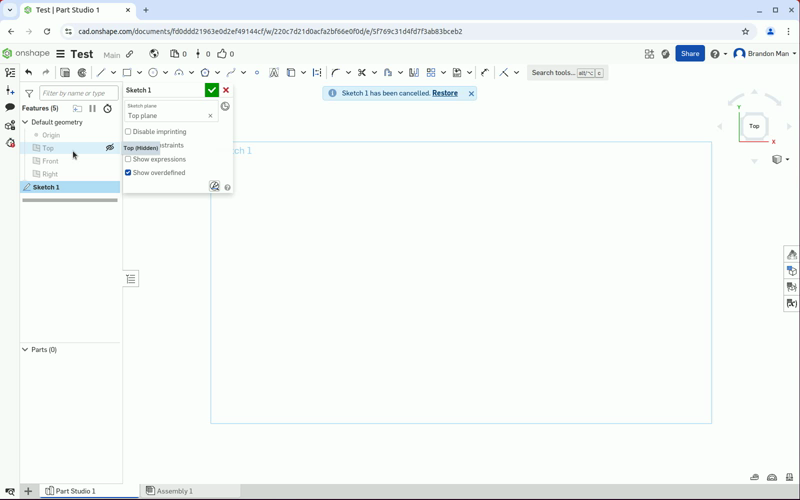
mouse_move(73, 352)
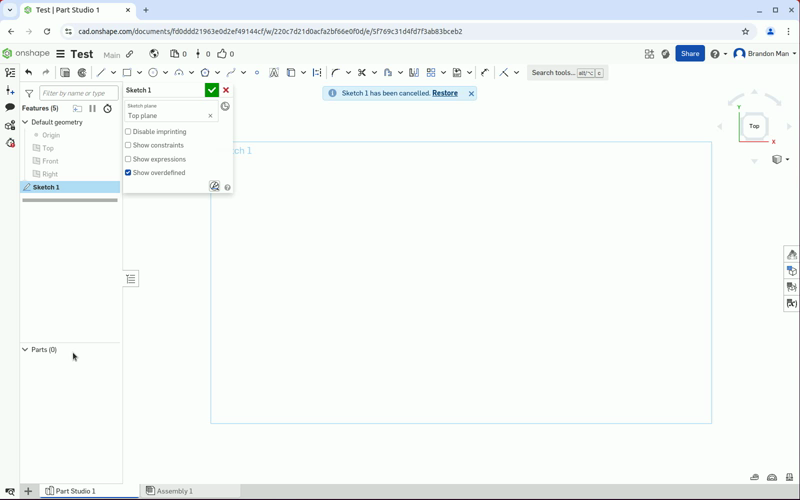
key(y)
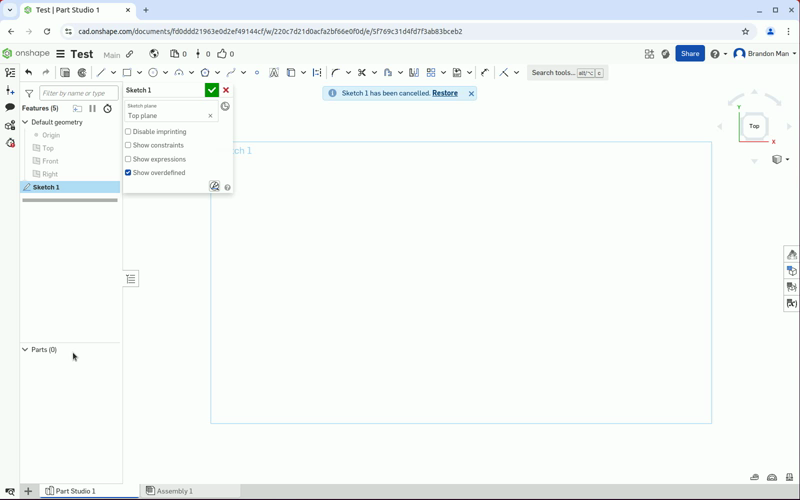
key(l)
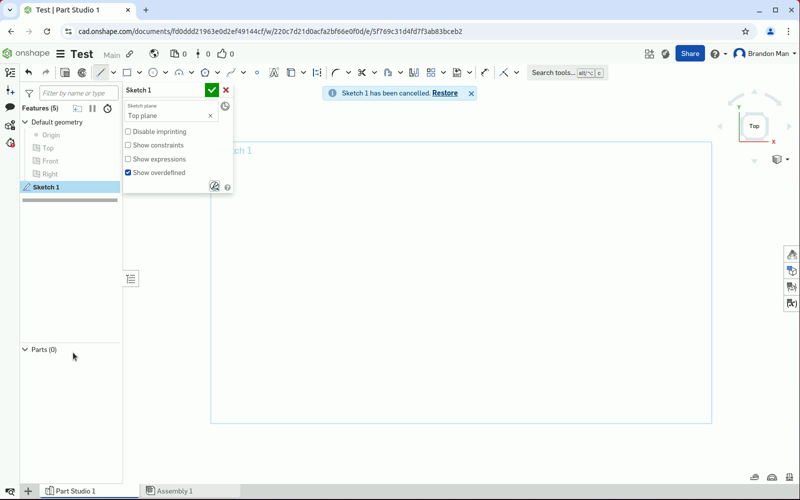
key_down(shift)
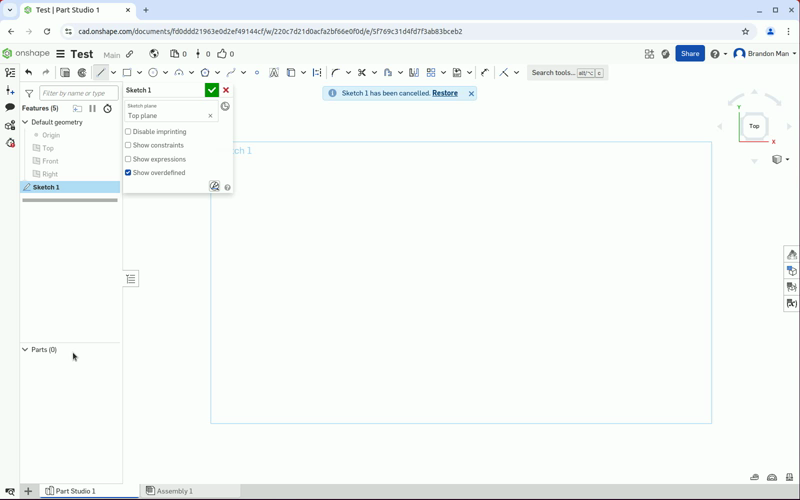
mouse_move(389, 334)
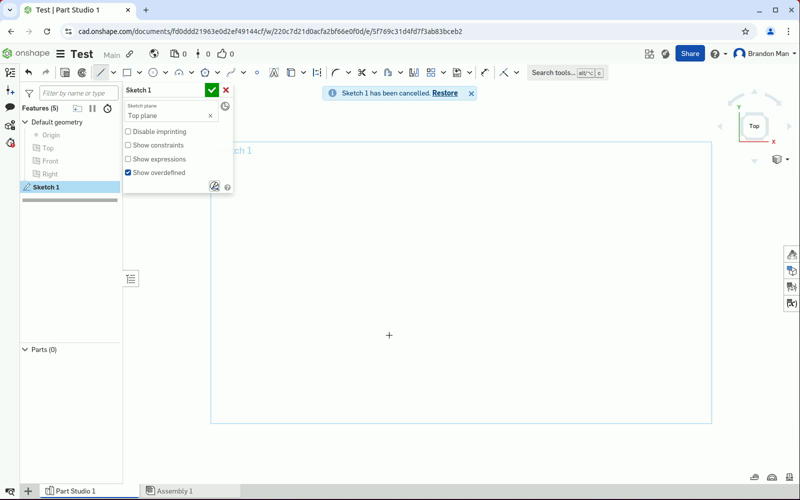
click(389, 334)
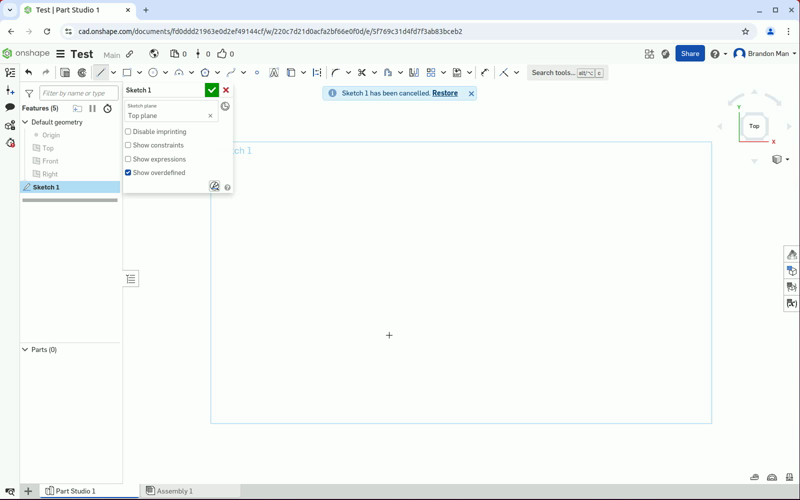
key_up(shift)
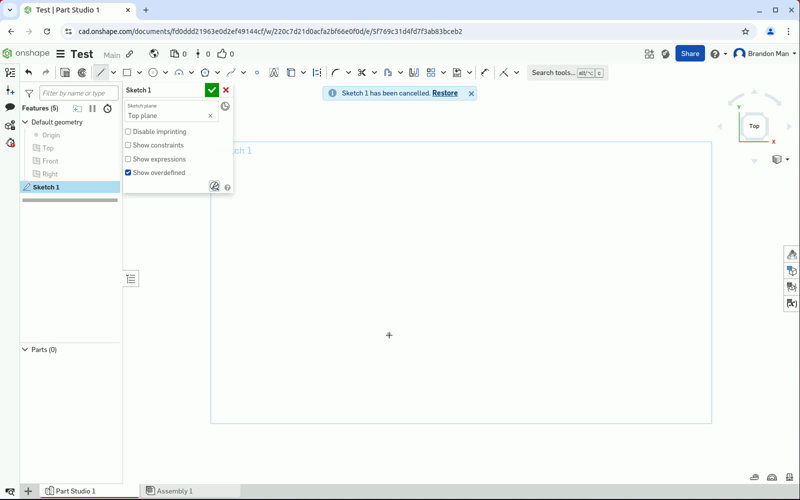
key_down(shift)
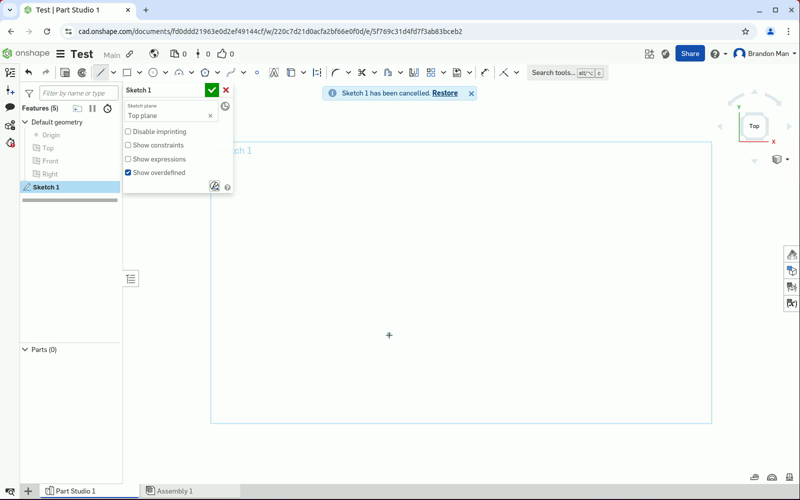
mouse_move(531, 334)
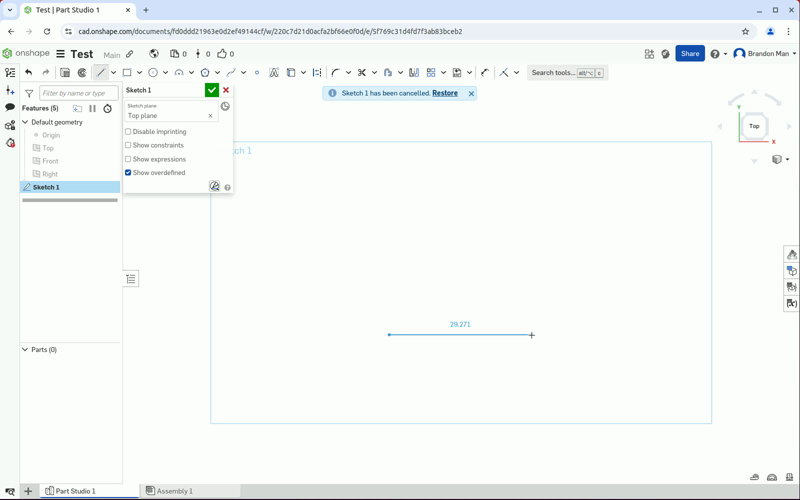
click(531, 334)
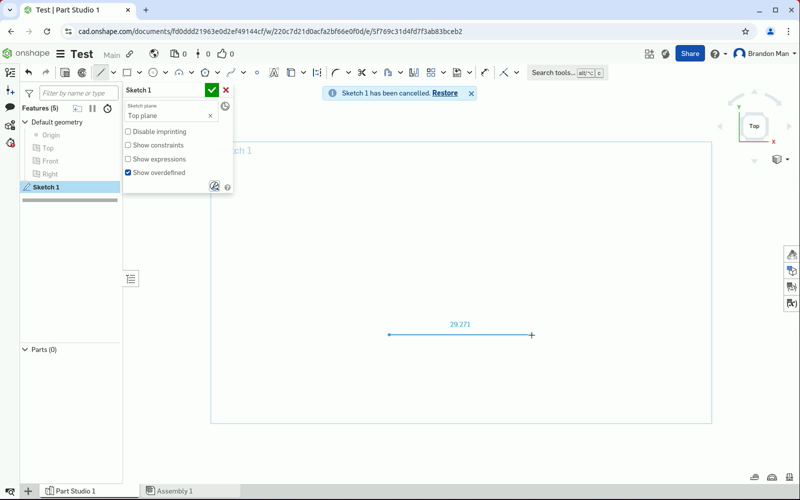
key_up(shift)
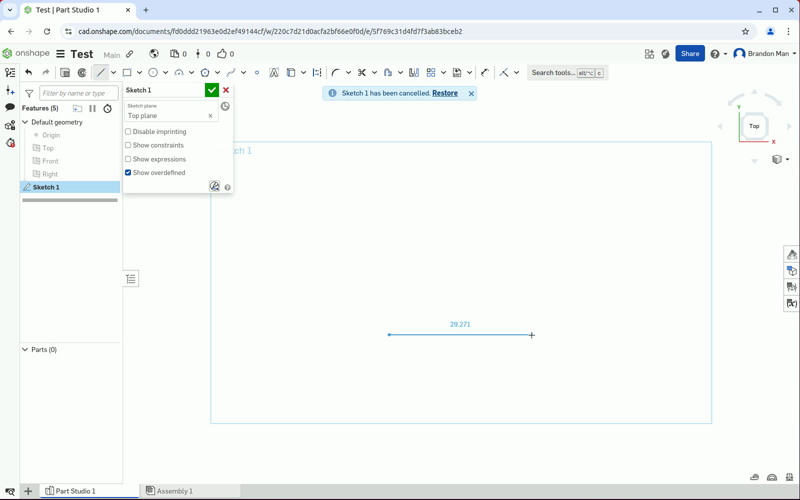
key_down(shift)
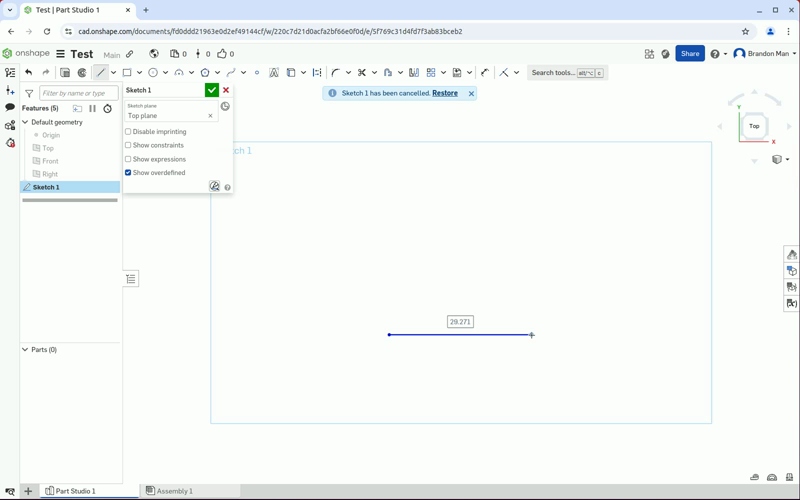
mouse_move(531, 232)
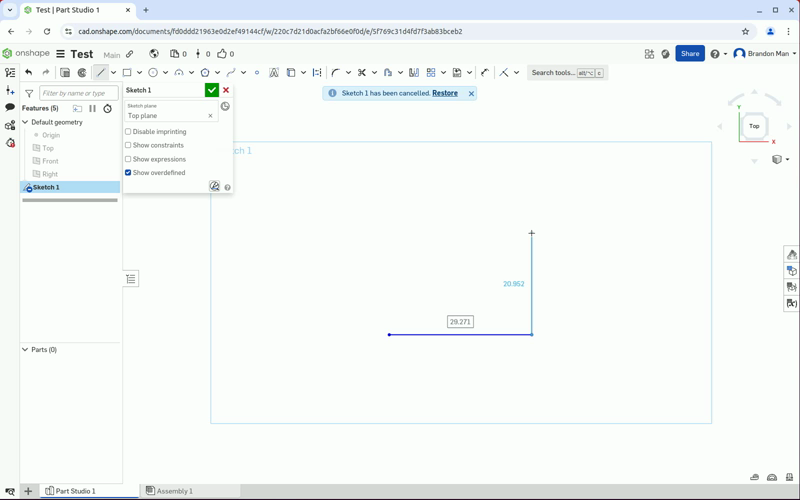
click(531, 232)
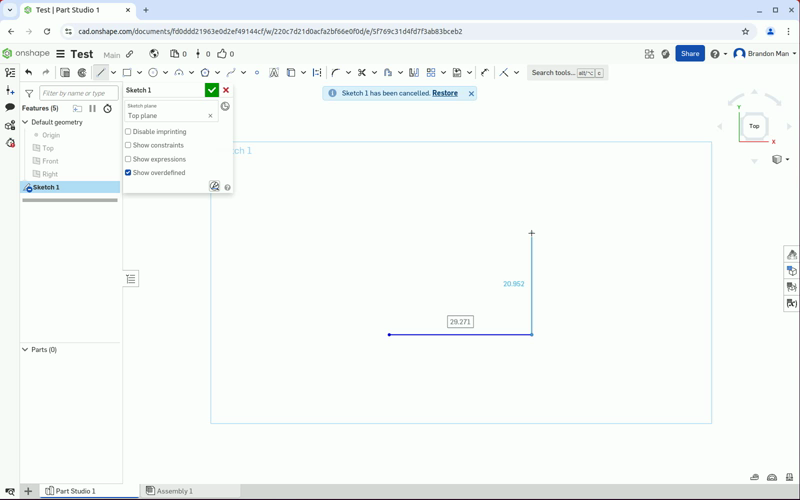
key_up(shift)
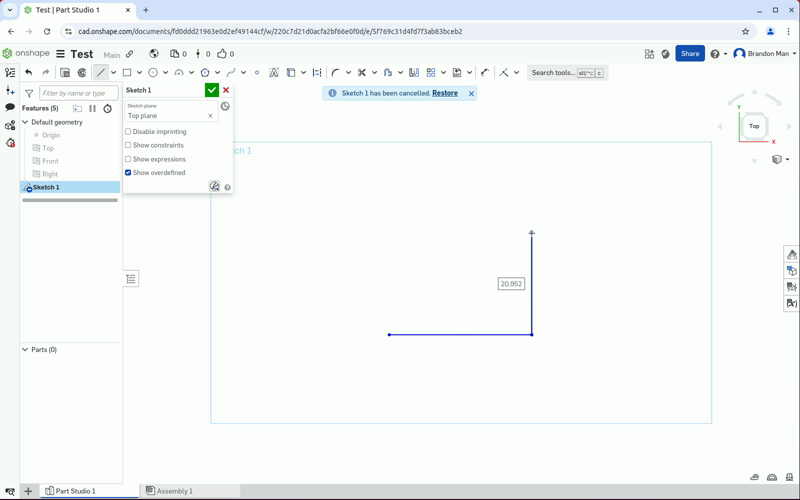
key_down(shift)
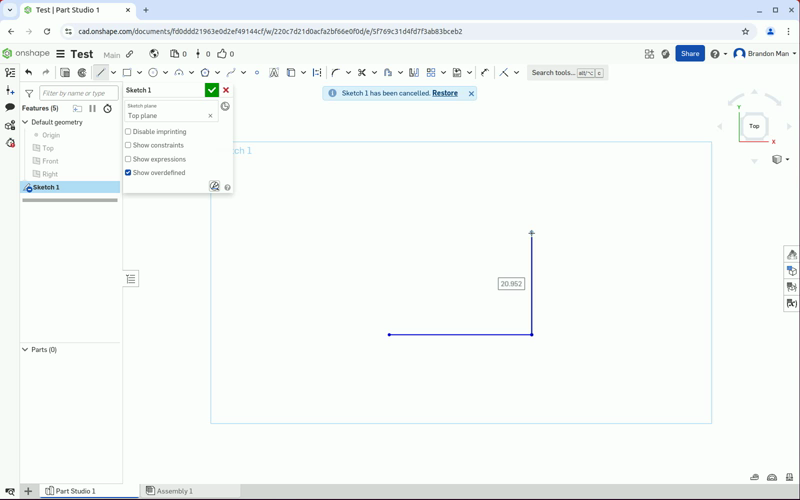
mouse_move(389, 232)
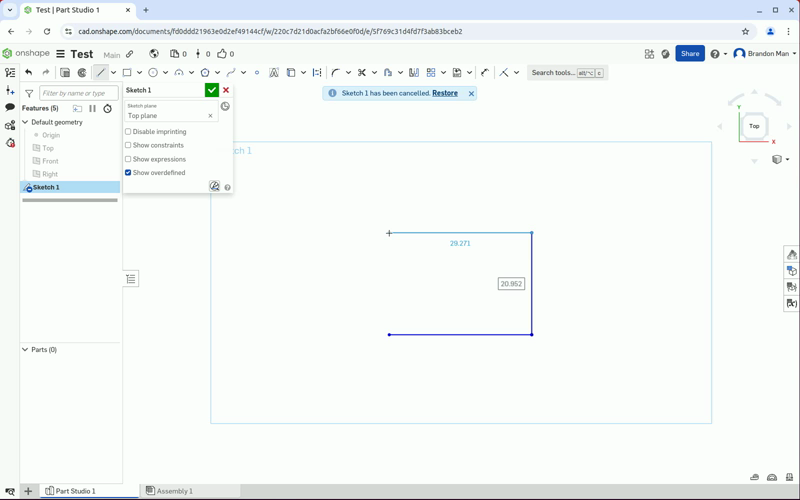
click(389, 232)
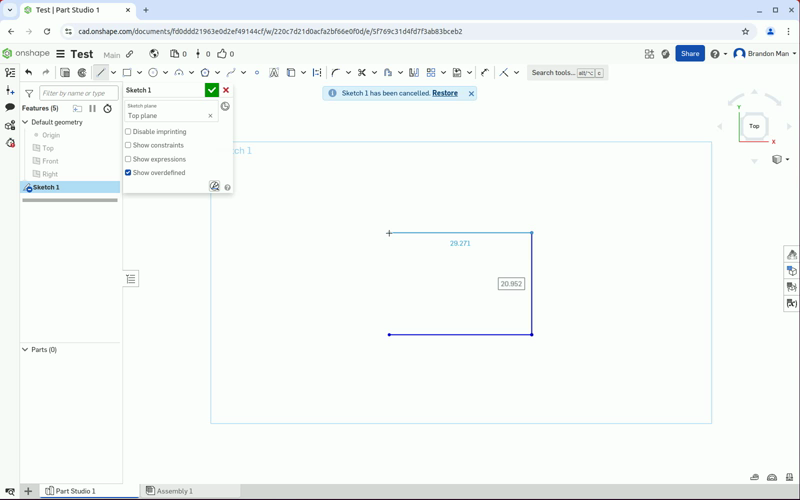
key_up(shift)
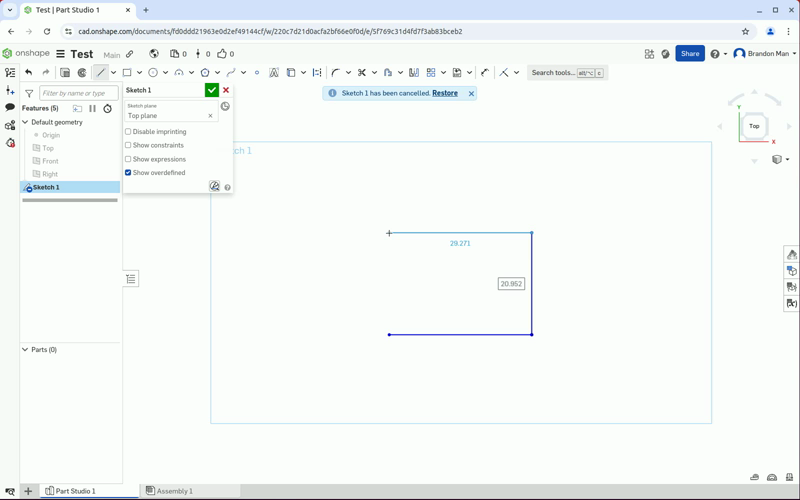
key_down(shift)
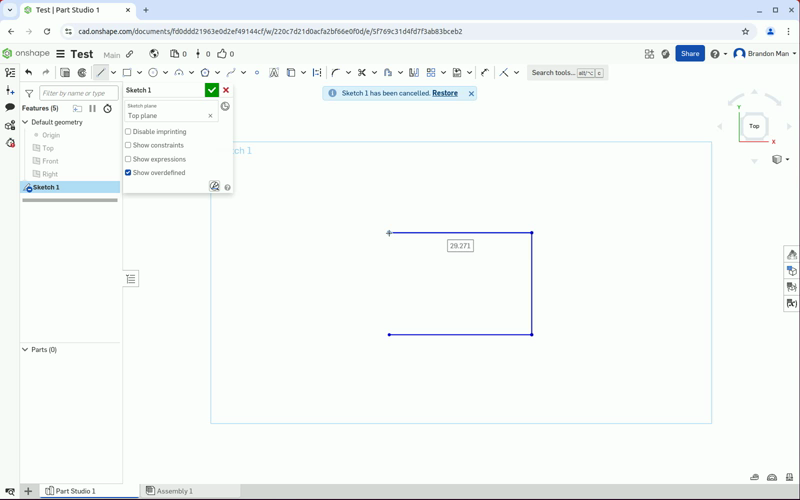
mouse_move(389, 334)
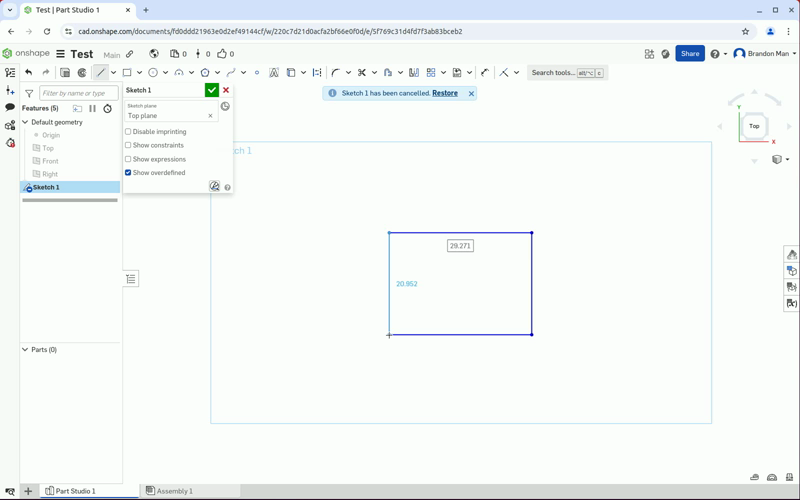
key_up(shift)
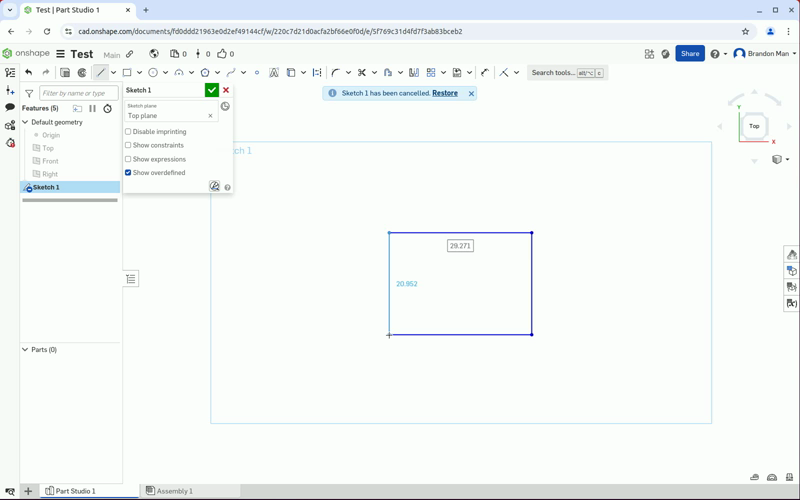
click(389, 334)
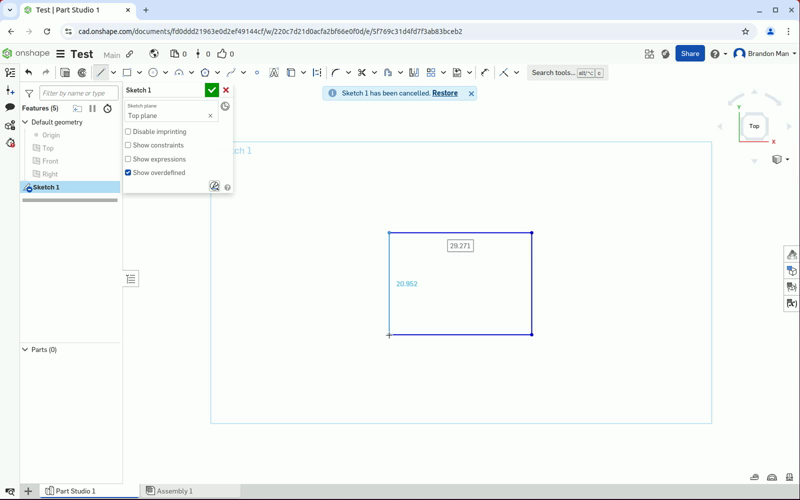
key(esc)
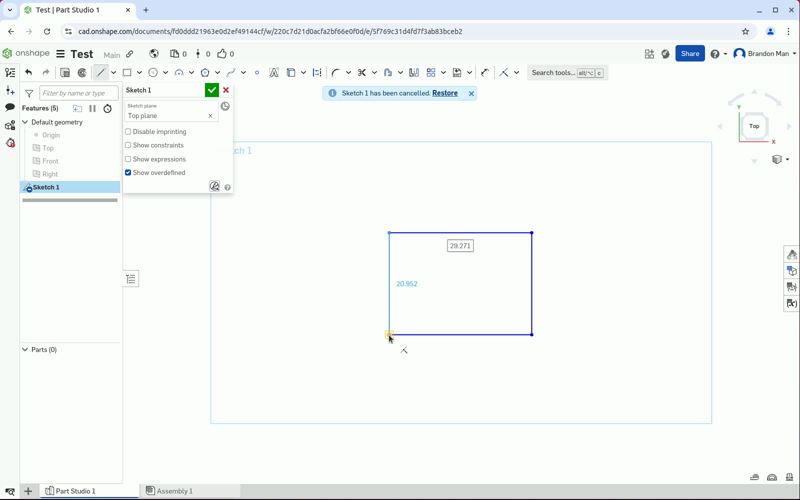
mouse_move(487, 270)
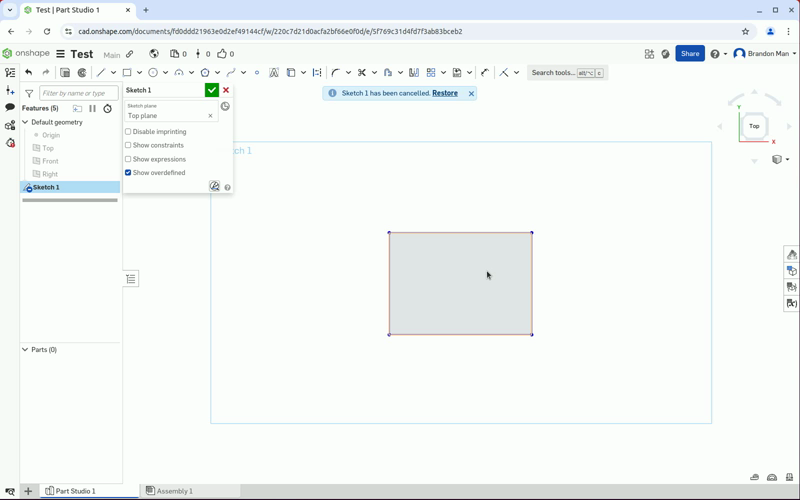
click(487, 270)
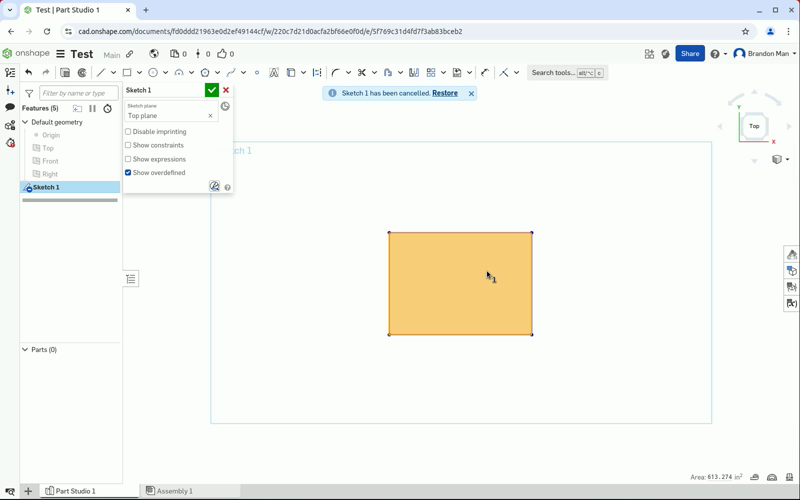
mouse_move(73, 352)
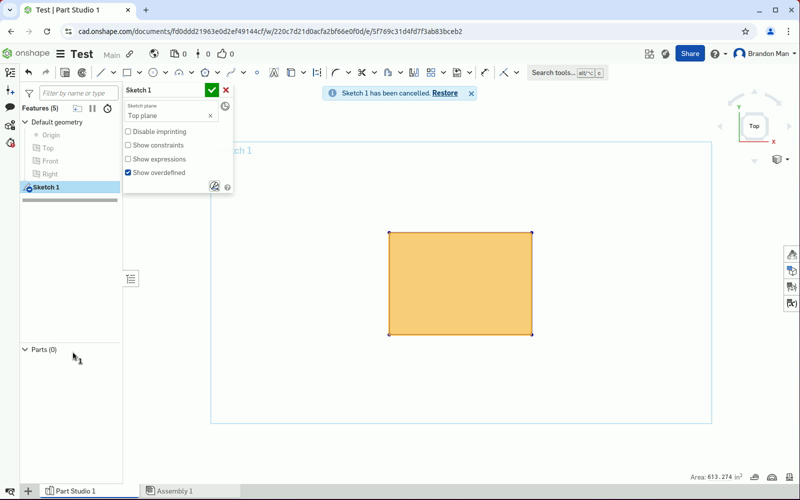
key(shift+y)
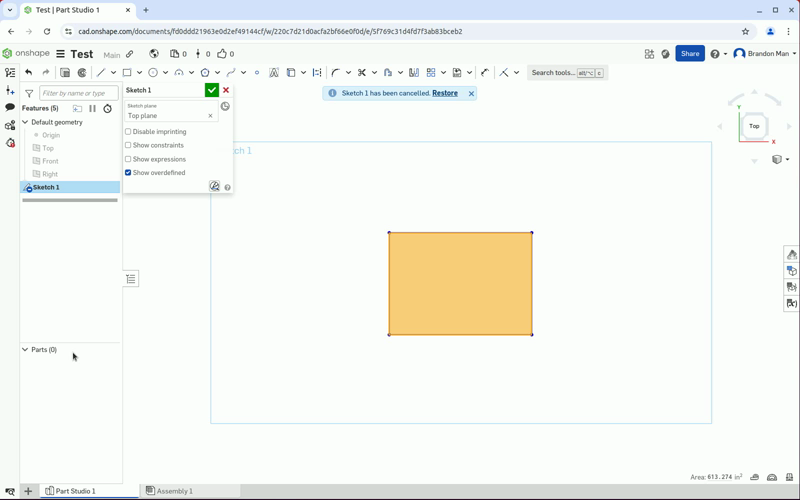
key(shift+e)
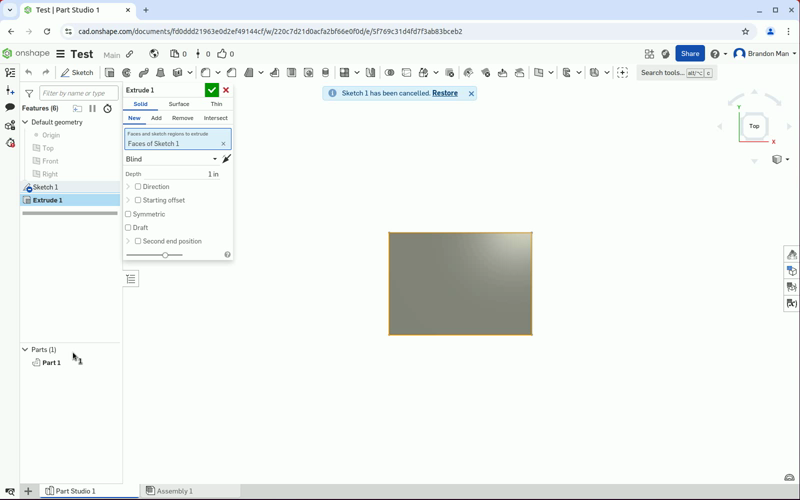
mouse_move(143, 106)
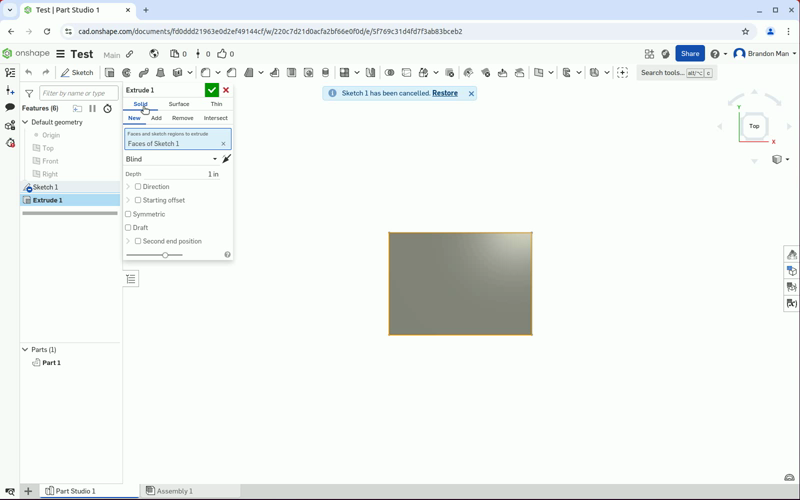
click(143, 106)
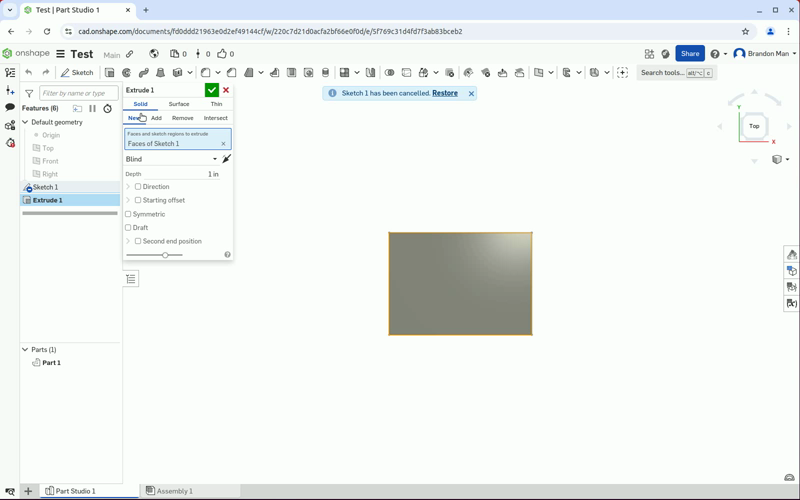
mouse_move(137, 120)
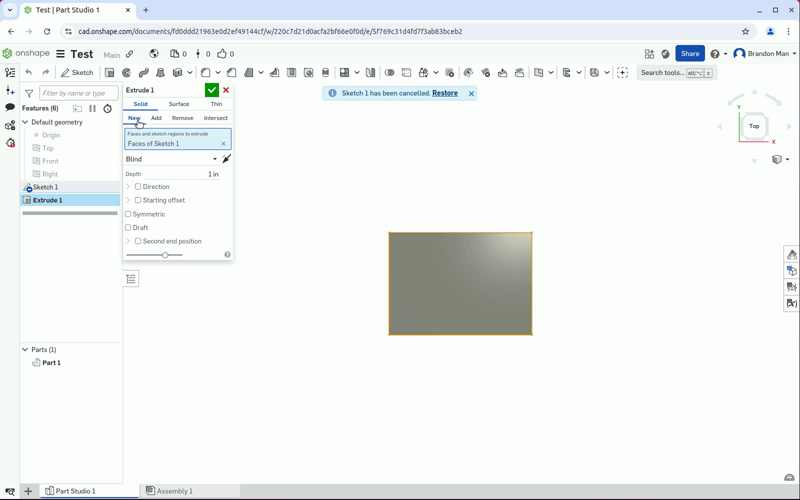
click(137, 120)
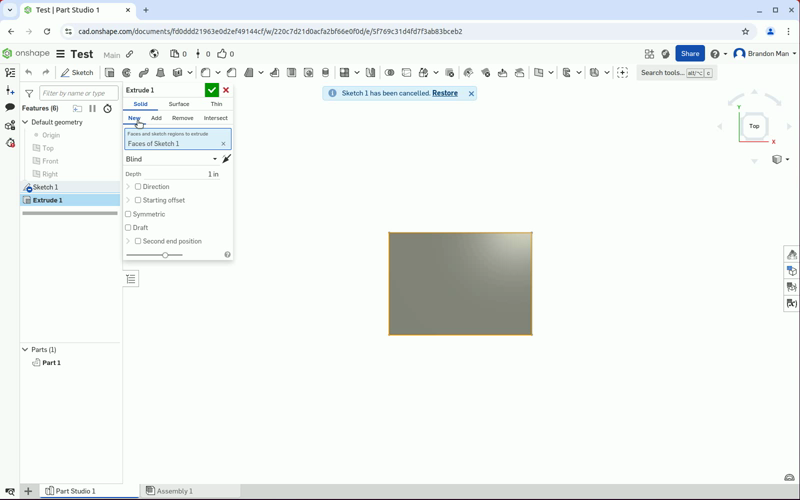
key(tab, 4)
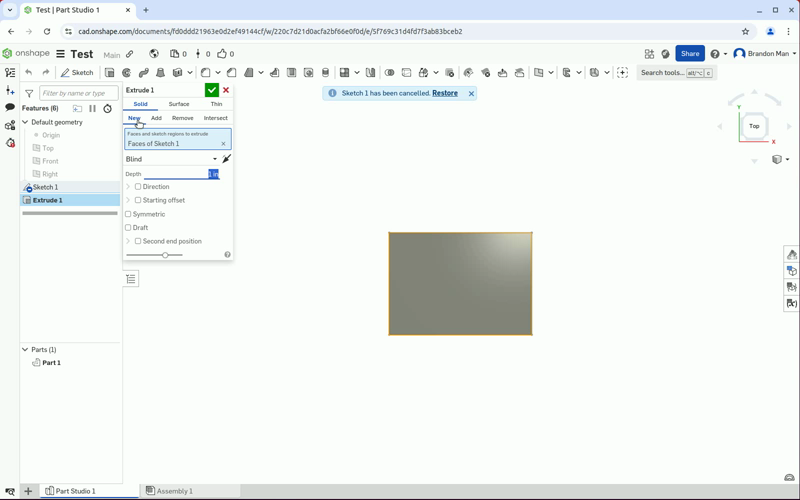
text(8.425)
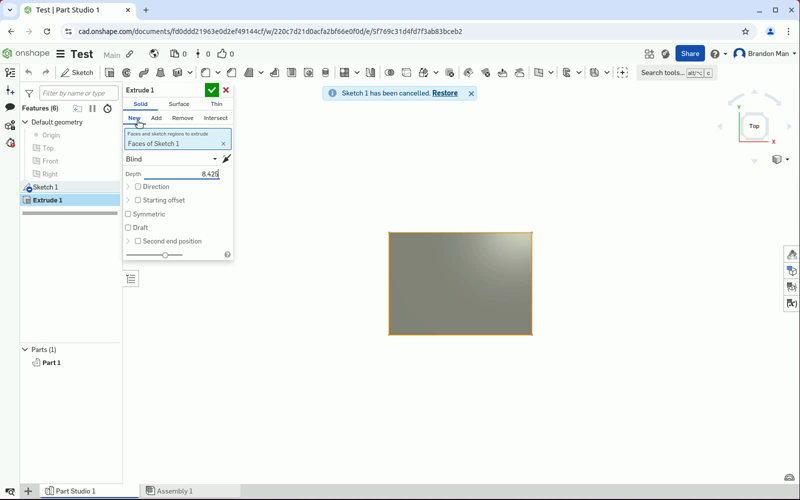
key(enter)
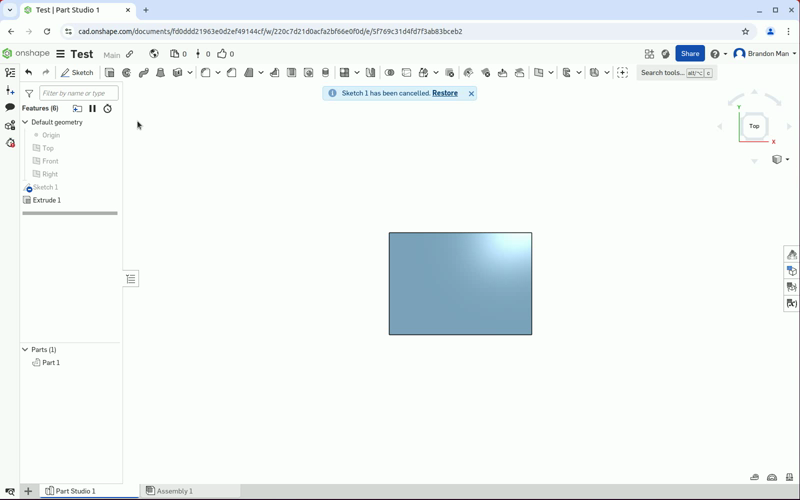
key(shift+h)
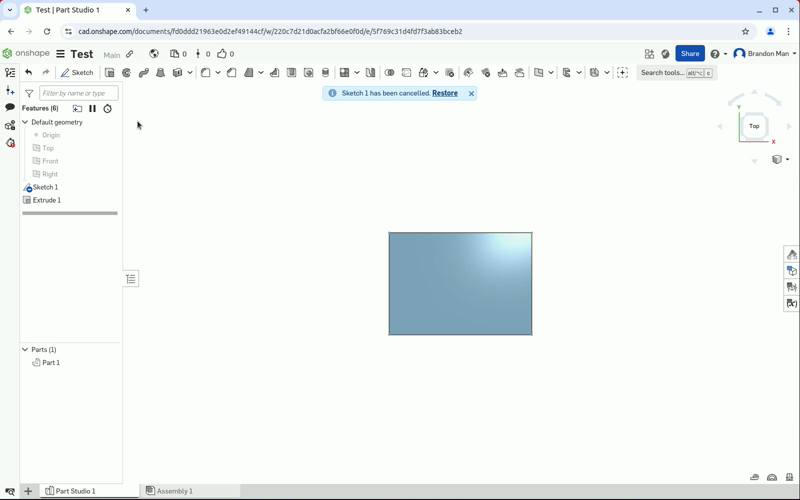
key(shift+h)
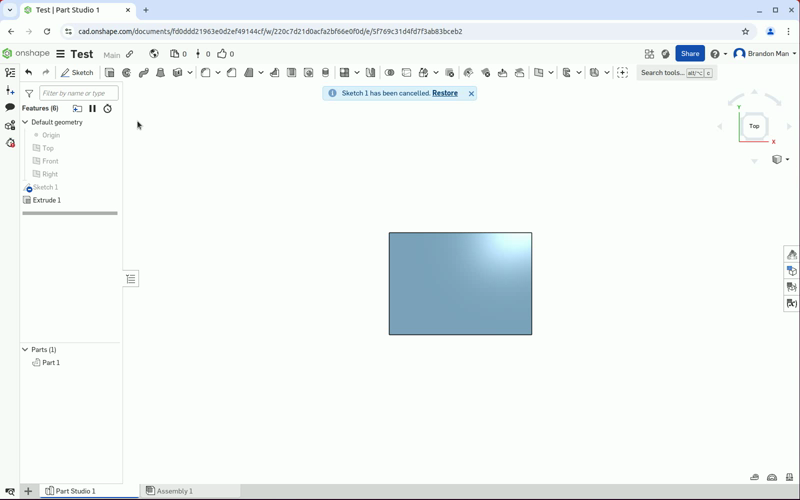
mouse_move(73, 189)
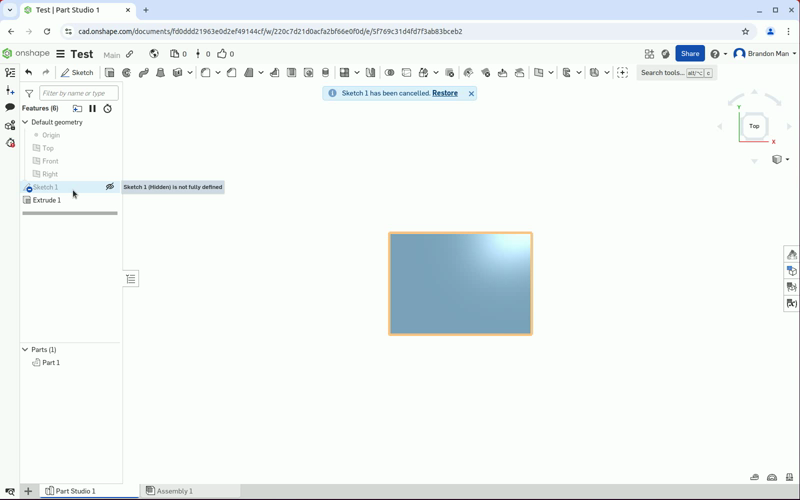
click(73, 189)
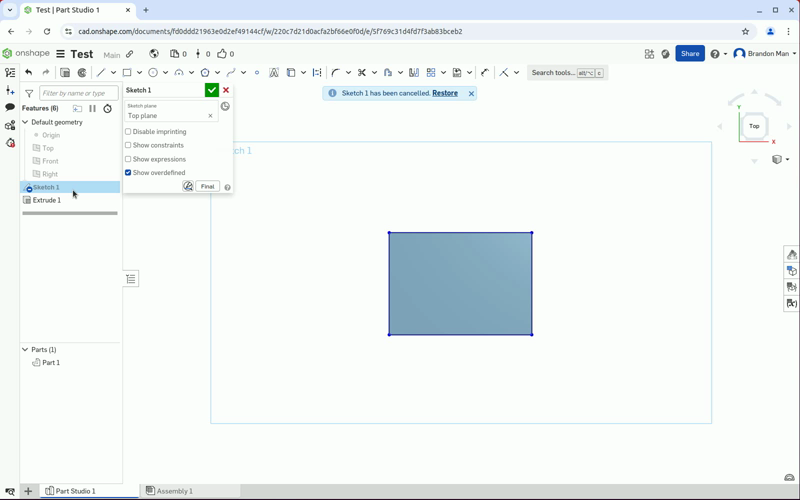
mouse_move(229, 92)
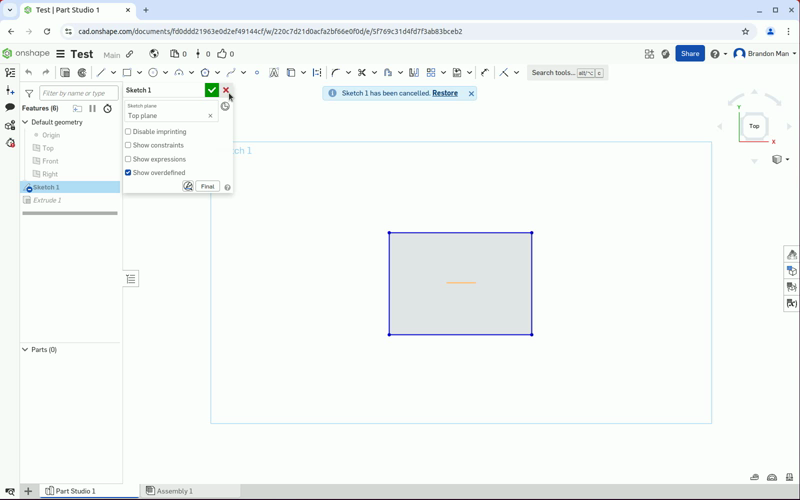
click(229, 92)
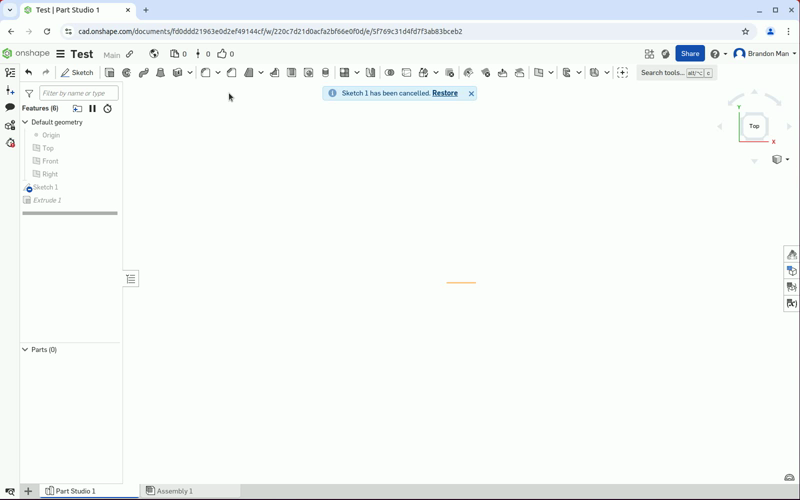
mouse_move(73, 352)
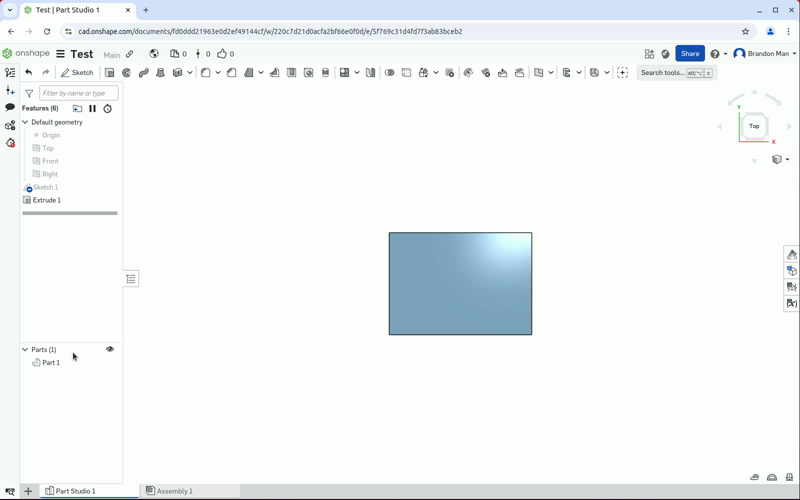
key(y)
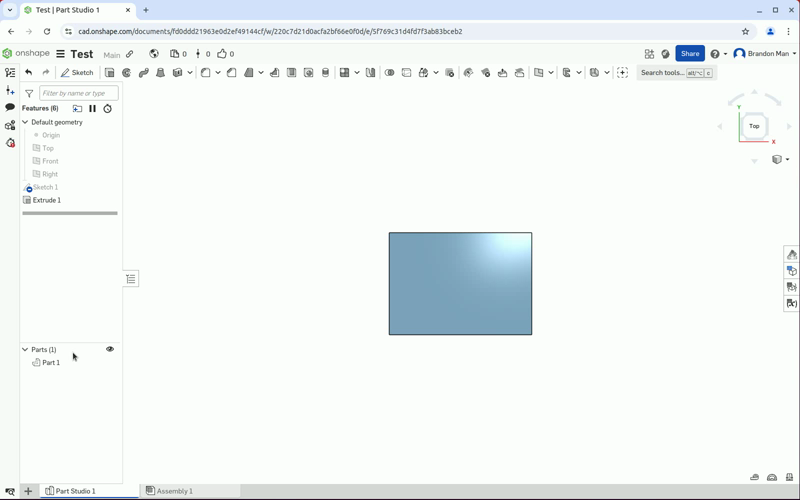
key(shift+p)
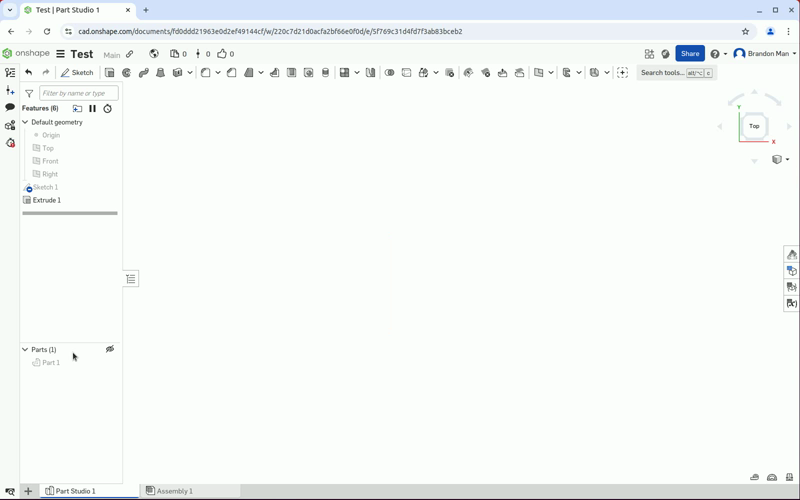
key(space)
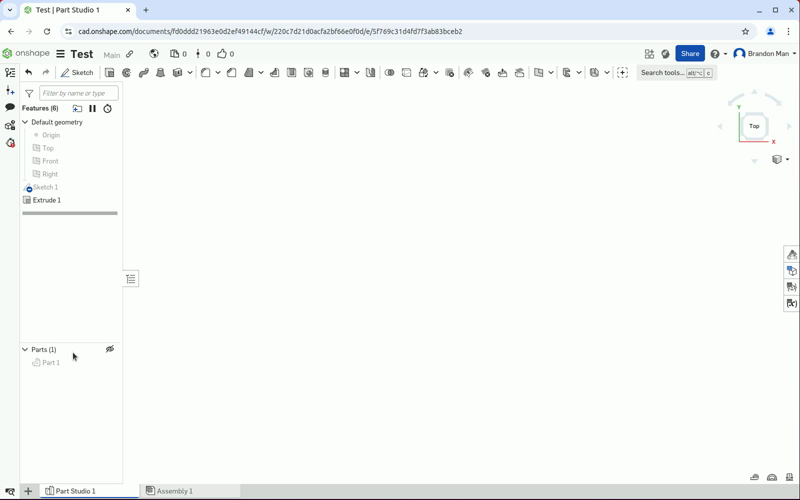
key_down(shift)
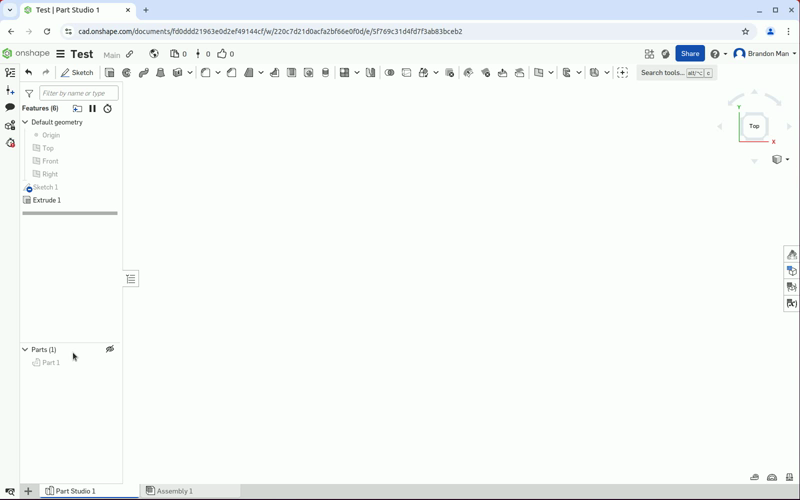
key(up)
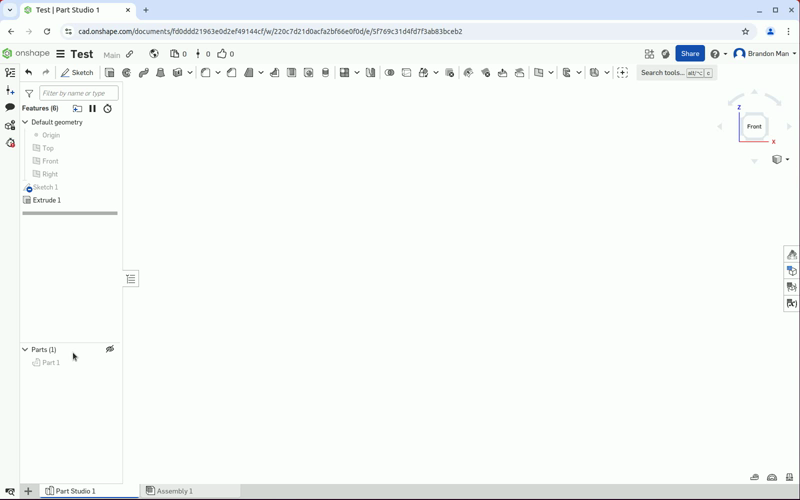
key_up(shift)
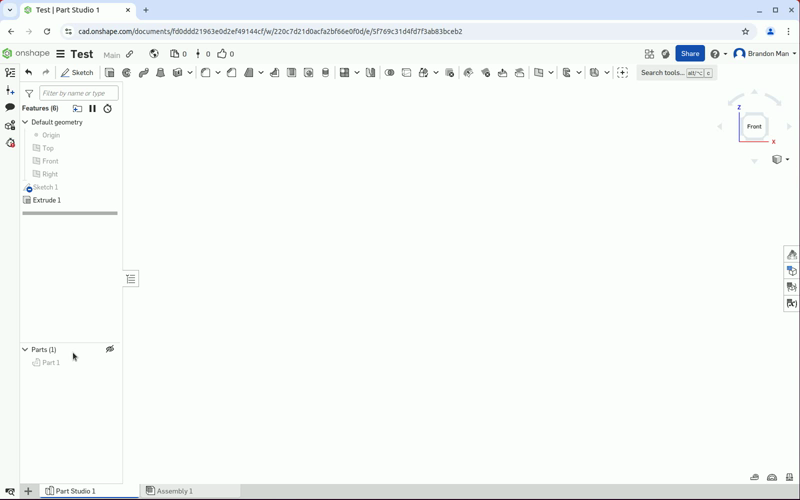
key(space)
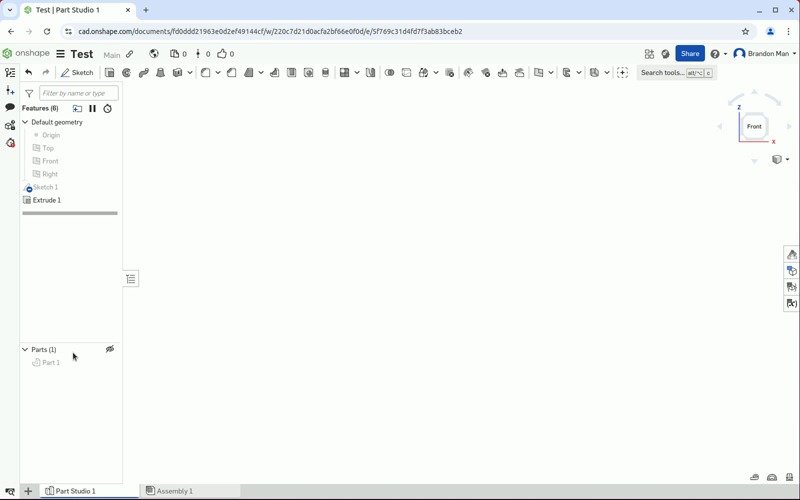
key_down(shift)
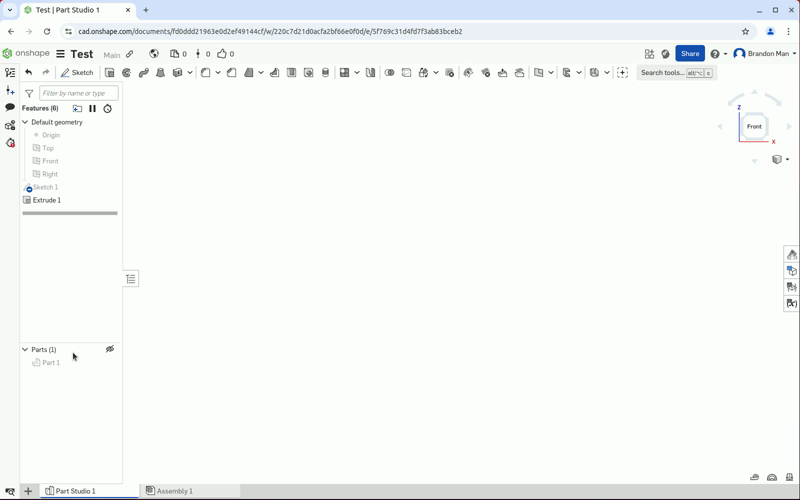
key(left)
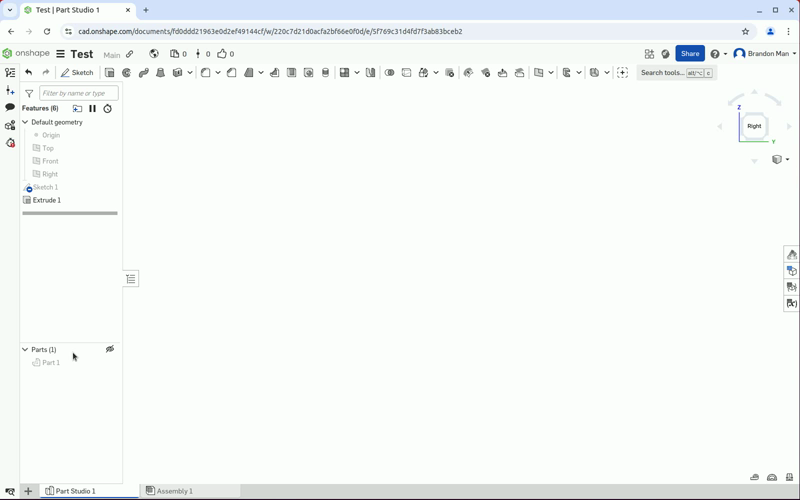
key_up(shift)
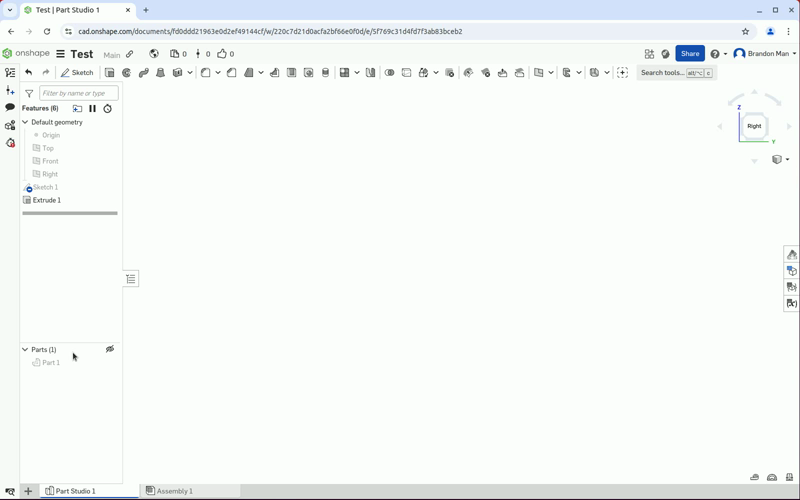
mouse_move(73, 352)
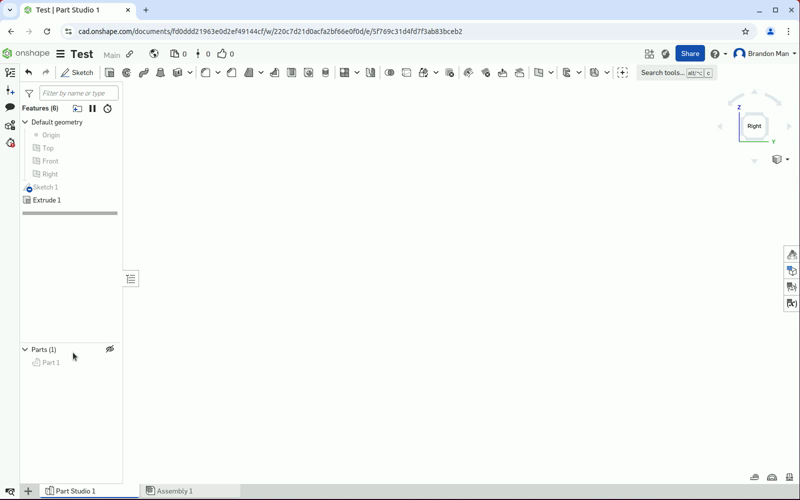
key(shift+y)
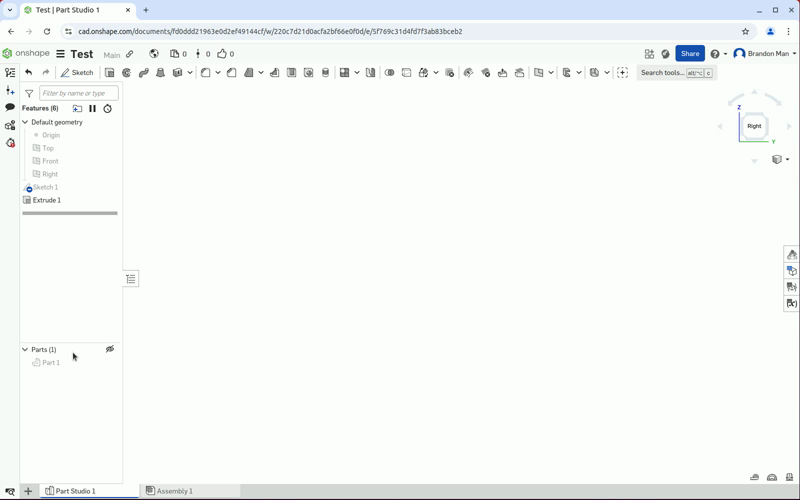
key(shift+s)
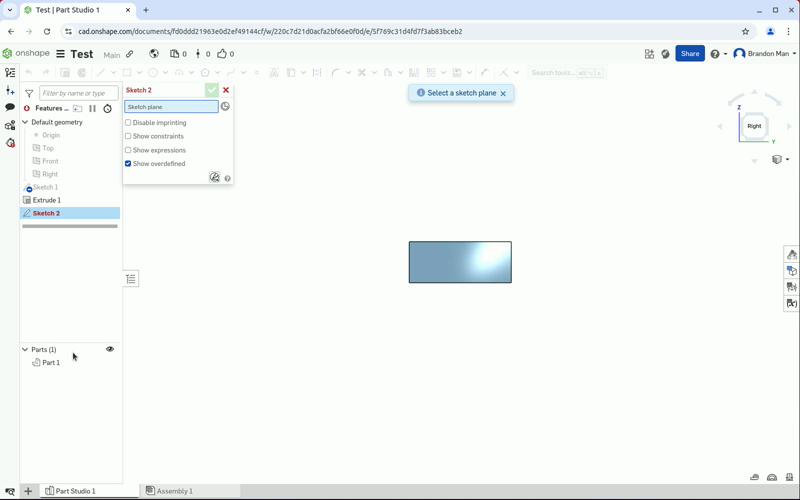
mouse_move(73, 176)
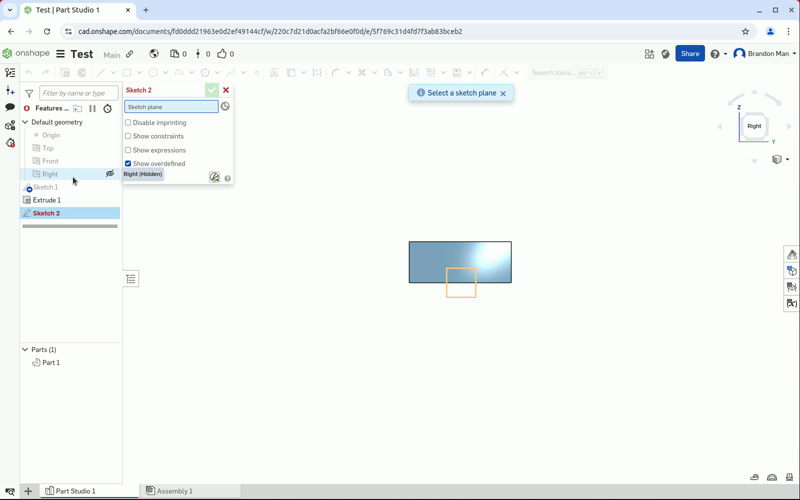
click(73, 176)
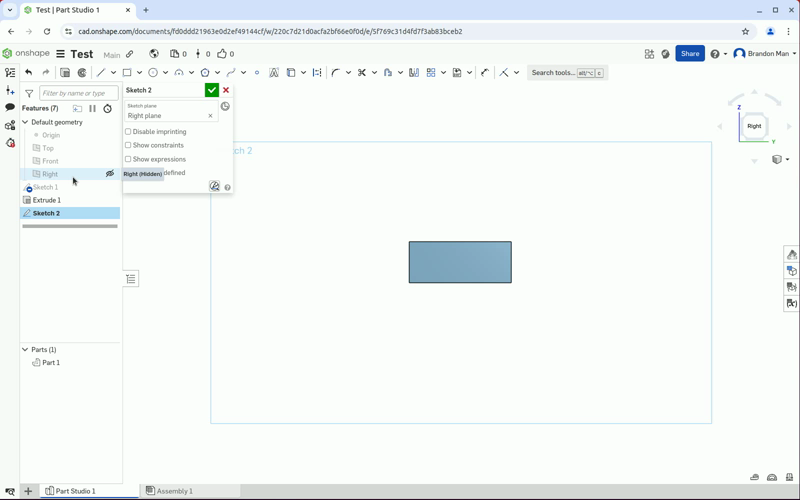
mouse_move(73, 352)
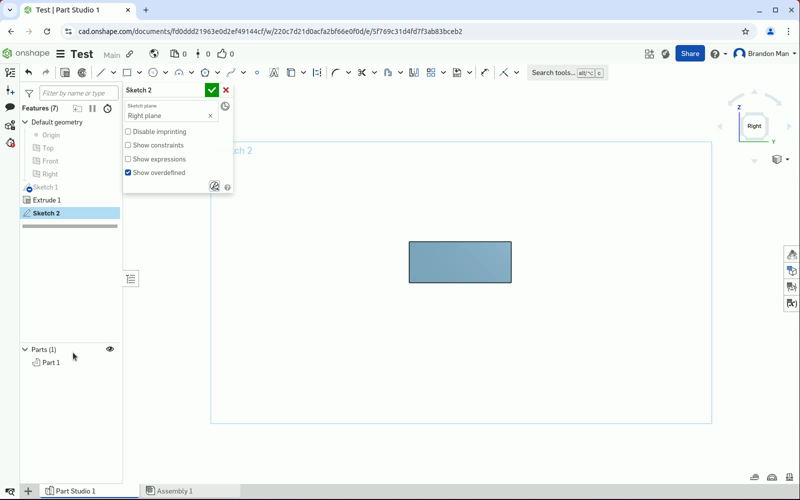
key(y)
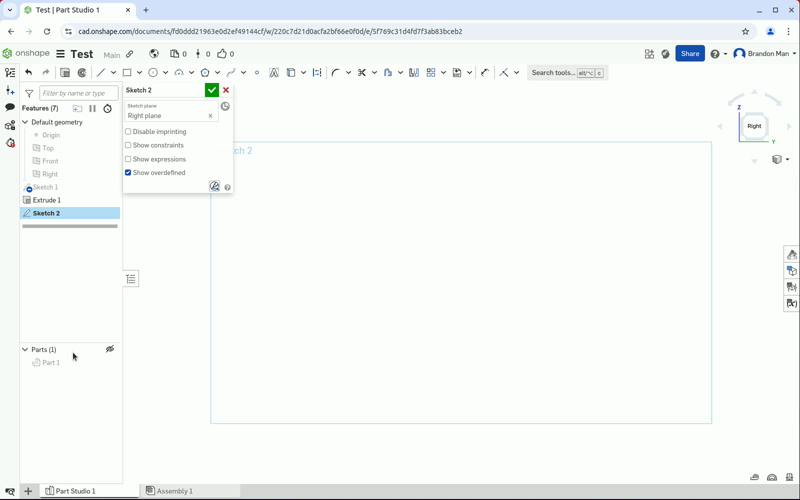
key(l)
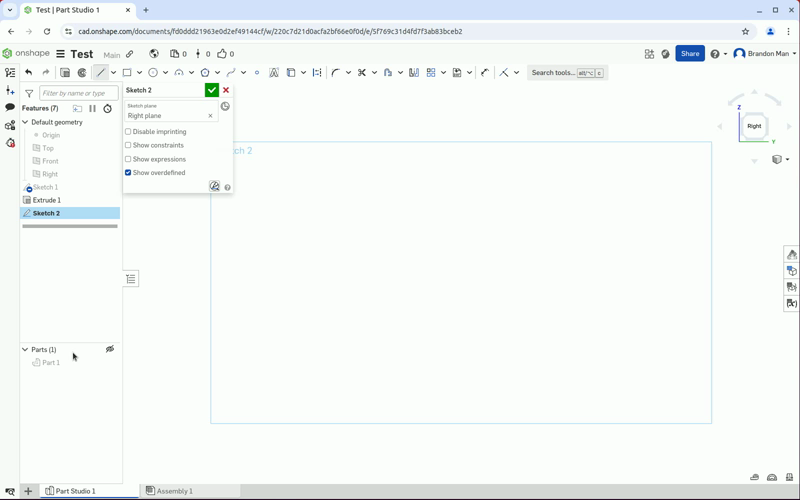
key_down(shift)
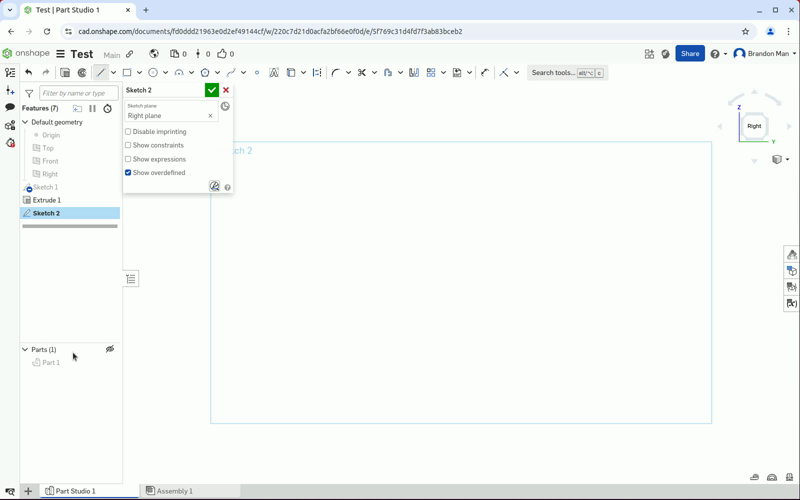
mouse_move(426, 241)
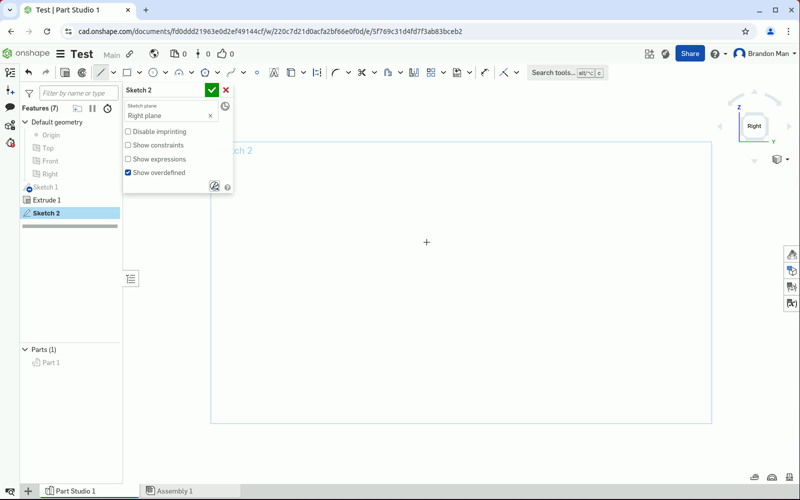
click(426, 241)
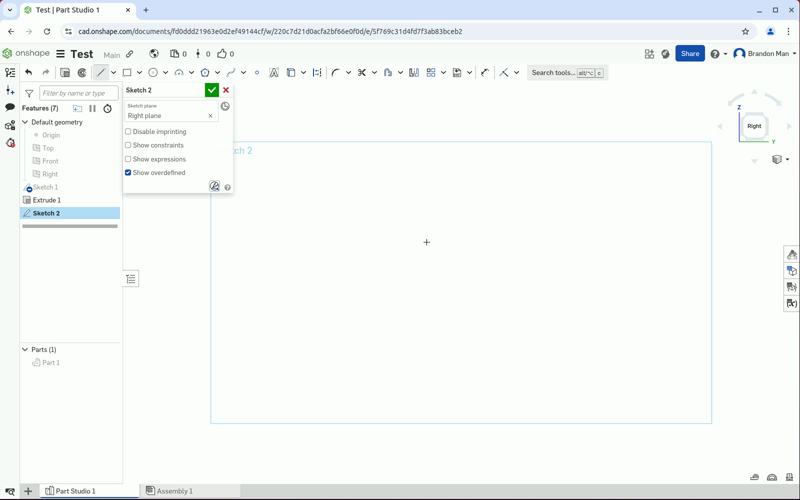
key_up(shift)
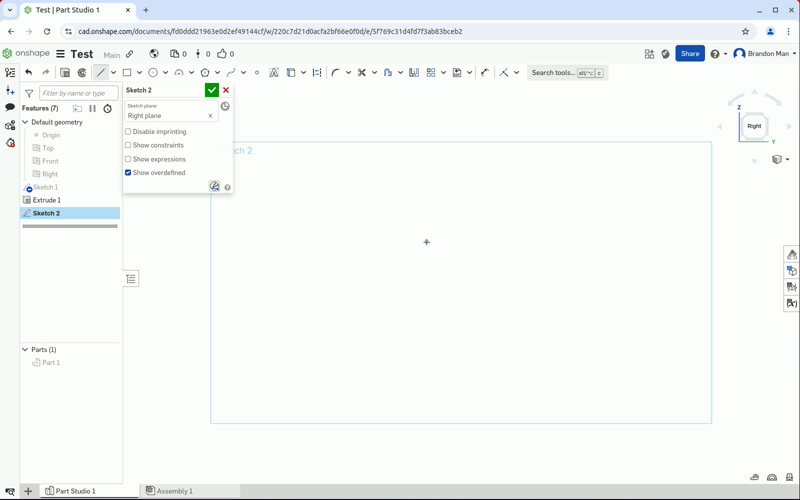
key_down(shift)
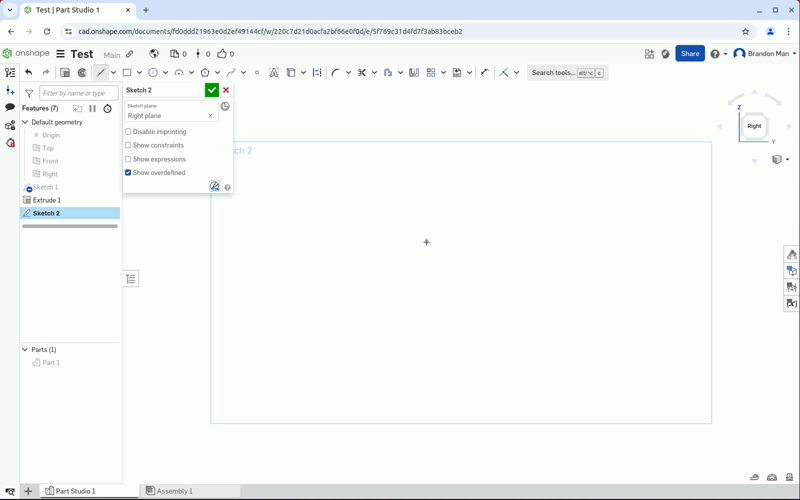
mouse_move(456, 241)
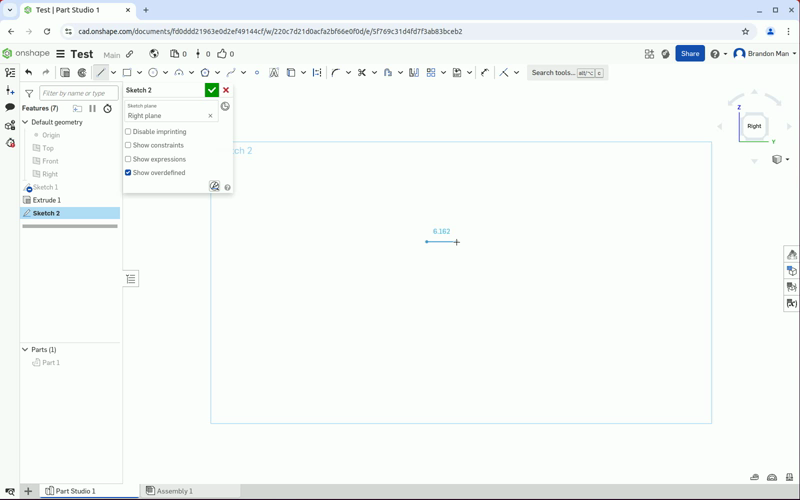
mouse_move(461, 269)
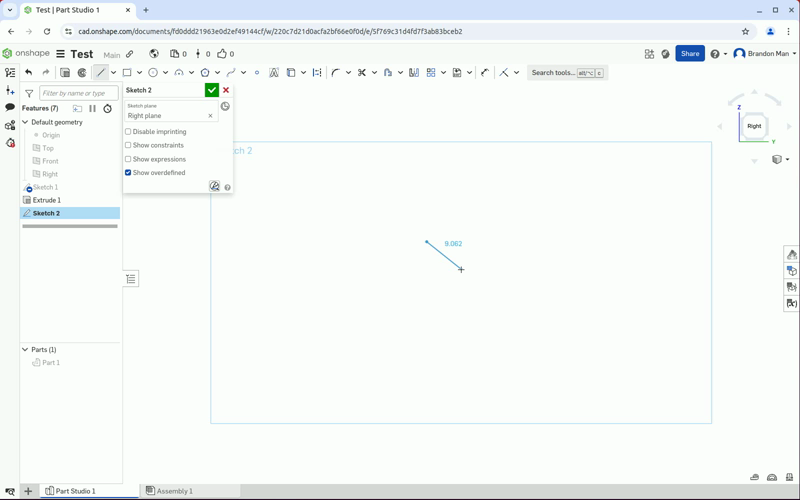
click(461, 269)
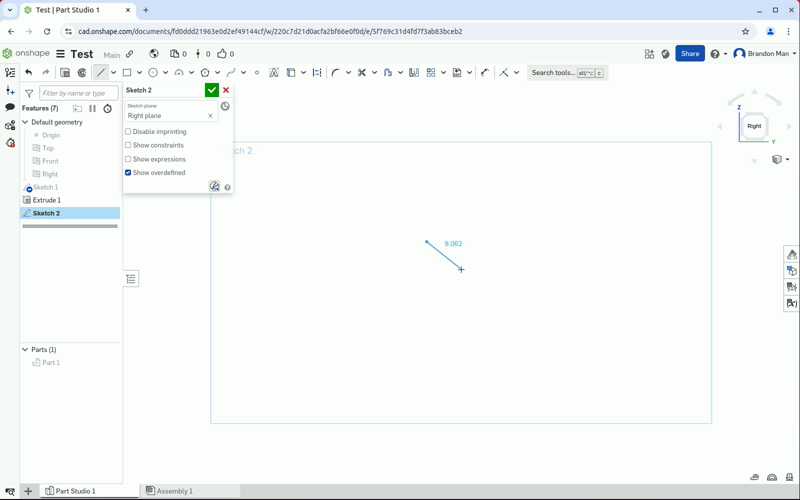
key_up(shift)
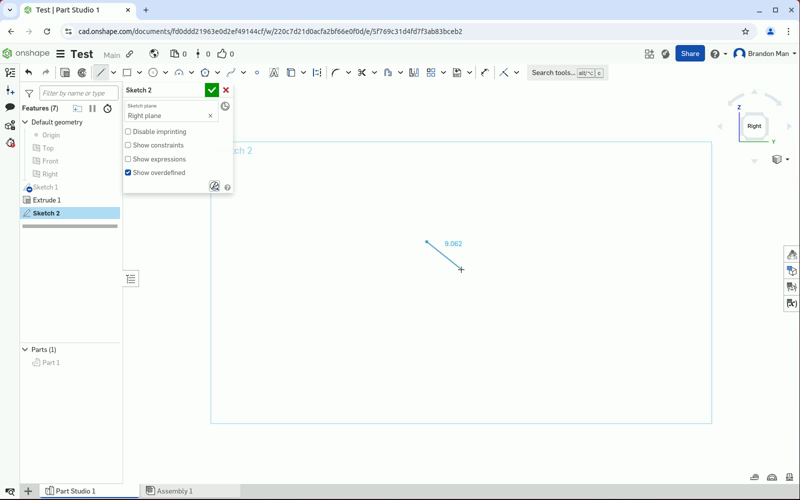
key_down(shift)
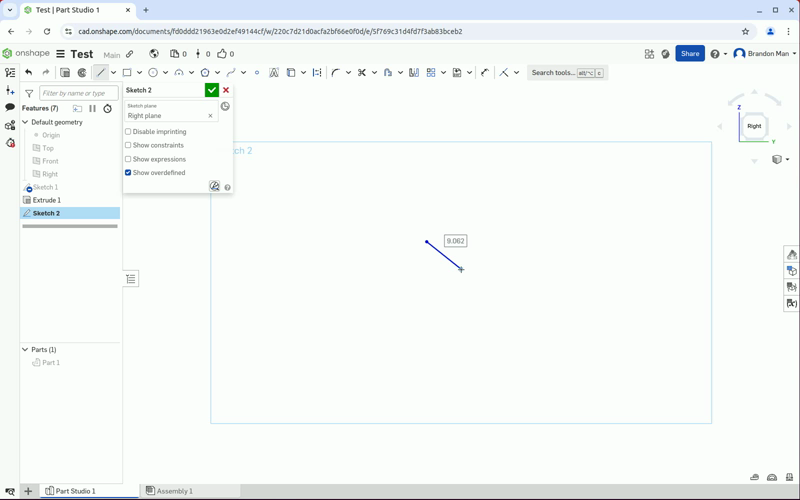
mouse_move(491, 269)
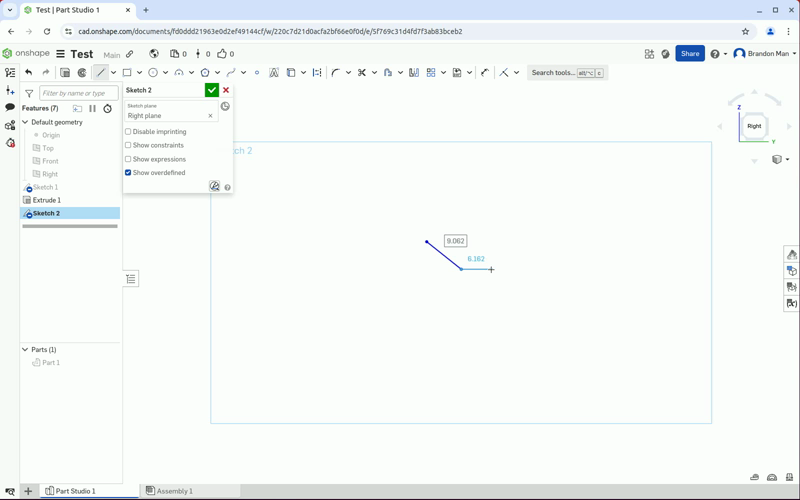
mouse_move(495, 241)
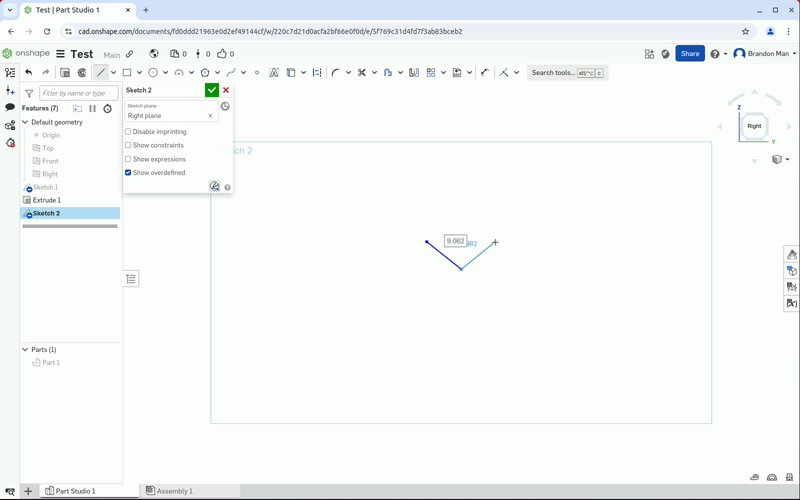
click(495, 241)
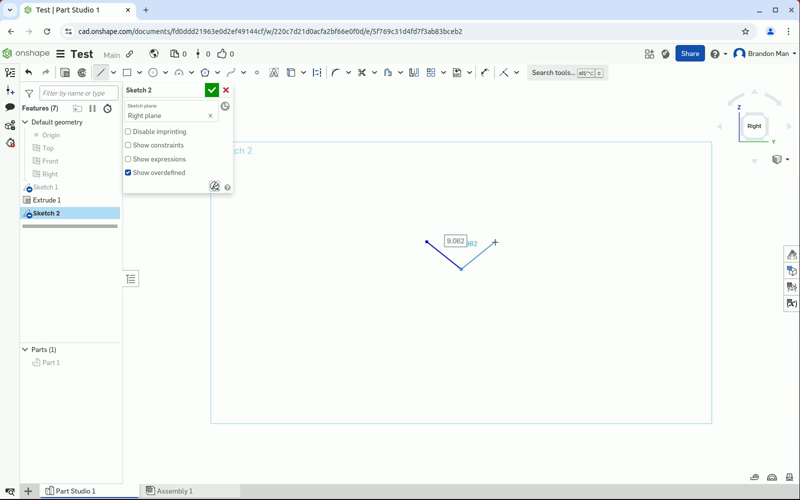
key_up(shift)
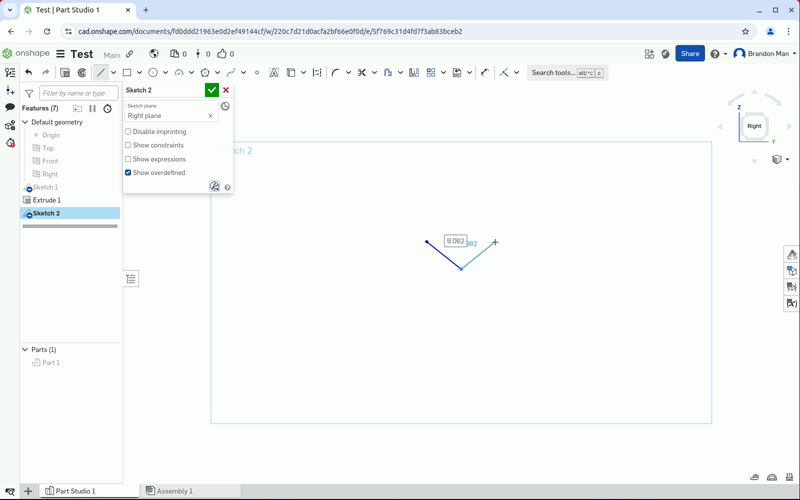
key_down(shift)
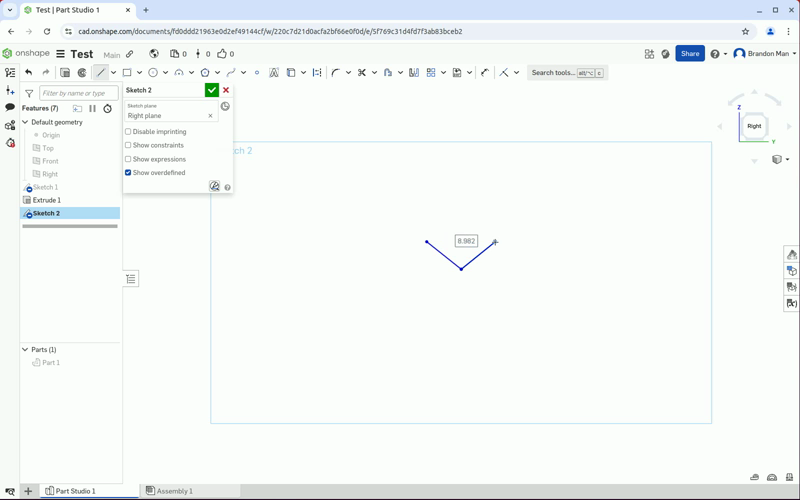
mouse_move(426, 241)
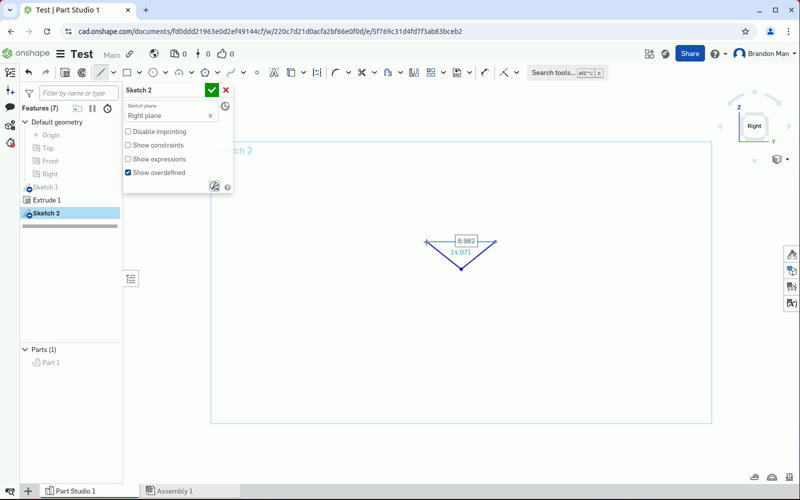
key_up(shift)
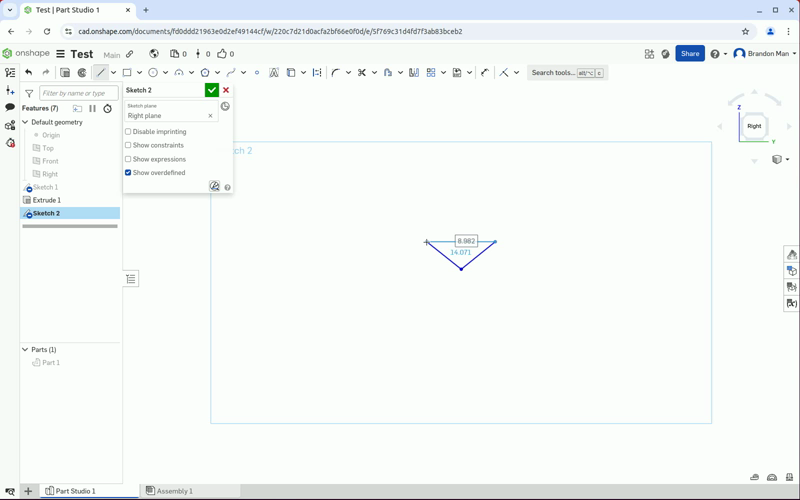
click(426, 241)
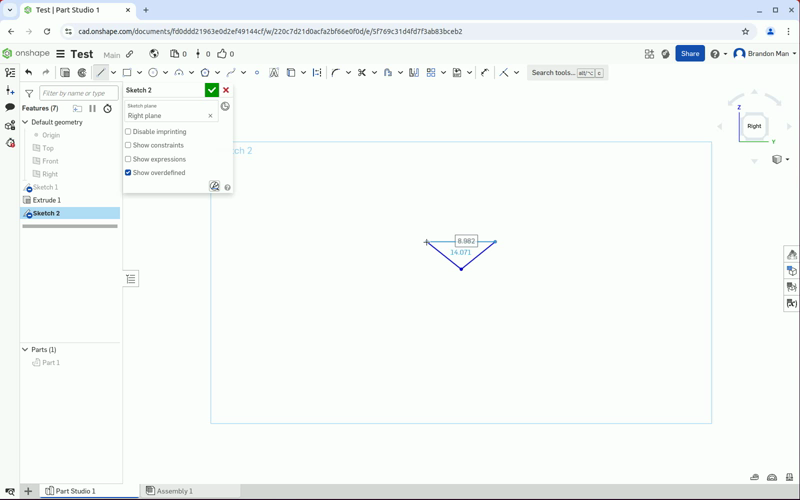
key(esc)
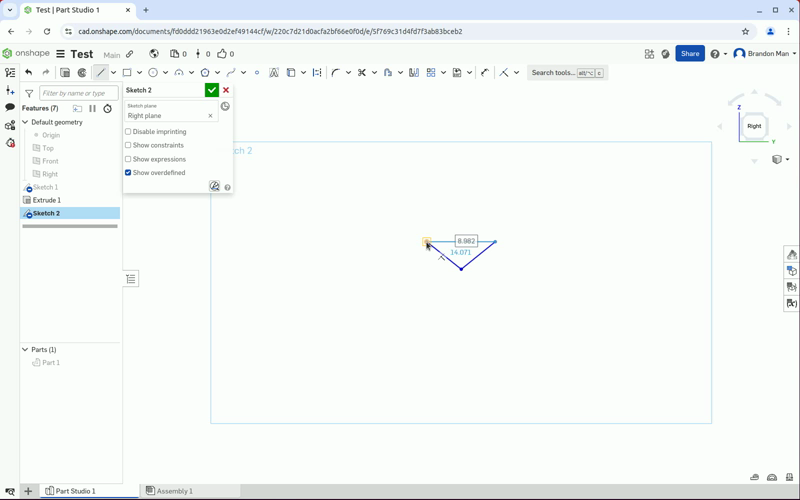
mouse_move(465, 263)
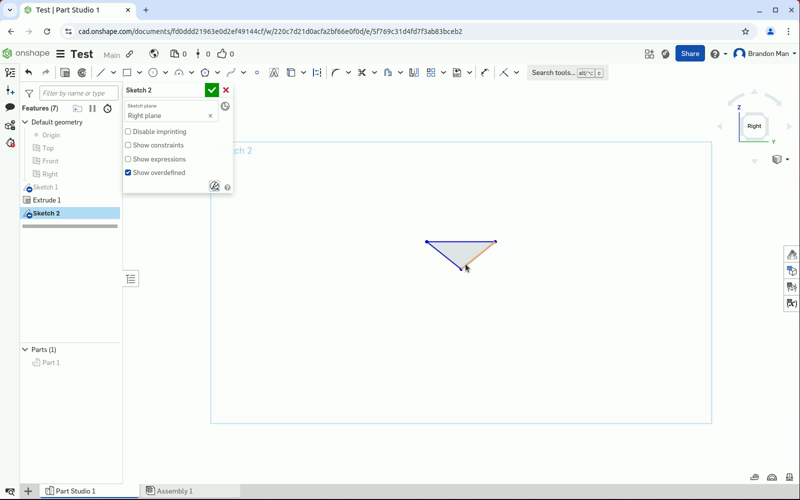
scroll(6)
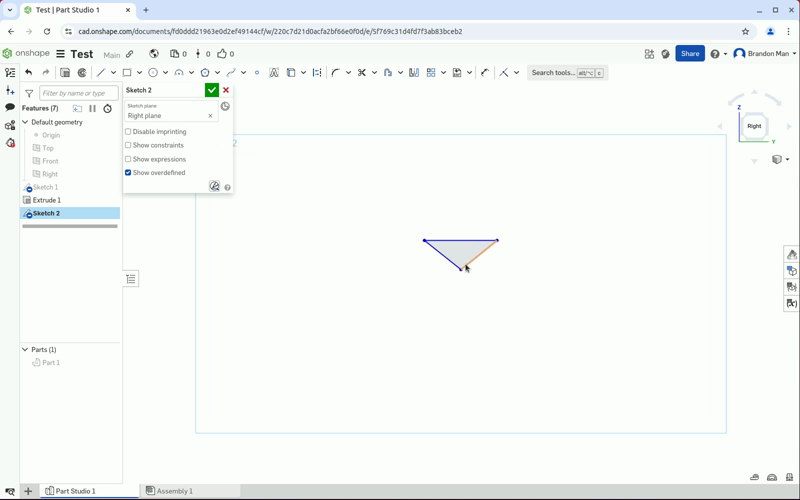
scroll(6)
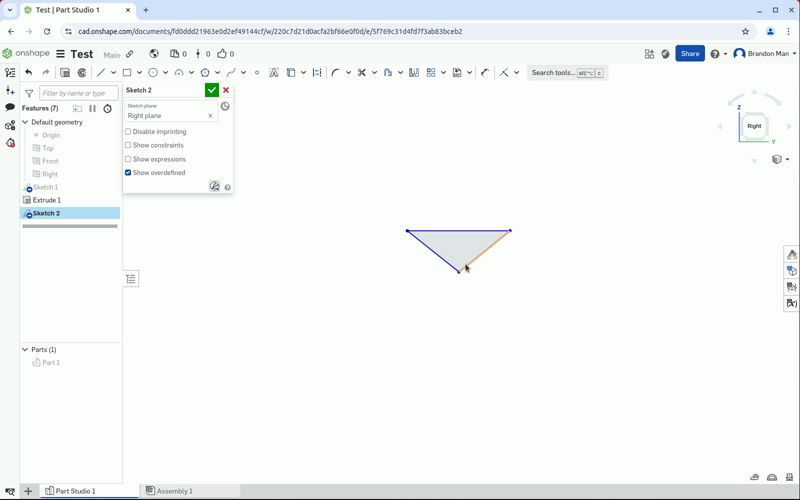
scroll(6)
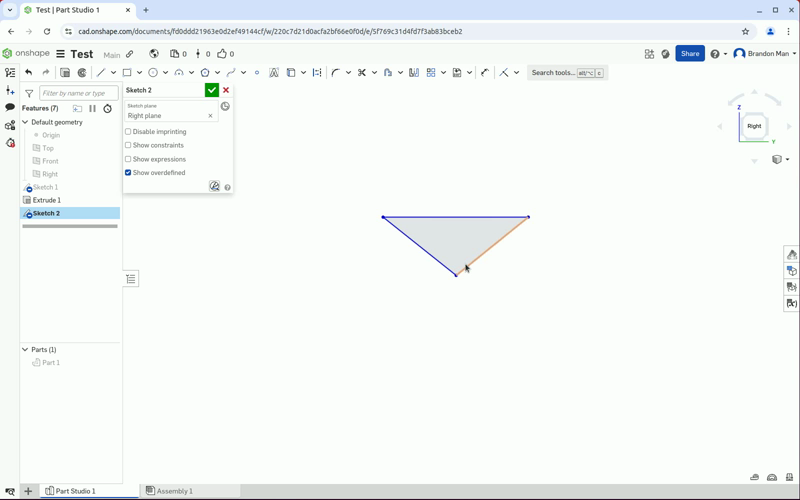
scroll(6)
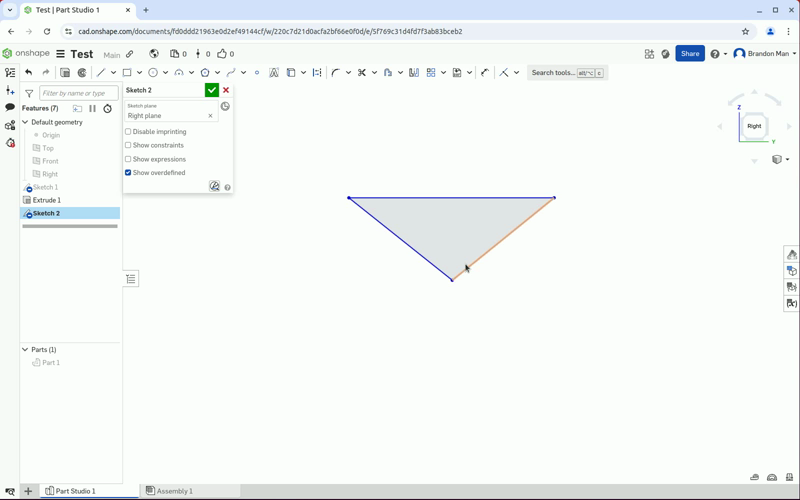
scroll(6)
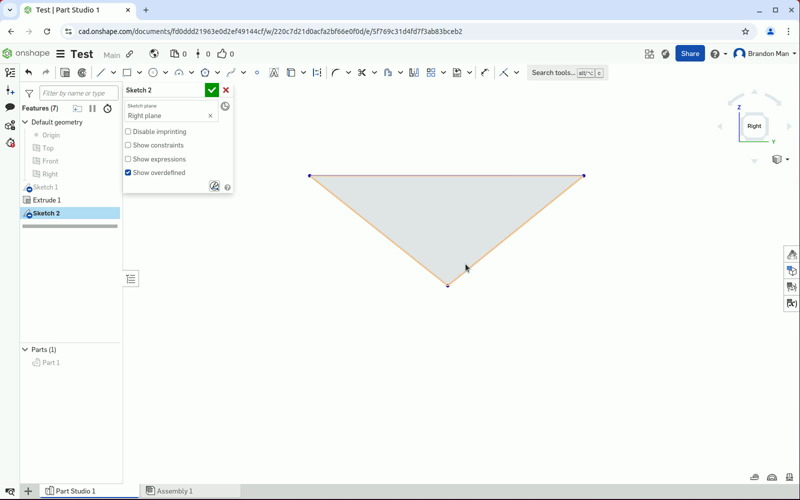
scroll(6)
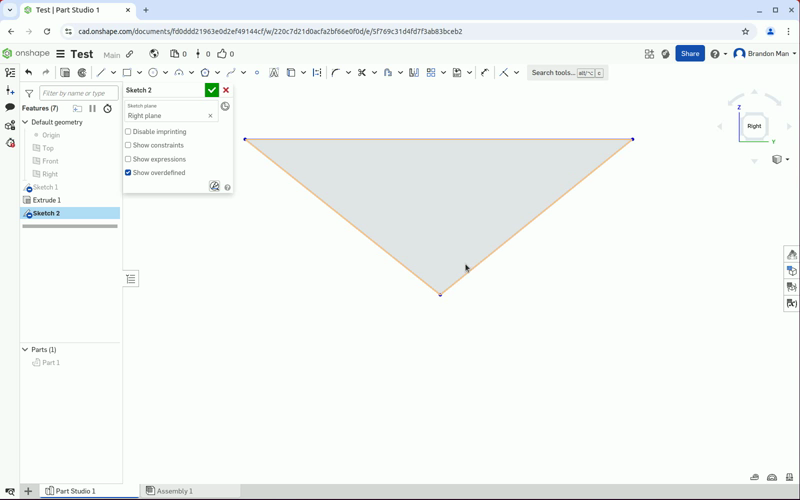
scroll(6)
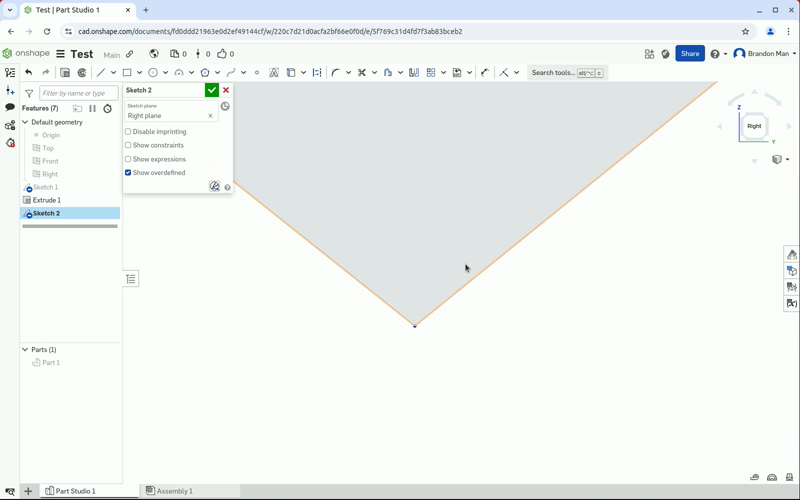
click(465, 263)
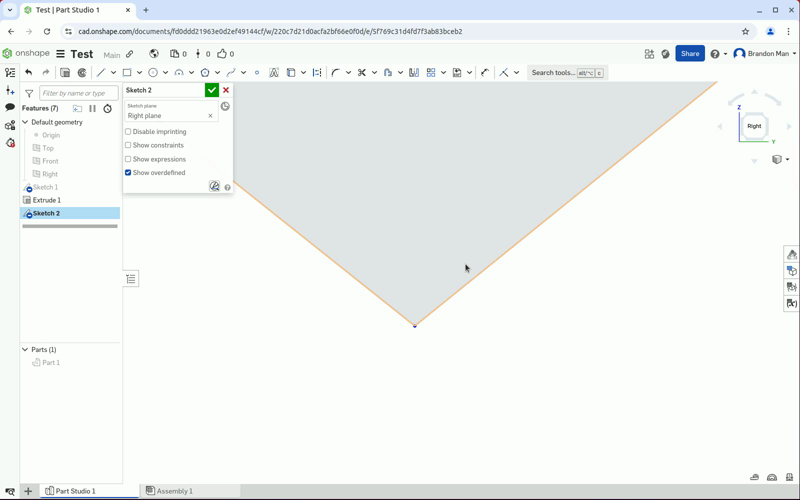
scroll(-6)
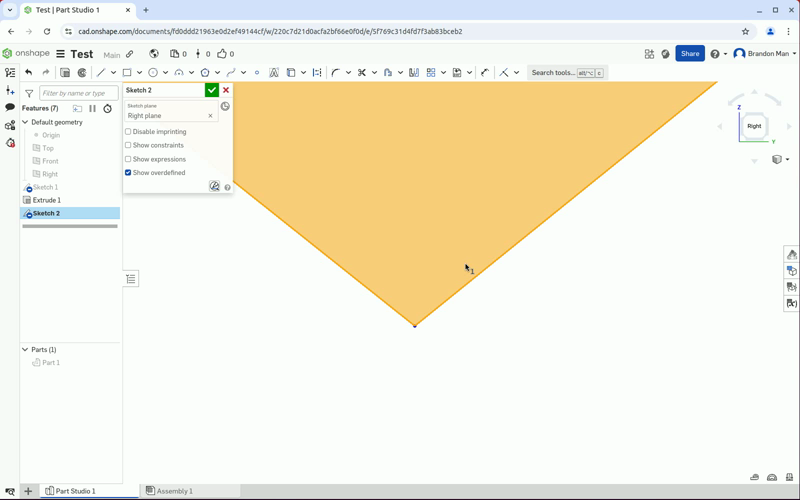
scroll(-6)
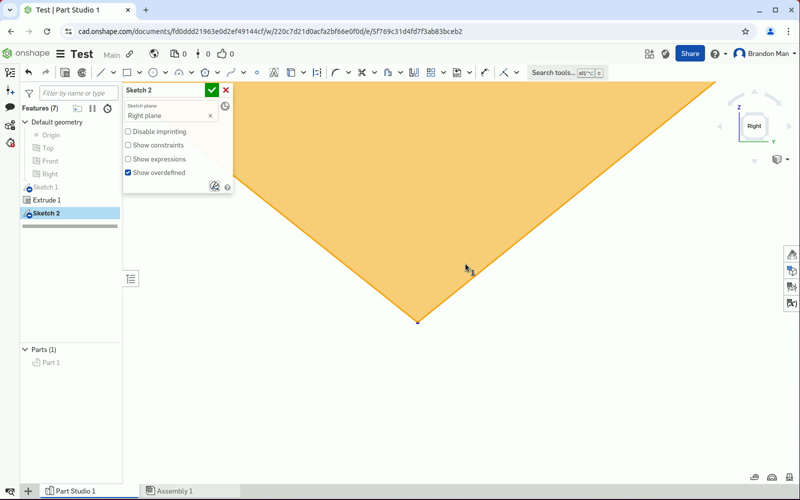
scroll(-6)
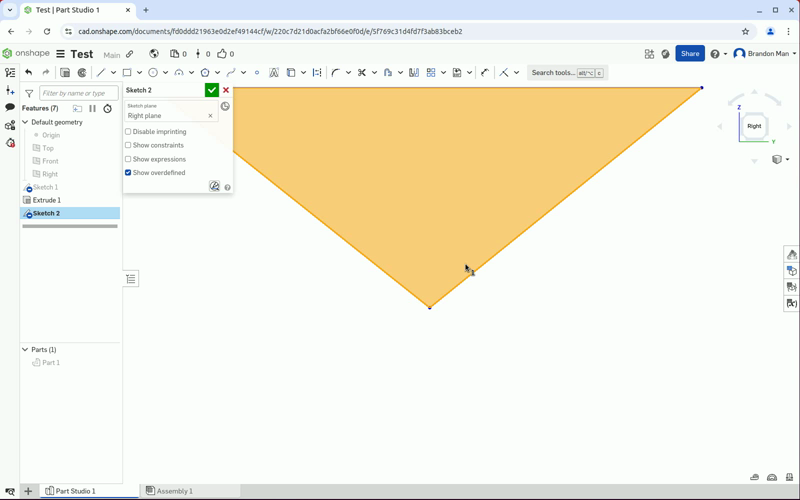
scroll(-6)
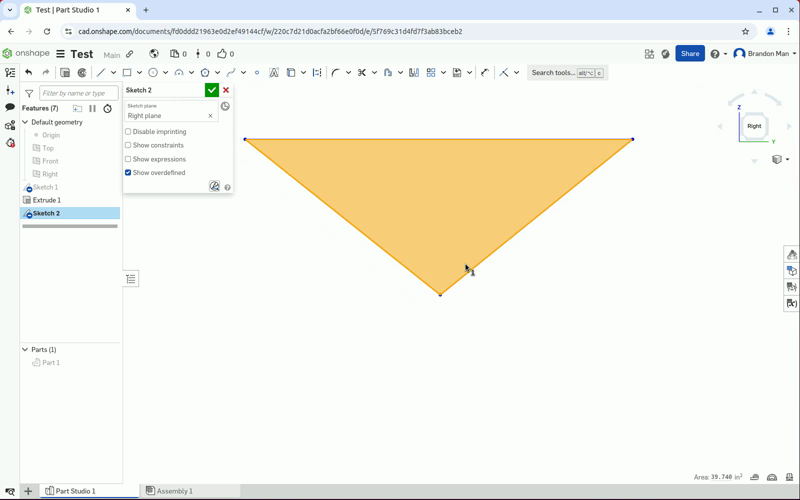
scroll(-6)
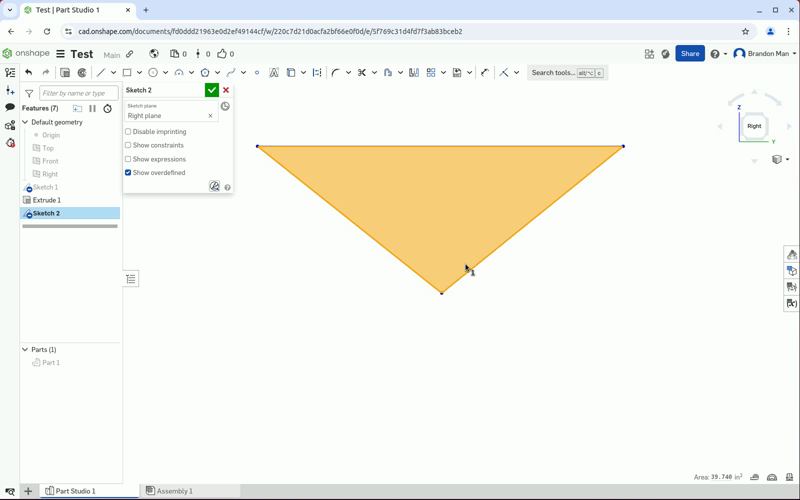
scroll(-6)
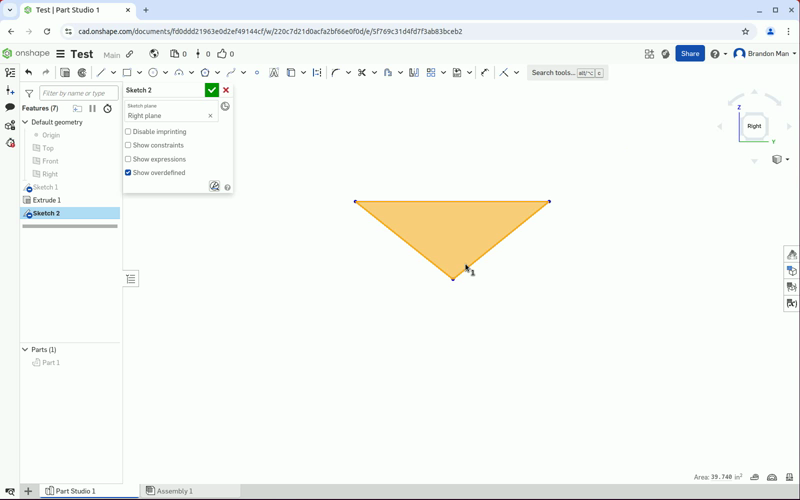
scroll(-6)
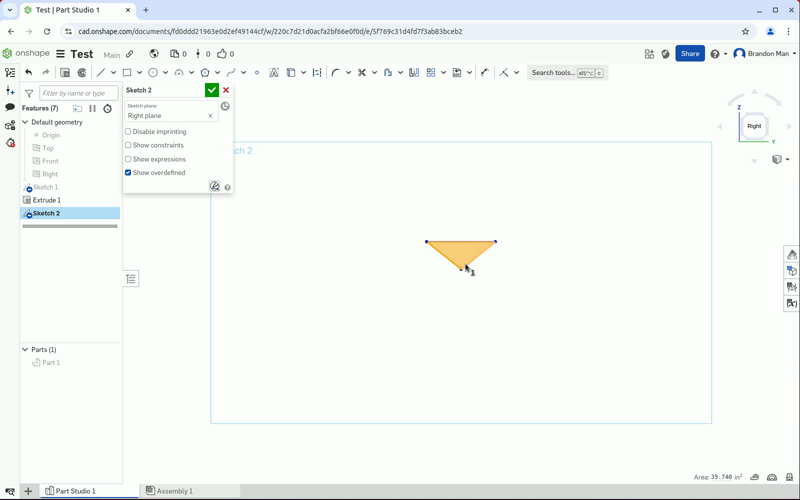
mouse_move(73, 352)
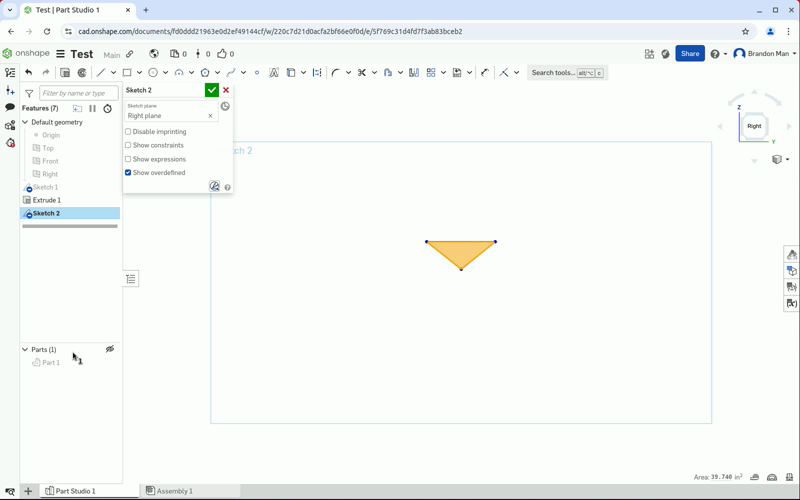
key(shift+y)
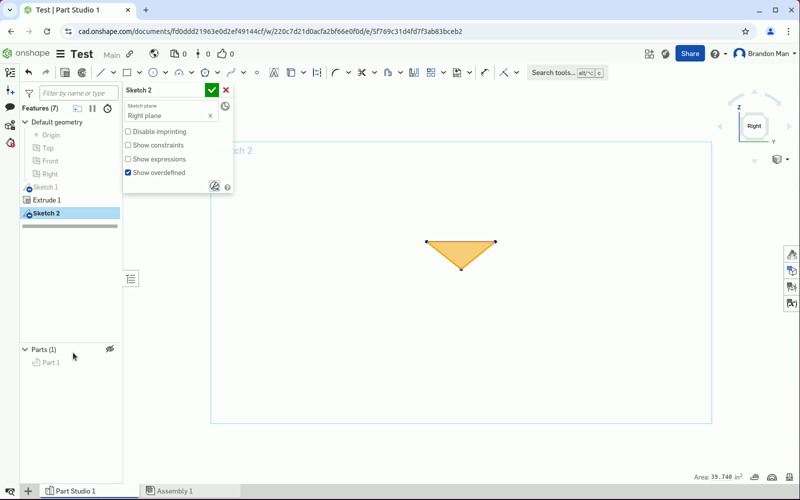
key(shift+e)
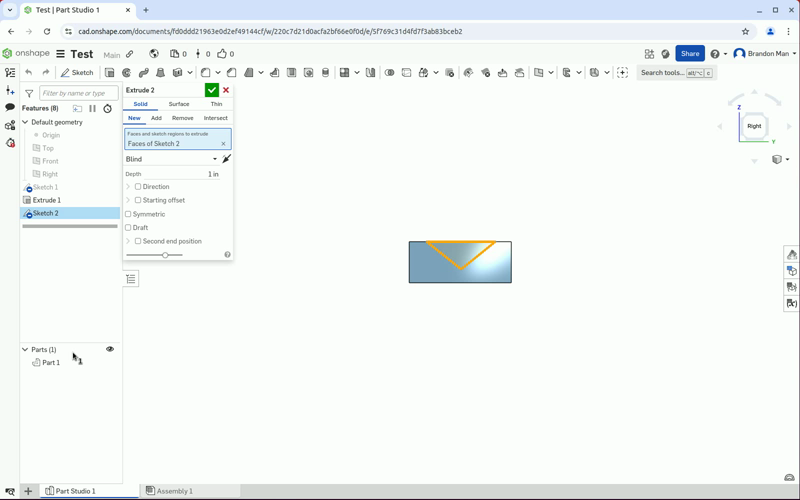
mouse_move(143, 106)
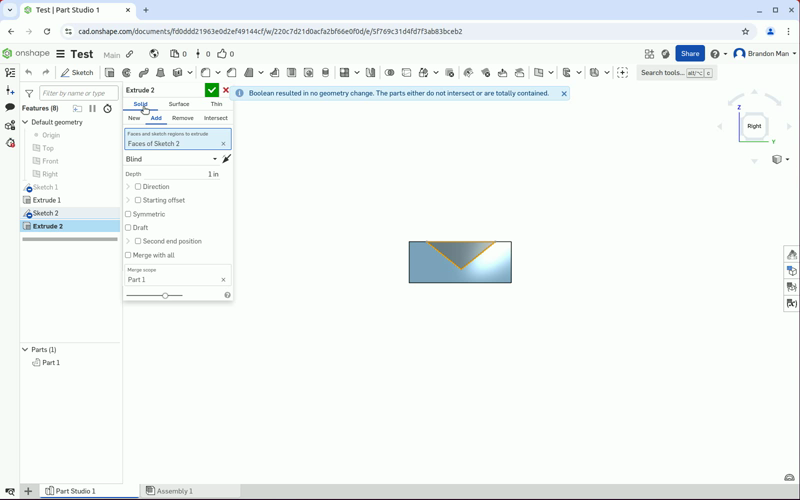
click(143, 106)
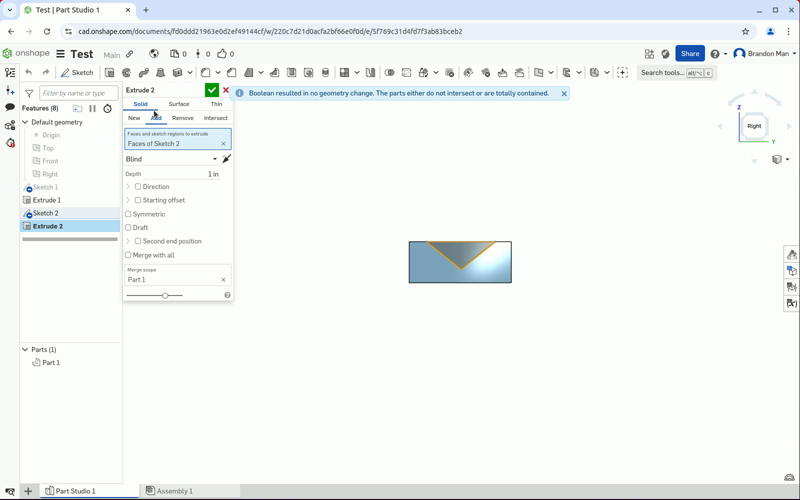
mouse_move(186, 120)
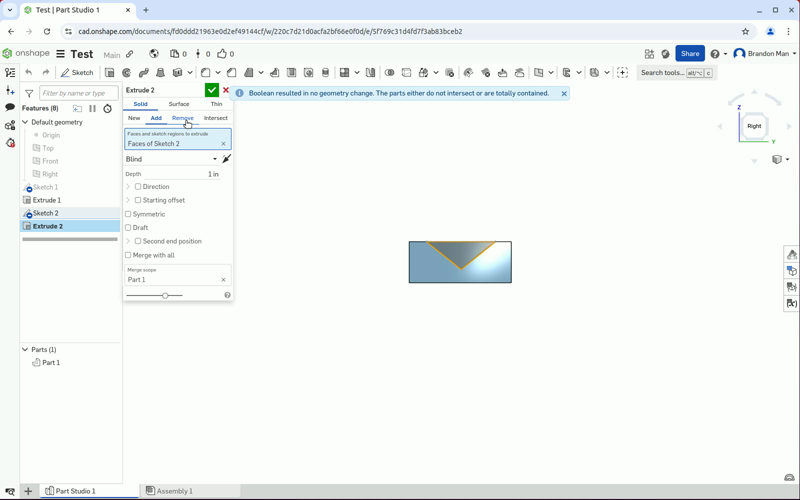
click(186, 120)
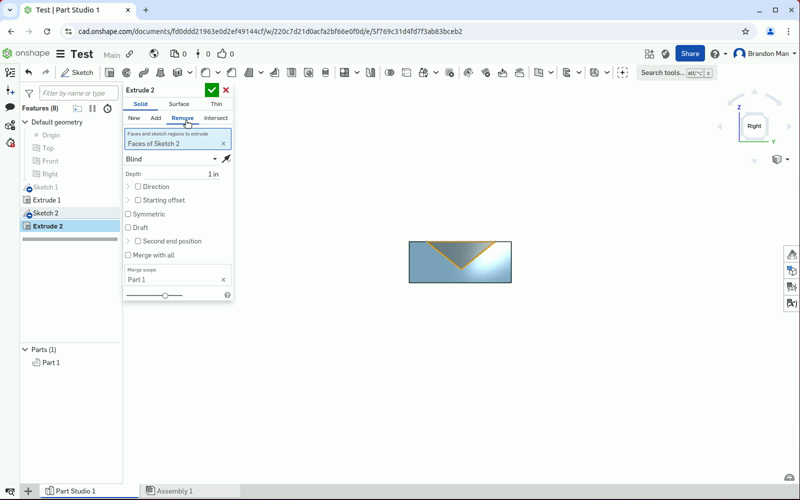
key(tab, 4)
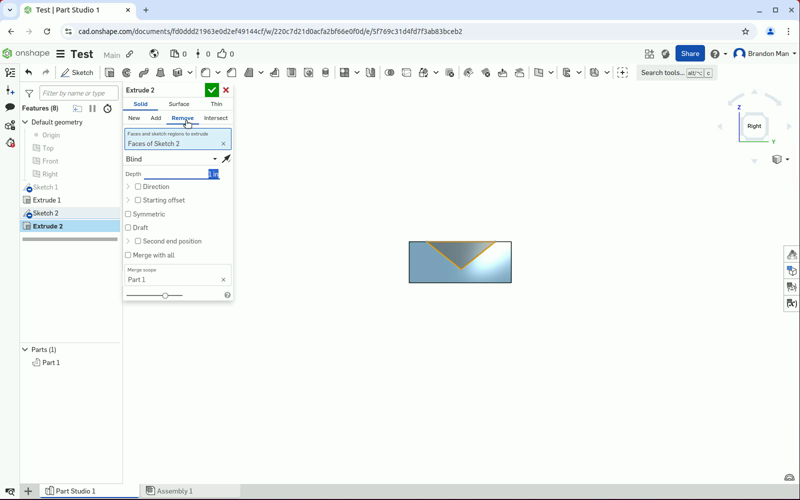
text(22.626)
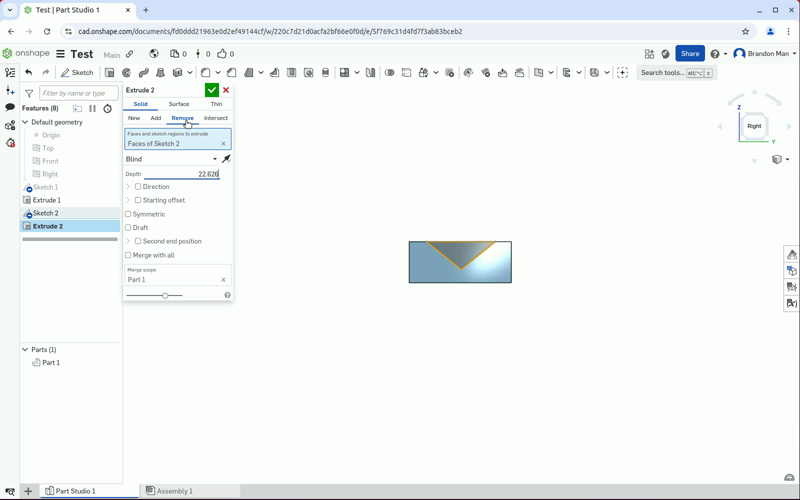
key(tab, 3)
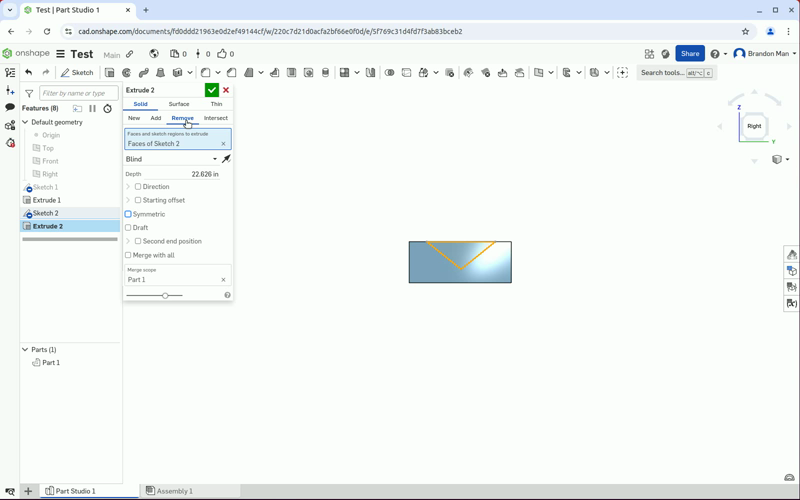
key(space)
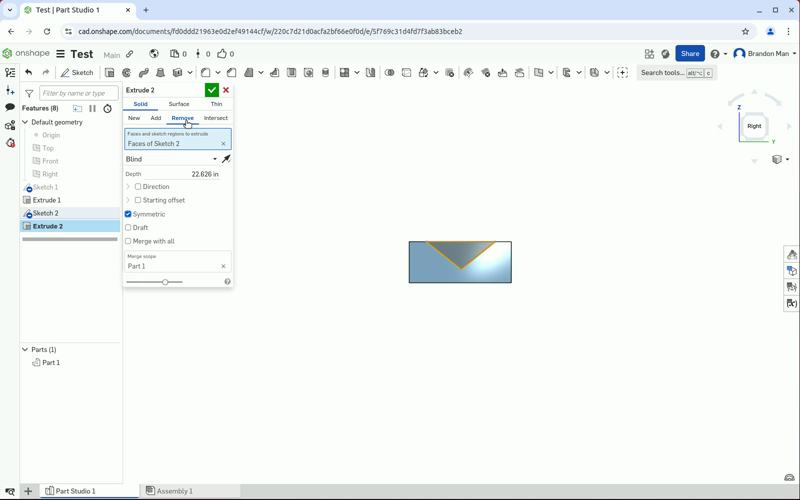
key(tab, 2)
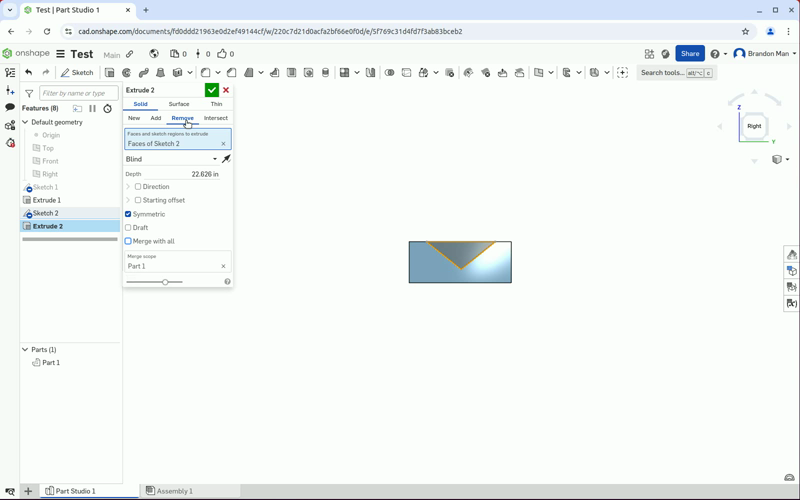
key(space)
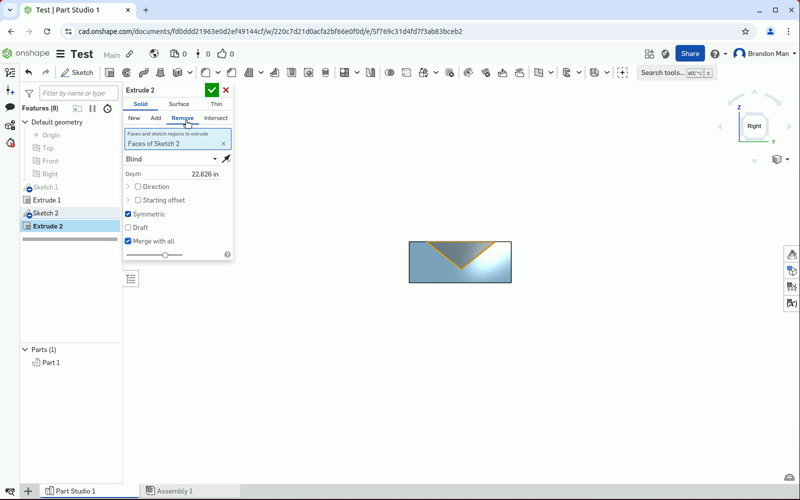
key(enter)
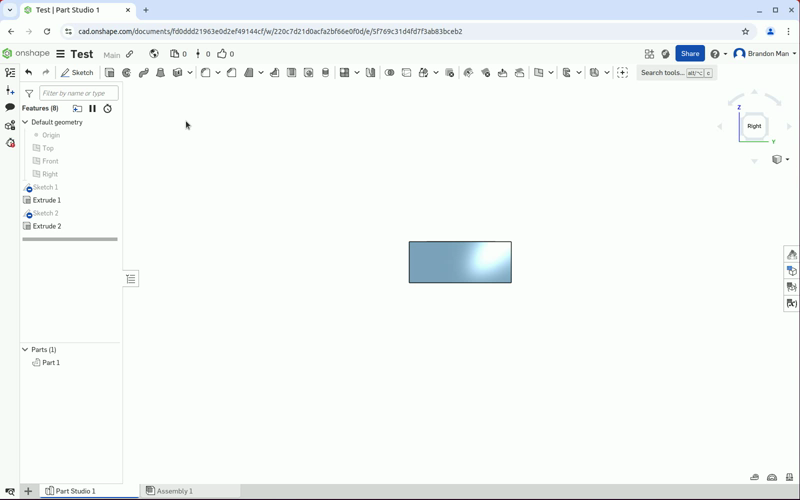
key(shift+h)
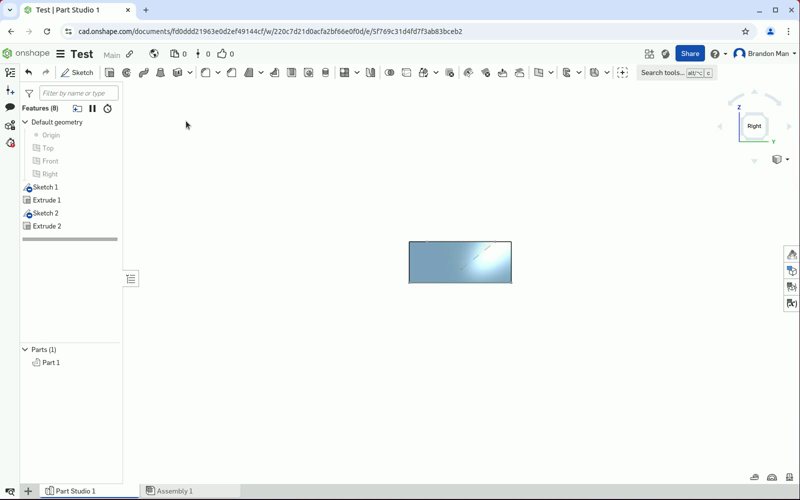
key(shift+h)
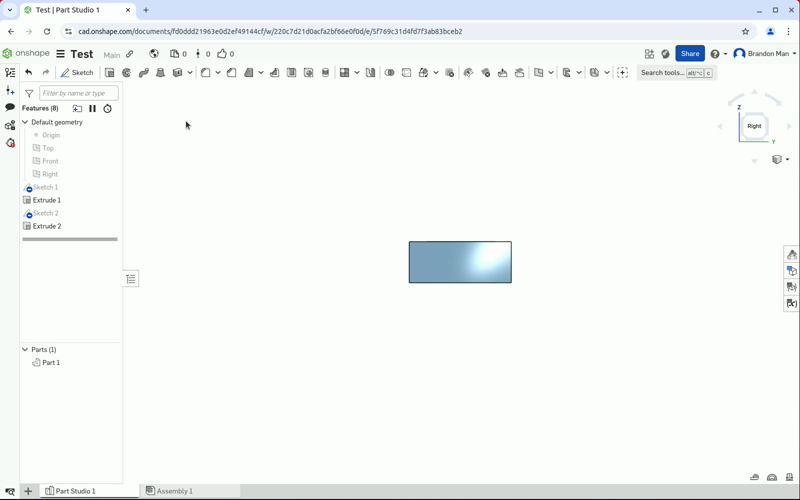
mouse_move(73, 189)
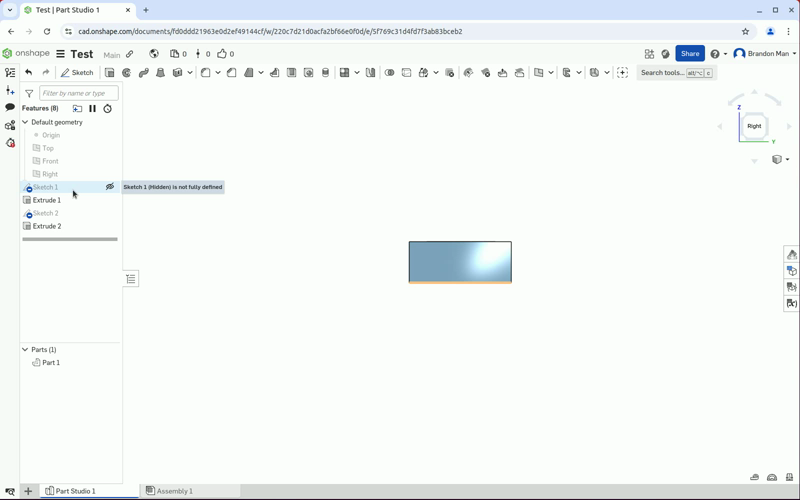
click(73, 189)
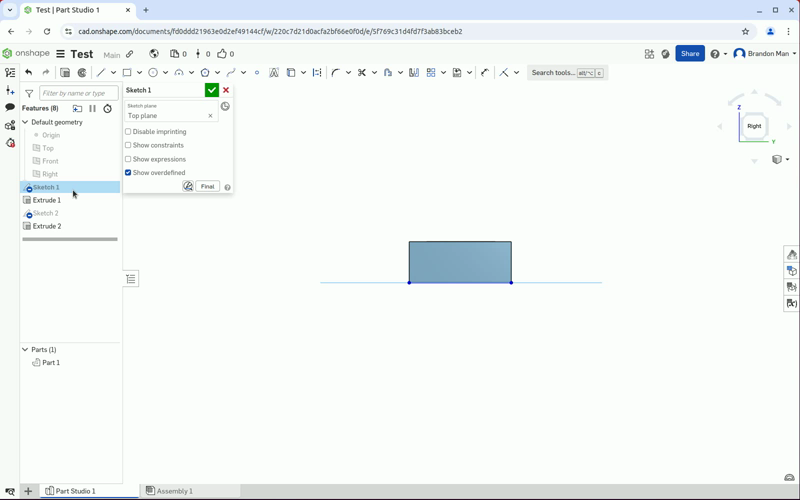
mouse_move(229, 92)
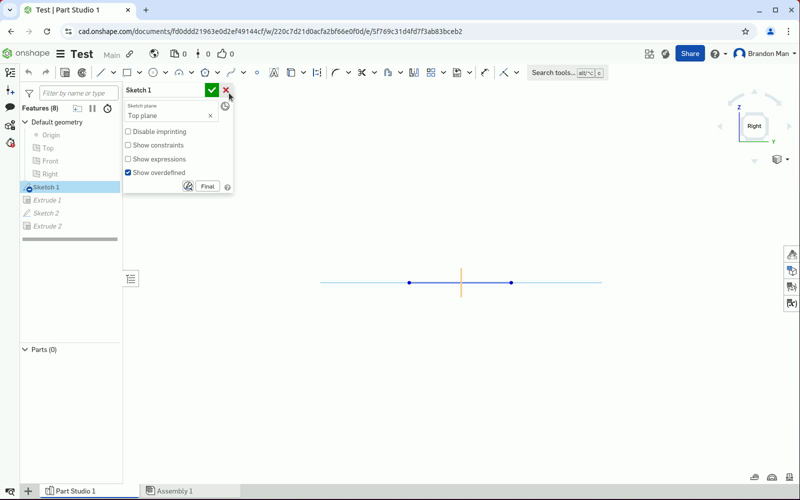
click(229, 92)
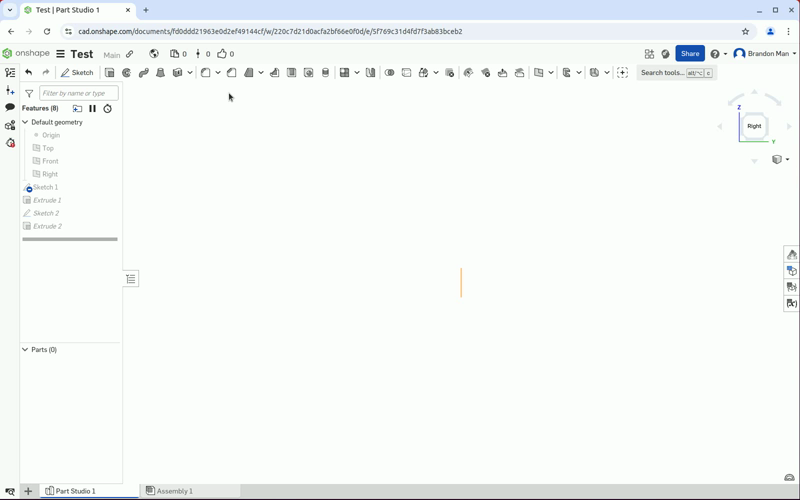
mouse_move(73, 352)
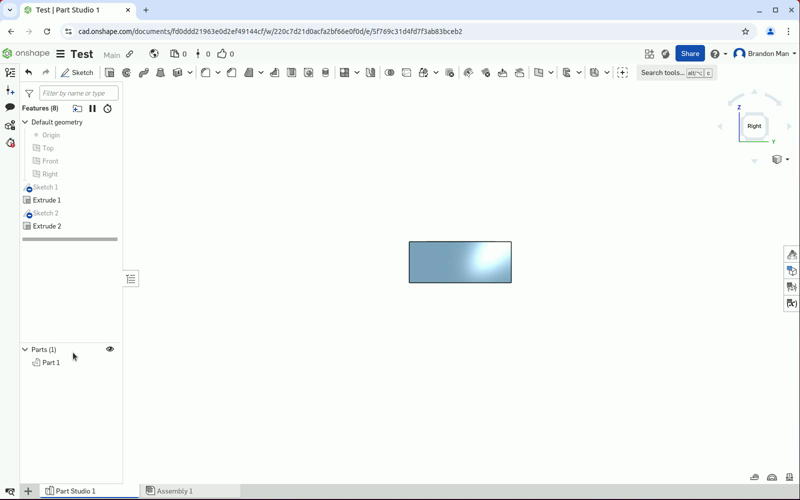
key(y)
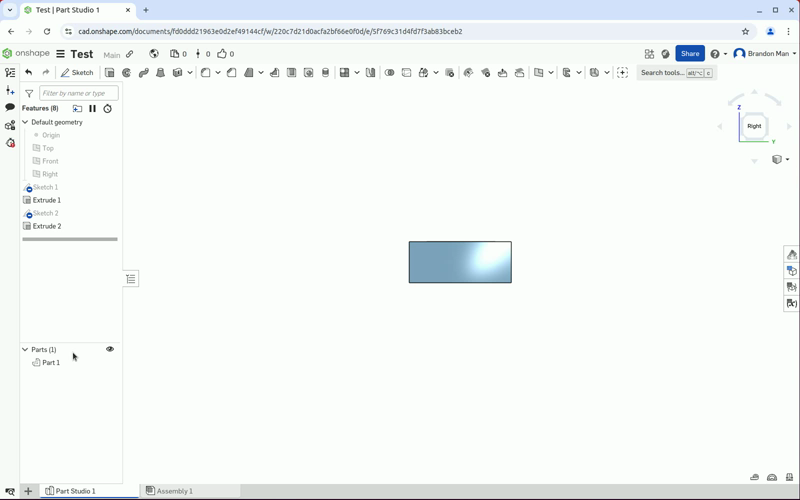
key(shift+p)
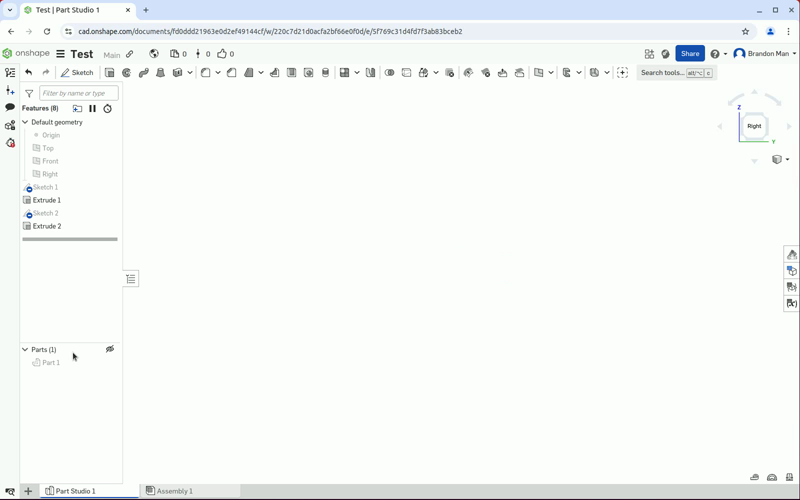
key(space)
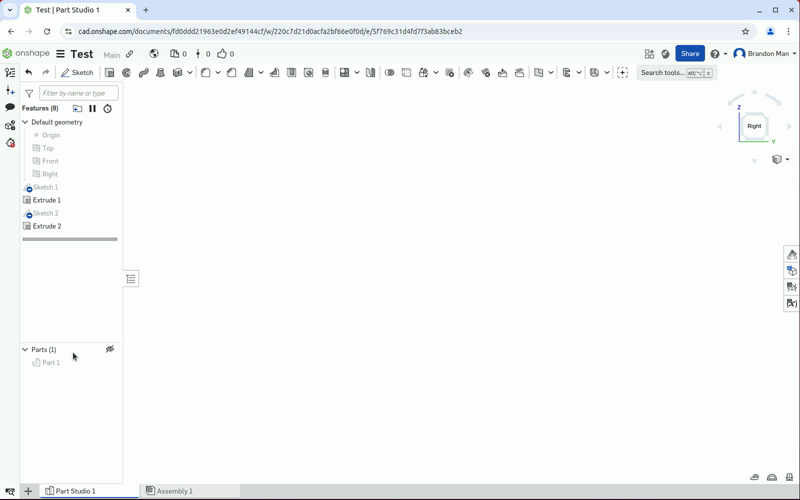
key_down(shift)
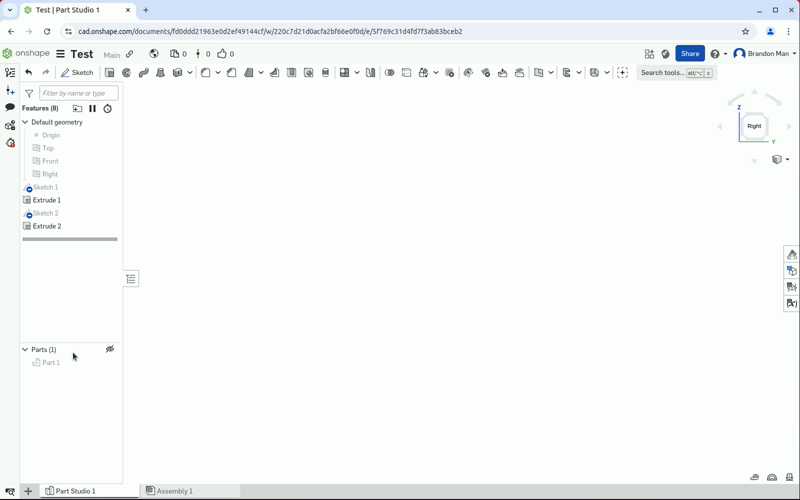
key(right)
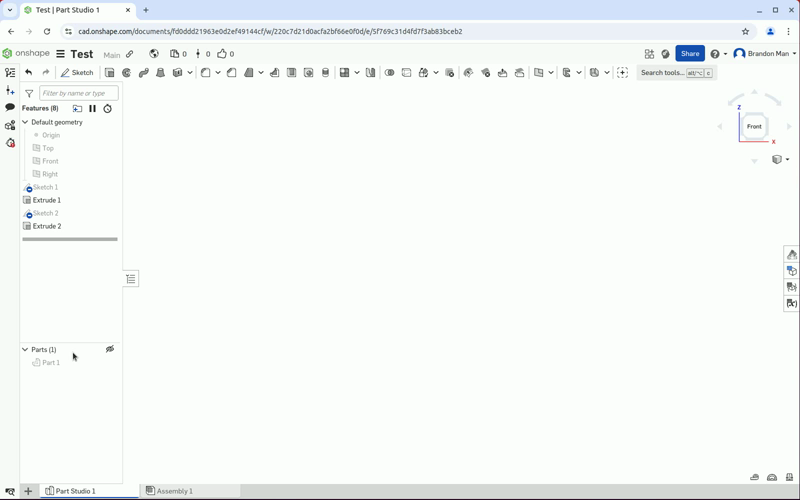
key_up(shift)
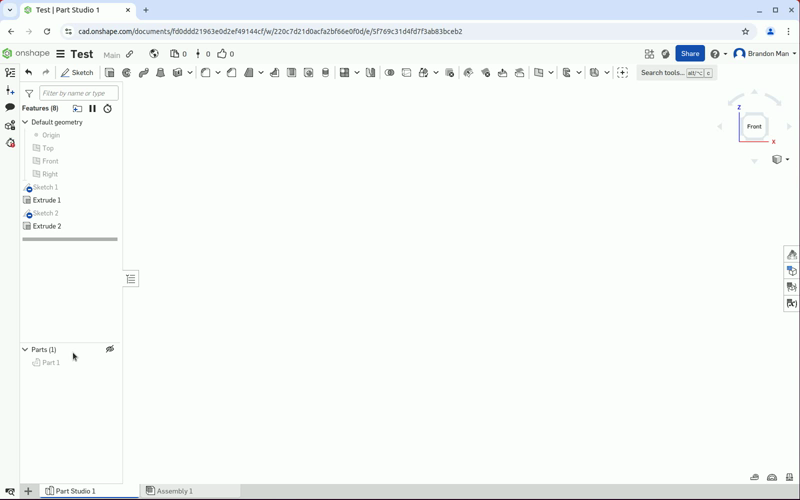
key(space)
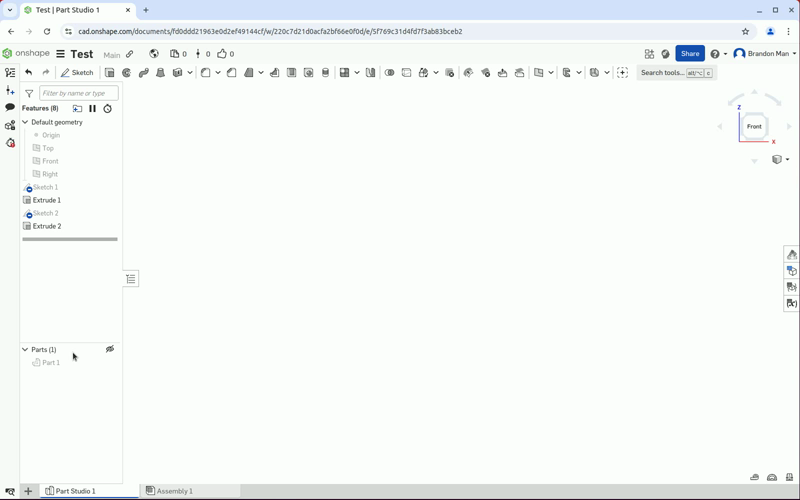
key_down(shift)
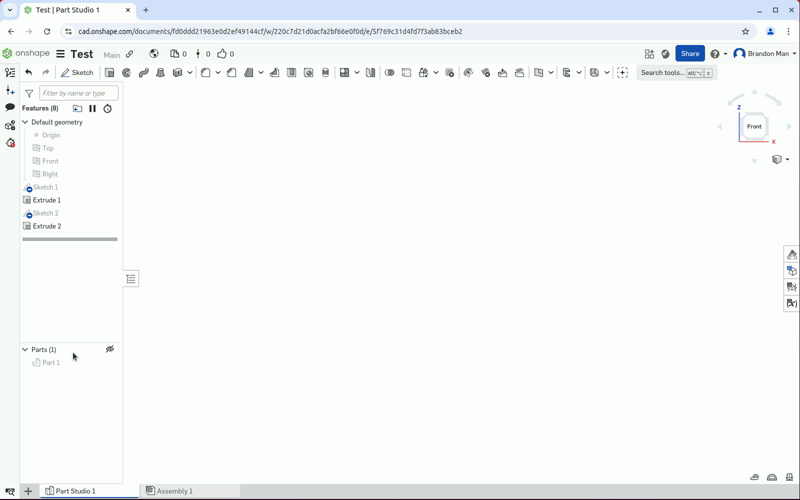
key(down)
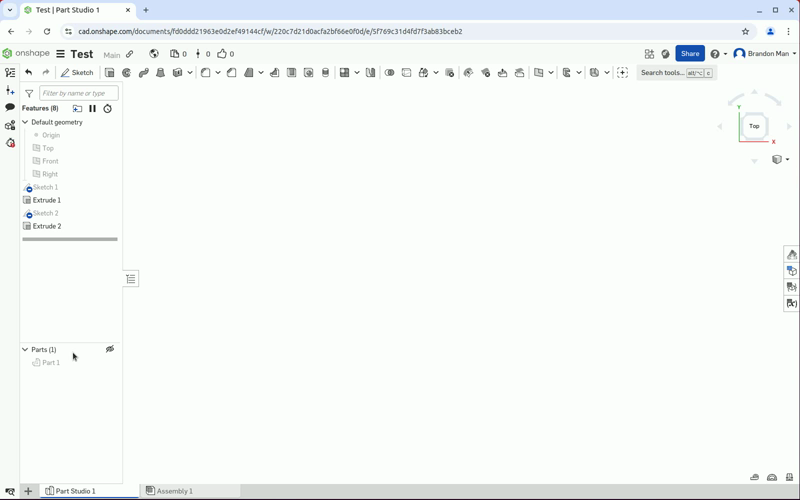
key_up(shift)
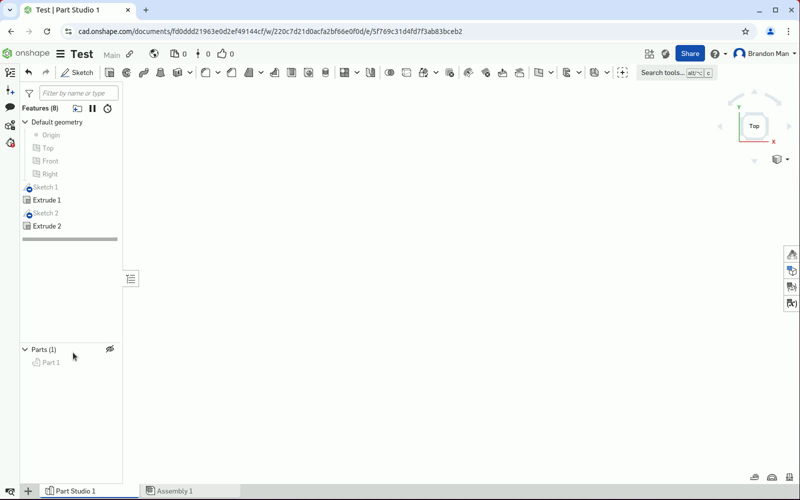
mouse_move(73, 352)
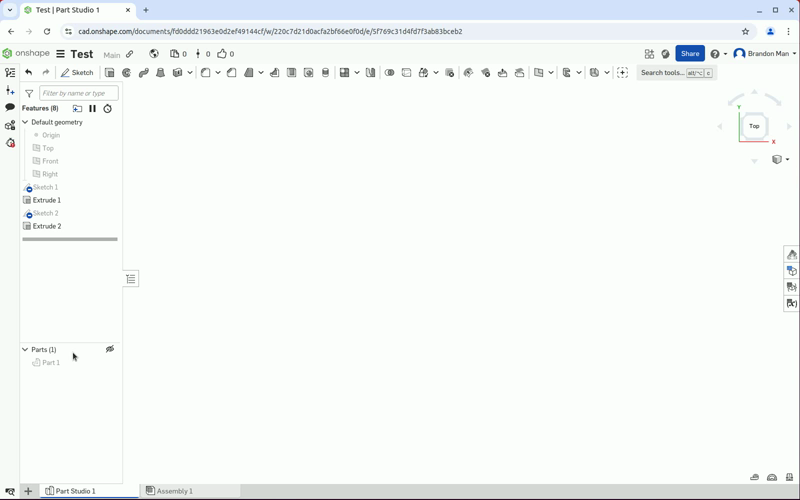
key(shift+y)
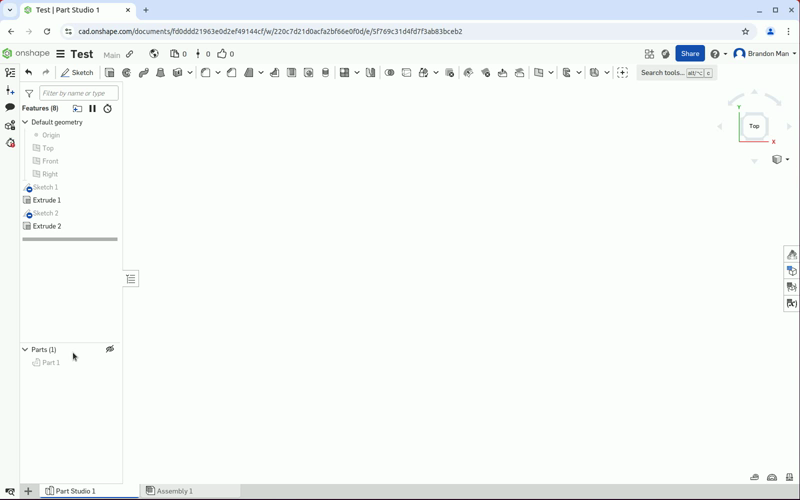
key(shift+s)
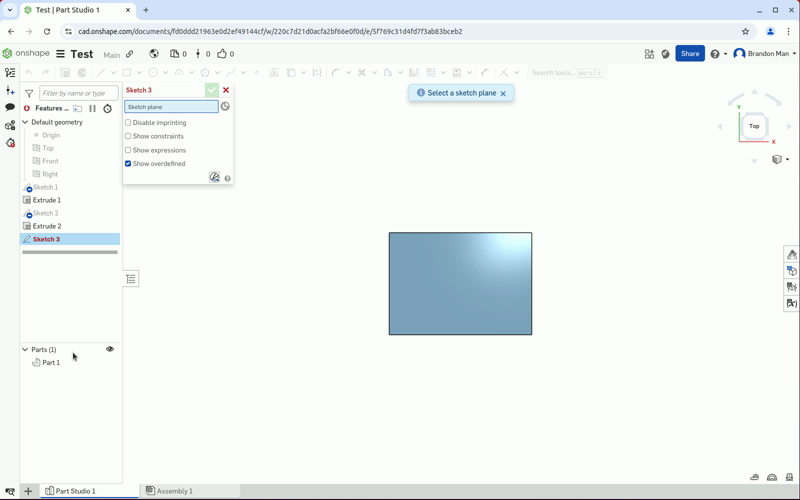
mouse_move(73, 150)
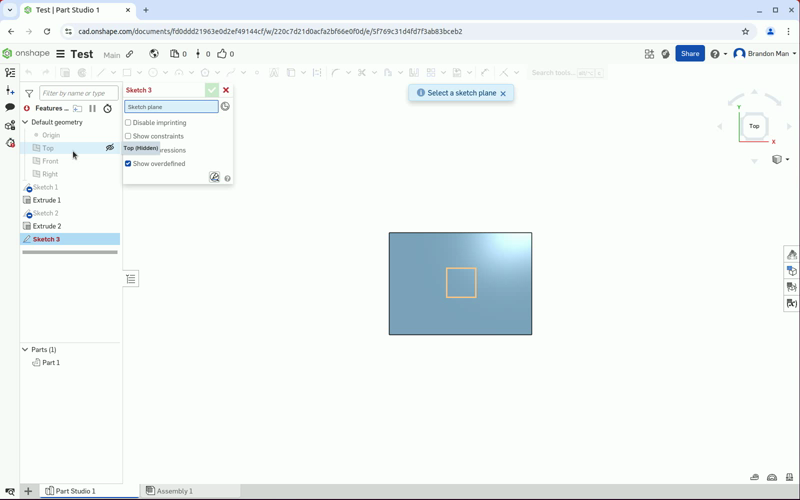
click(73, 150)
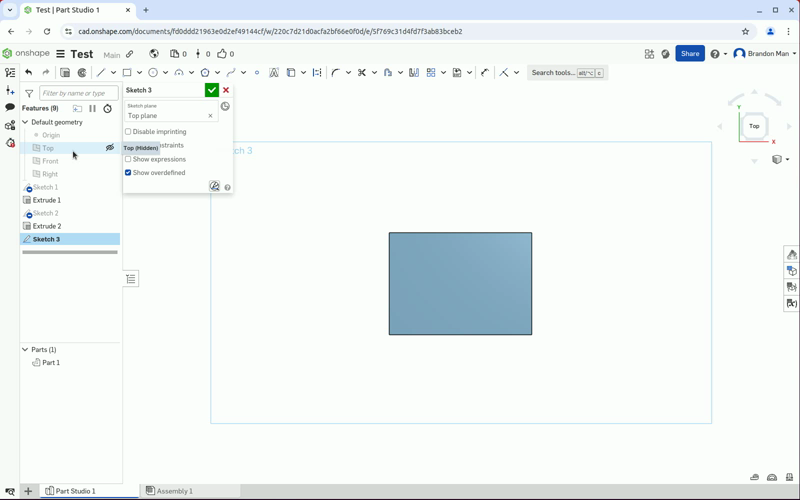
mouse_move(73, 352)
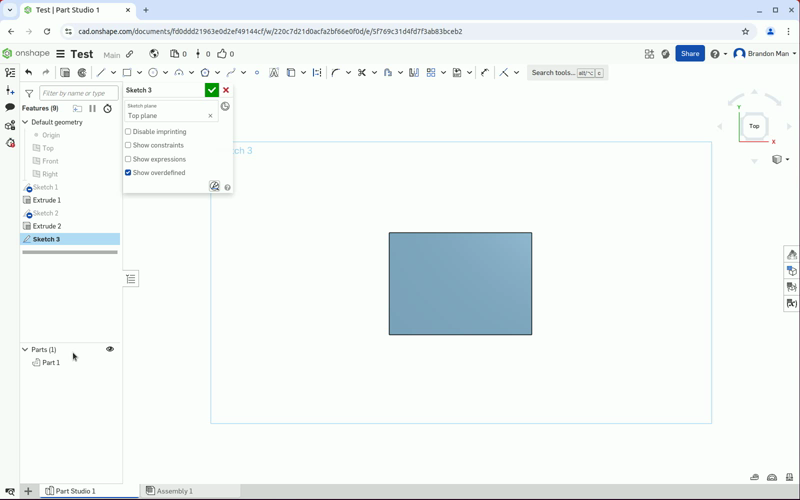
key(y)
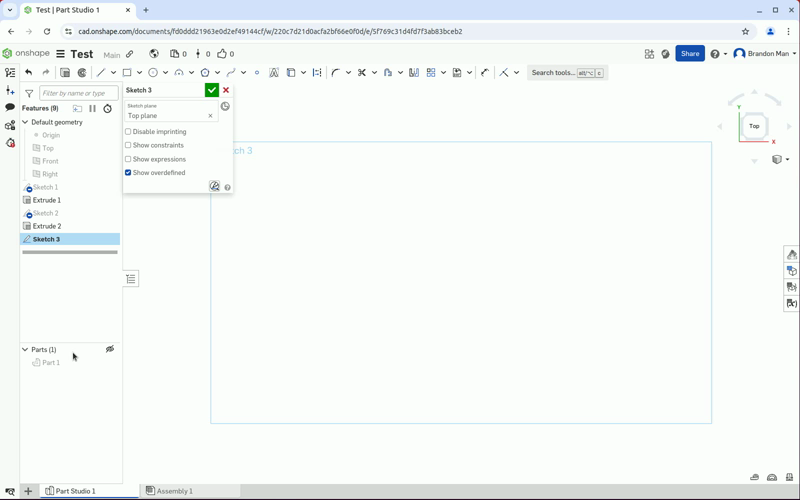
key(l)
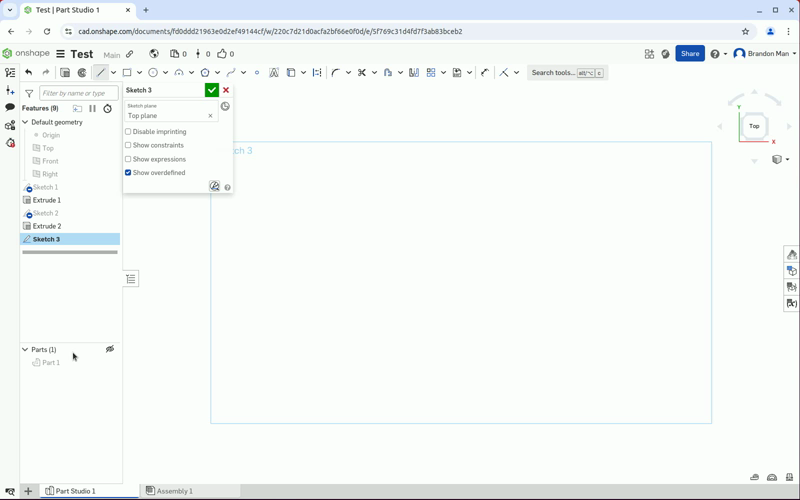
key_down(shift)
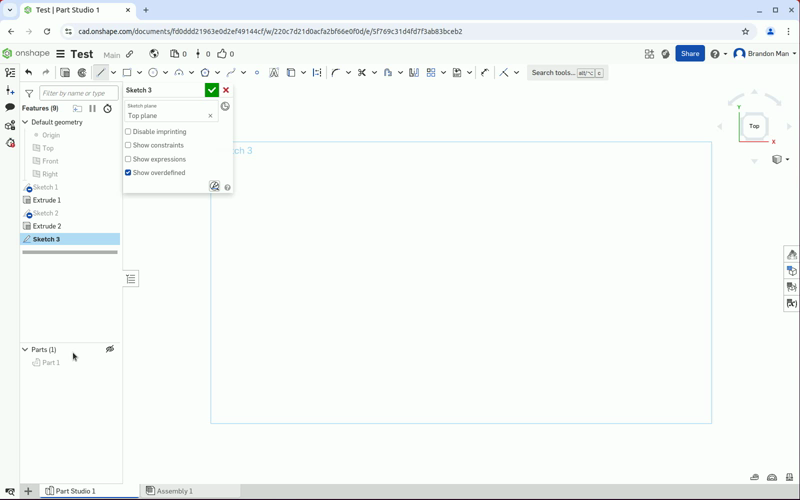
mouse_move(433, 231)
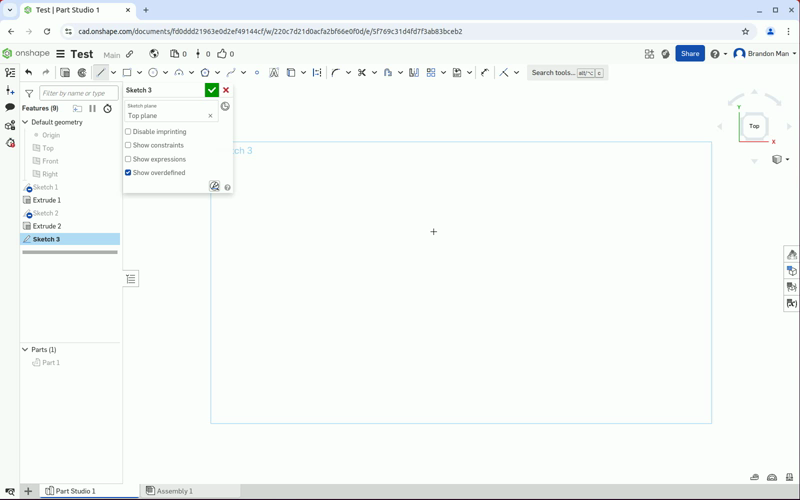
click(433, 231)
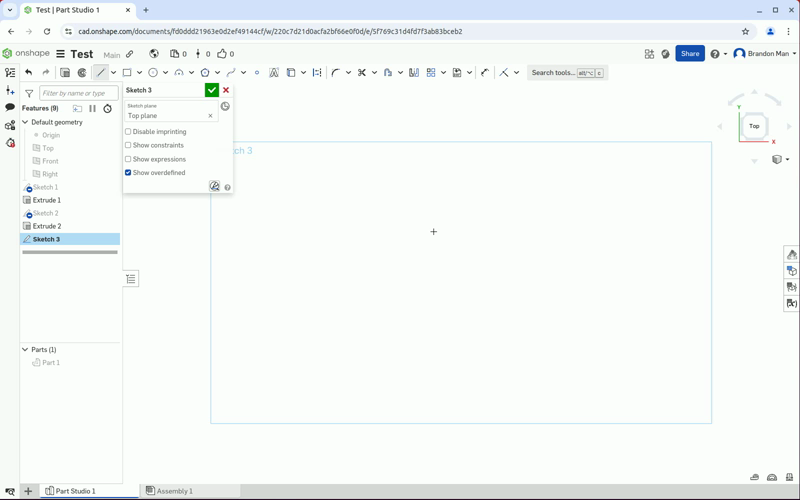
key_up(shift)
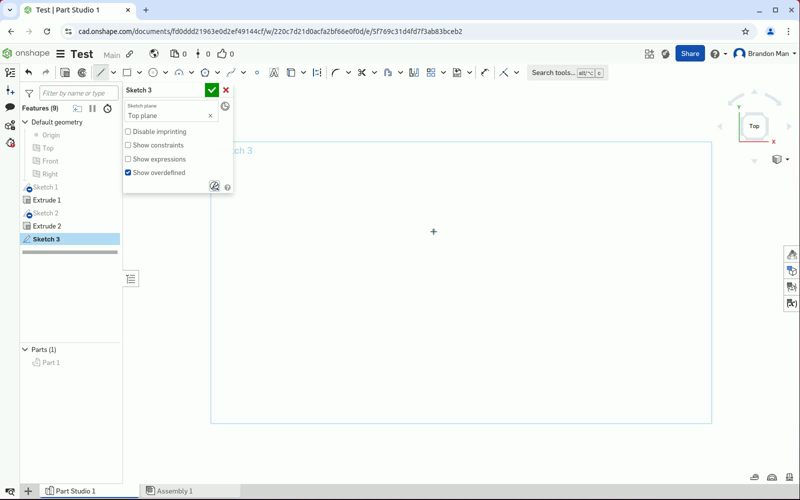
key_down(shift)
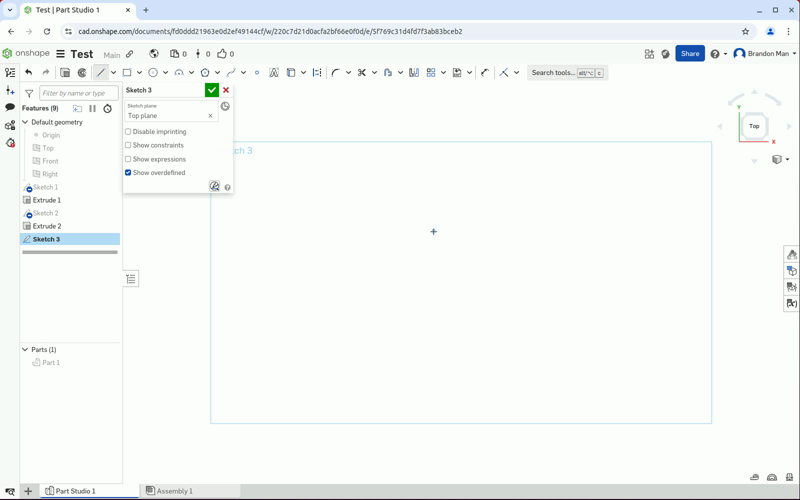
mouse_move(463, 231)
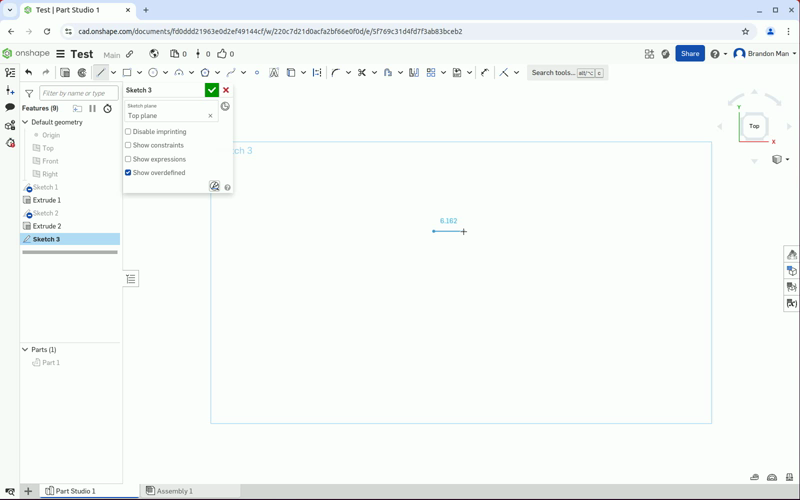
mouse_move(488, 231)
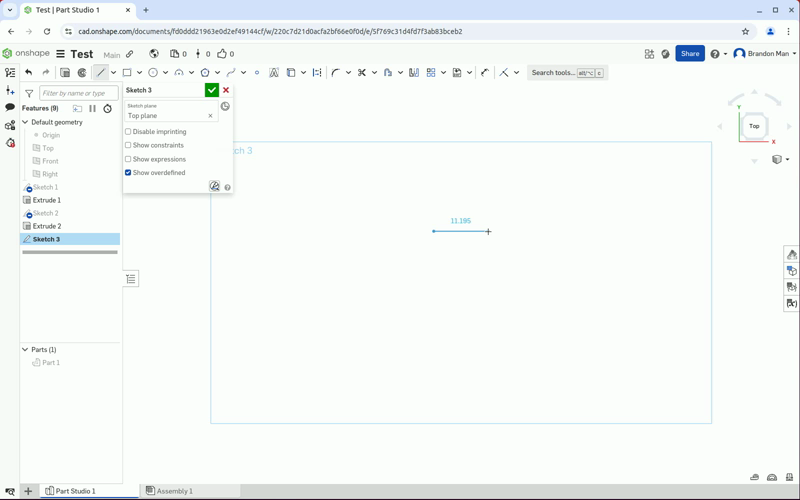
click(488, 231)
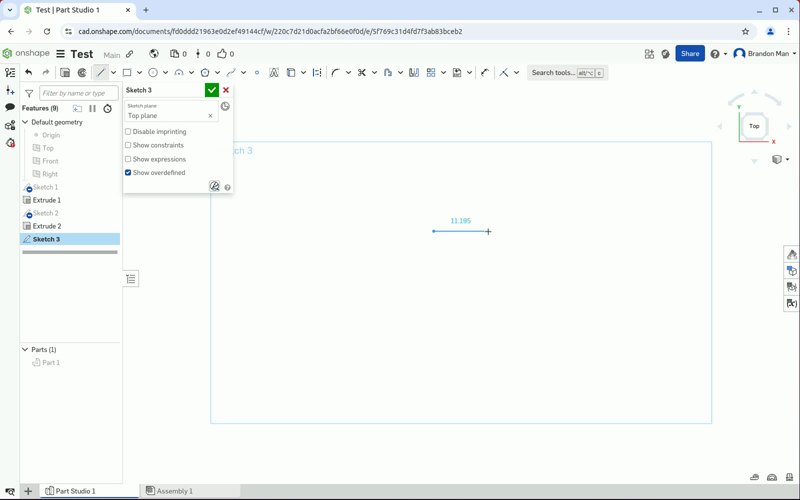
key_up(shift)
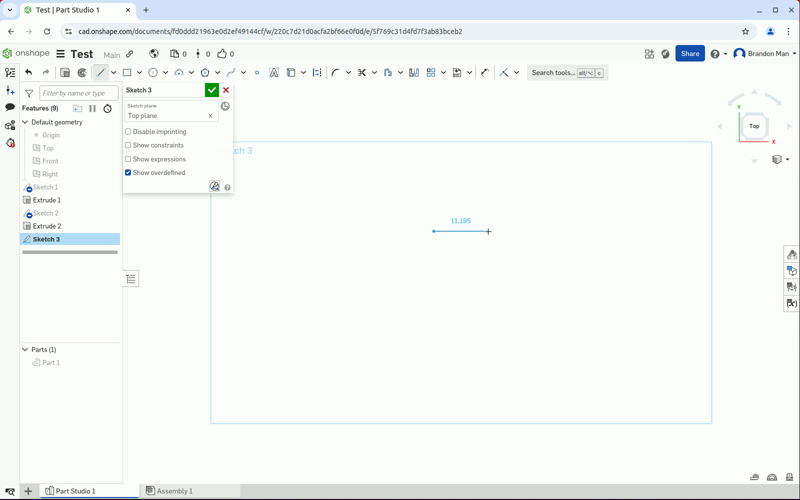
key_down(shift)
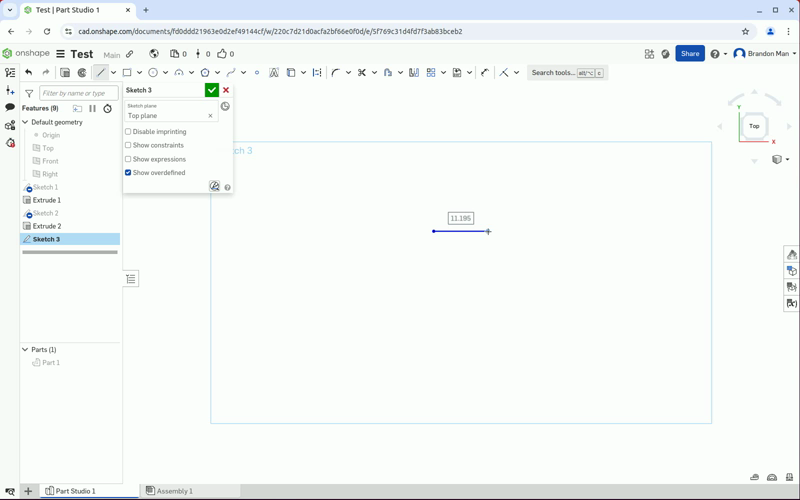
mouse_move(518, 231)
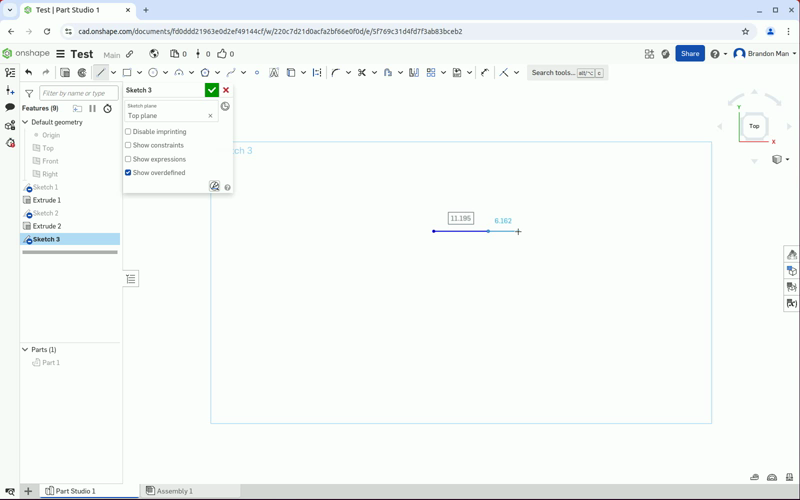
mouse_move(488, 197)
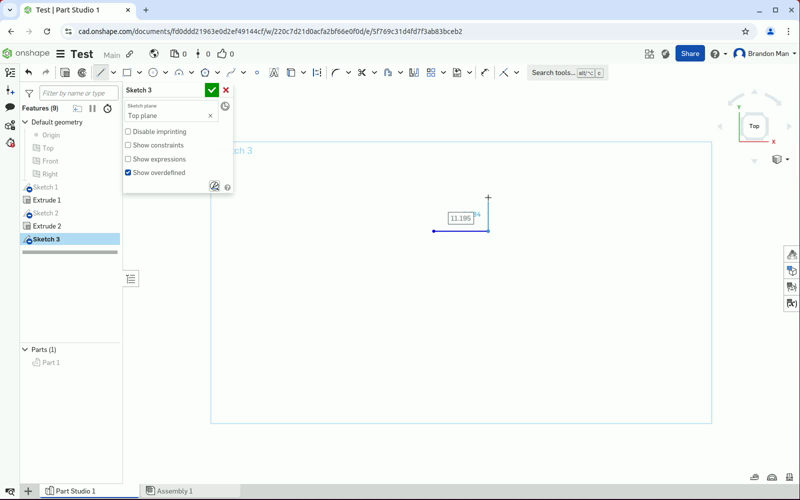
click(488, 197)
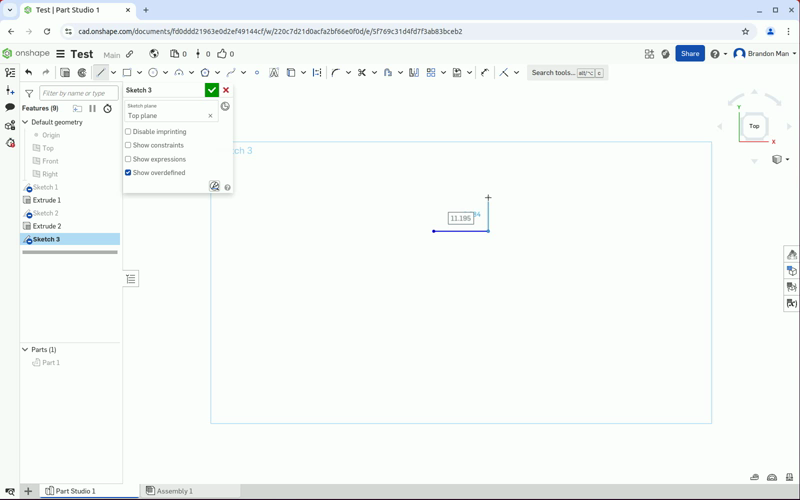
key_up(shift)
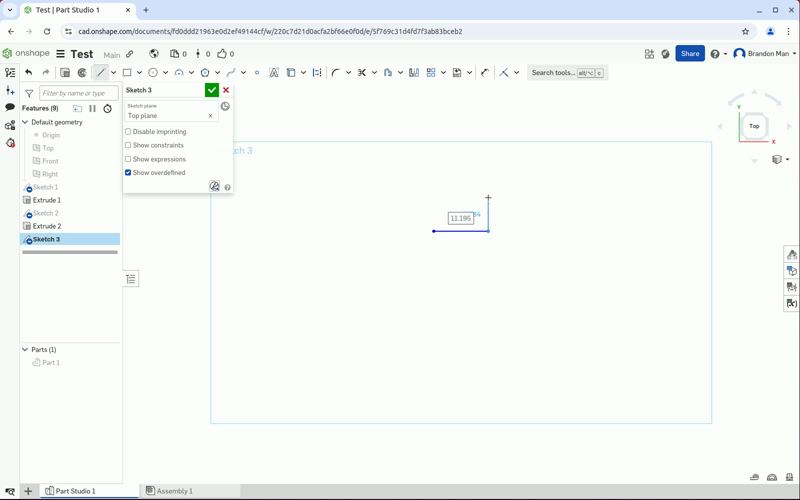
key(esc)
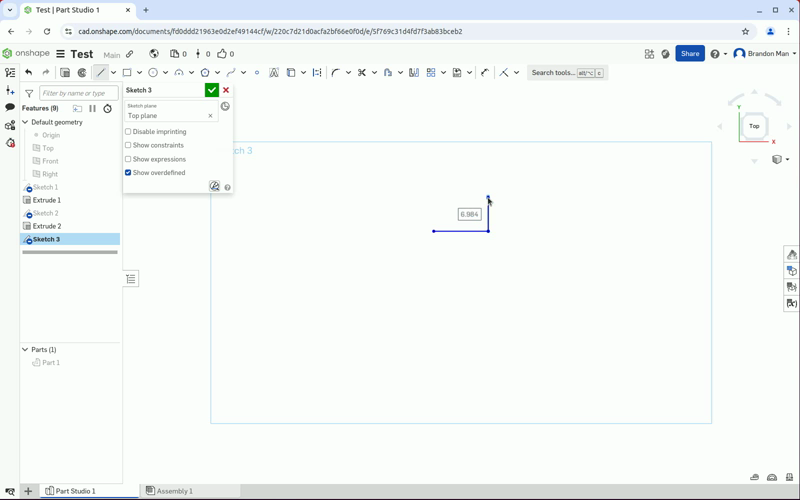
key(a)
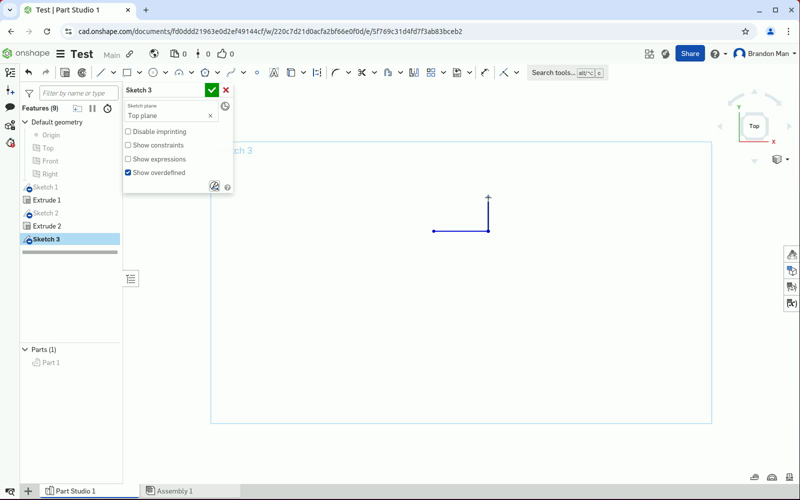
mouse_move(488, 197)
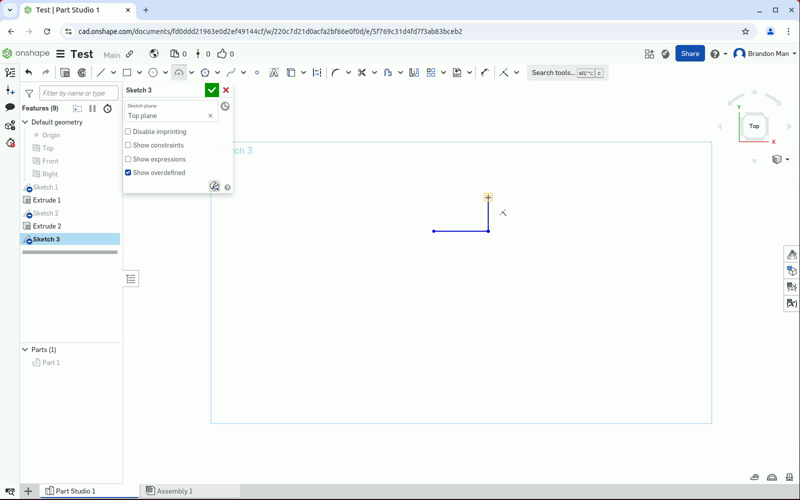
click(488, 197)
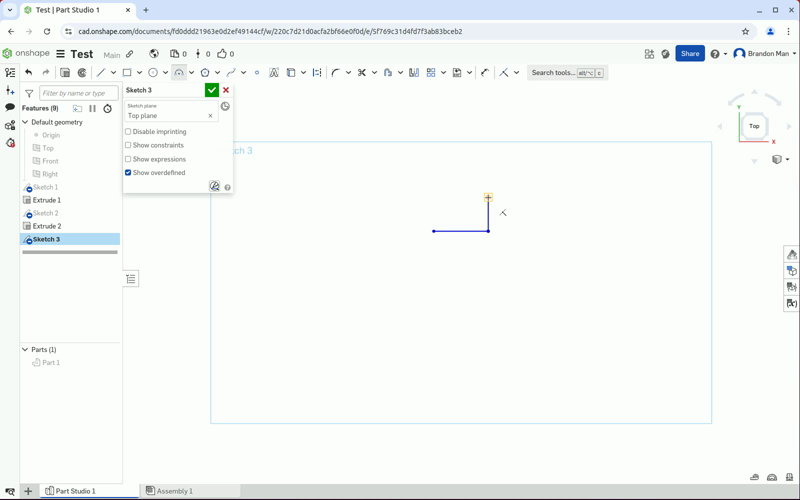
key_down(shift)
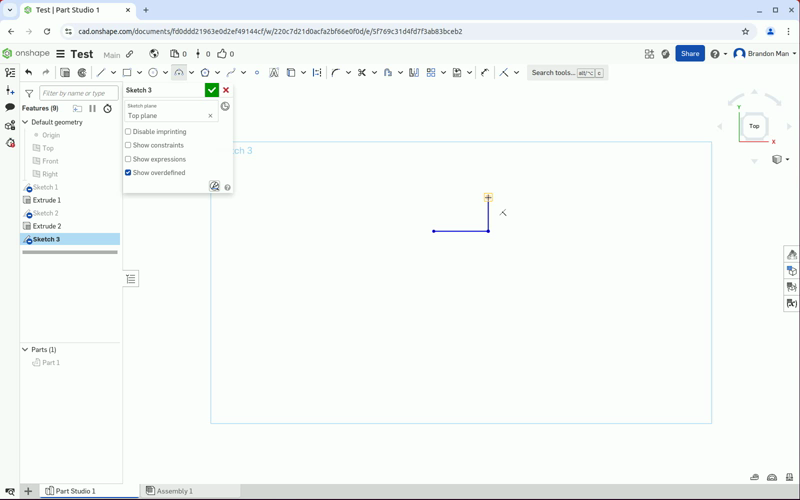
mouse_move(433, 197)
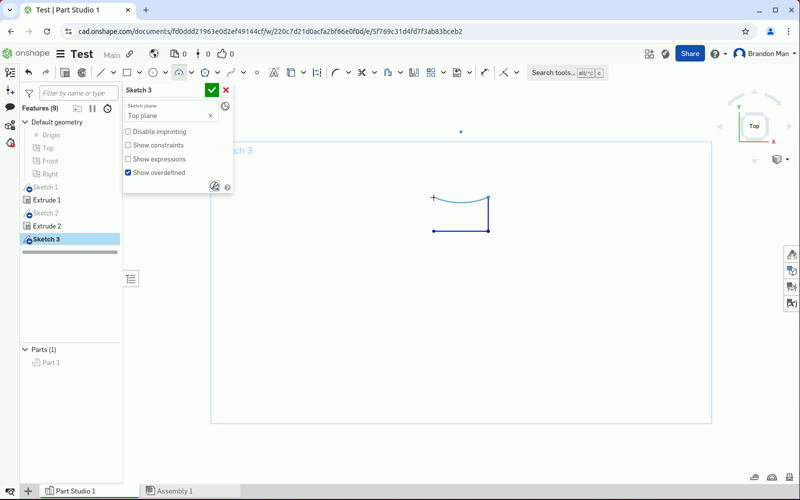
click(433, 197)
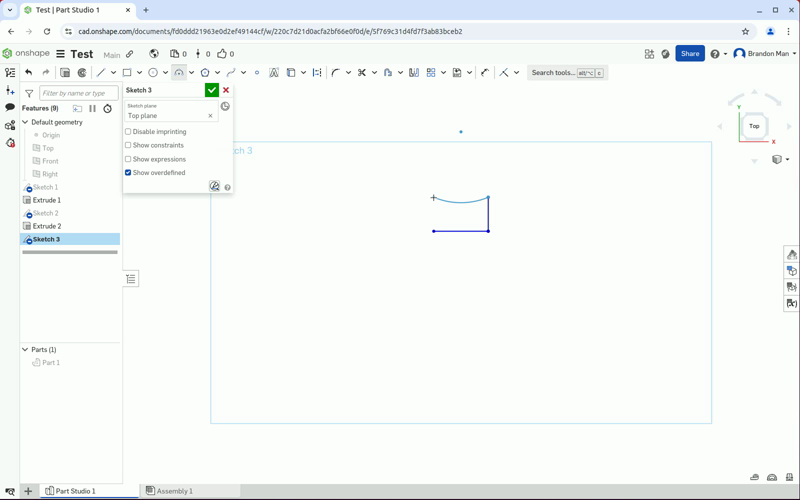
mouse_move(461, 169)
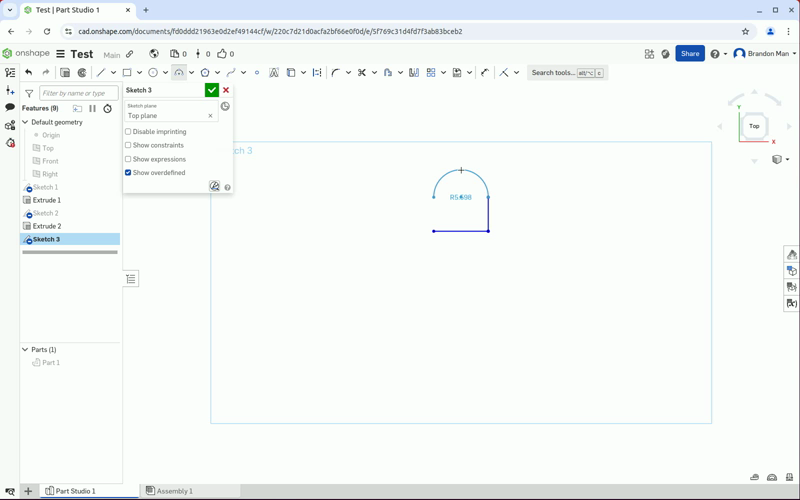
click(461, 169)
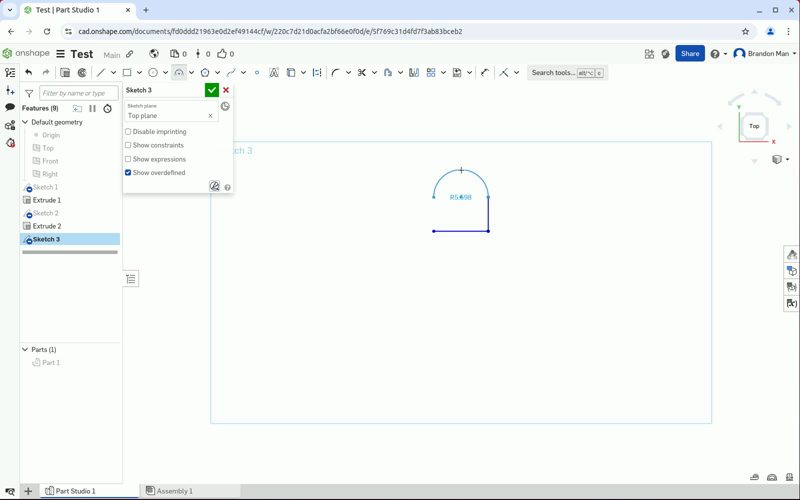
key_up(shift)
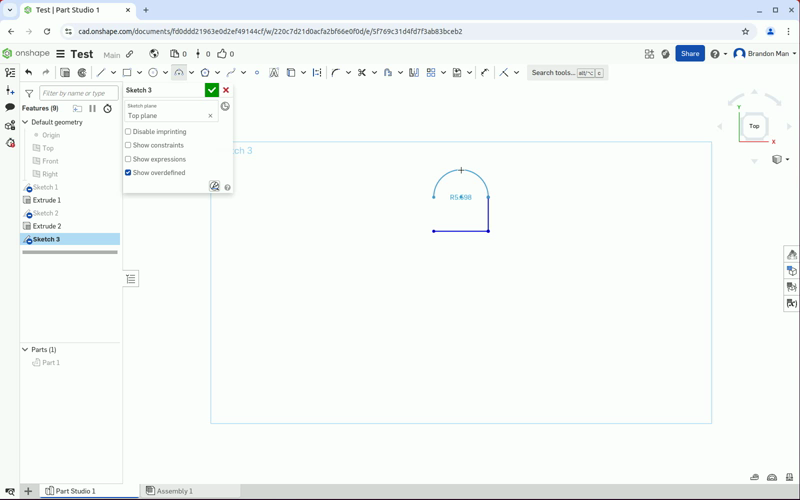
key(esc)
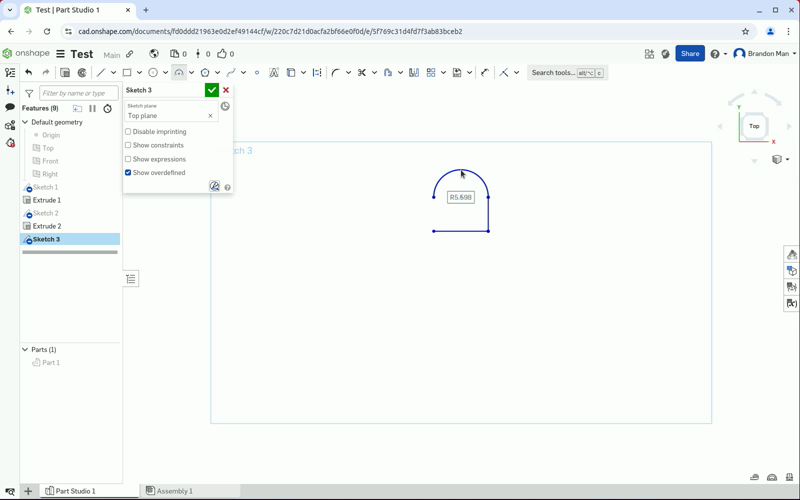
key(l)
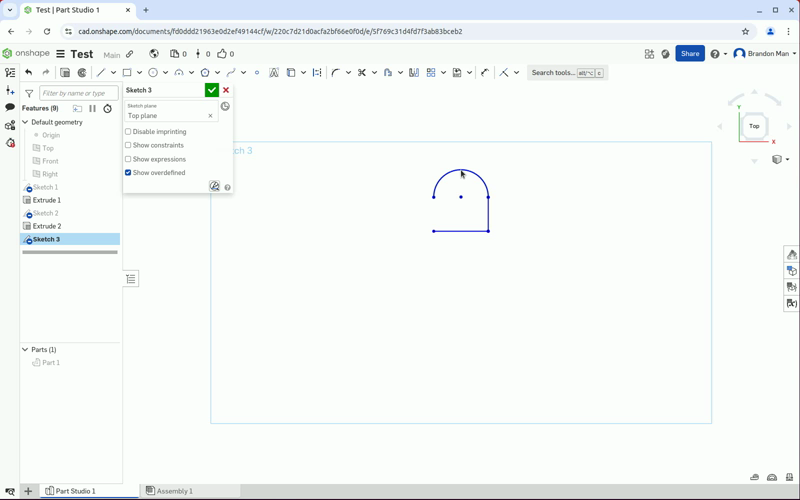
mouse_move(433, 197)
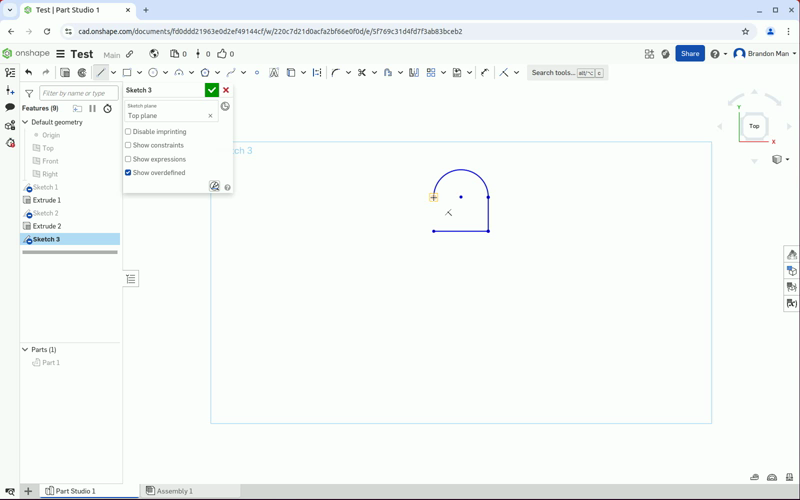
click(433, 197)
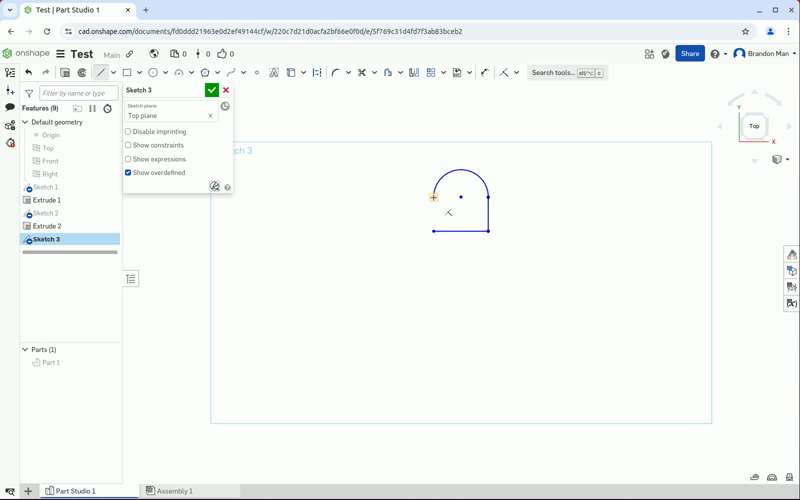
mouse_move(463, 197)
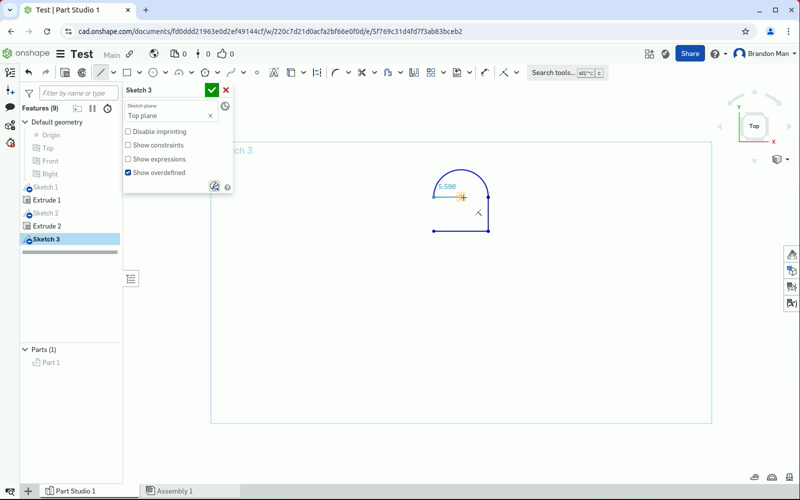
key_down(shift)
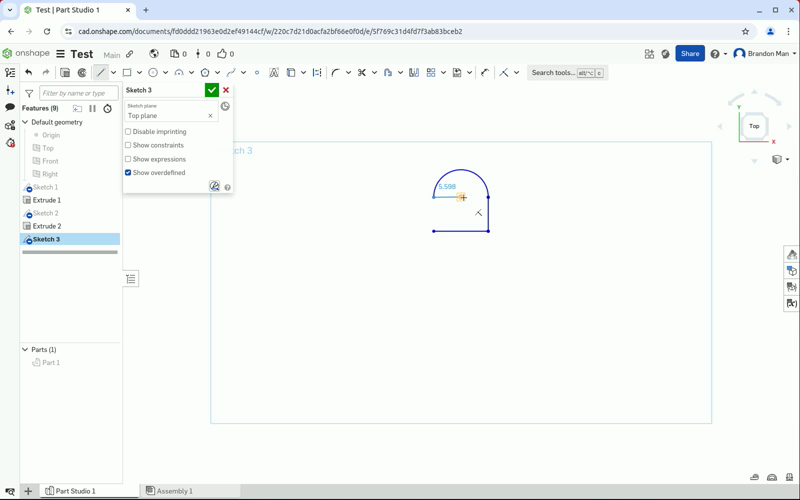
mouse_move(433, 231)
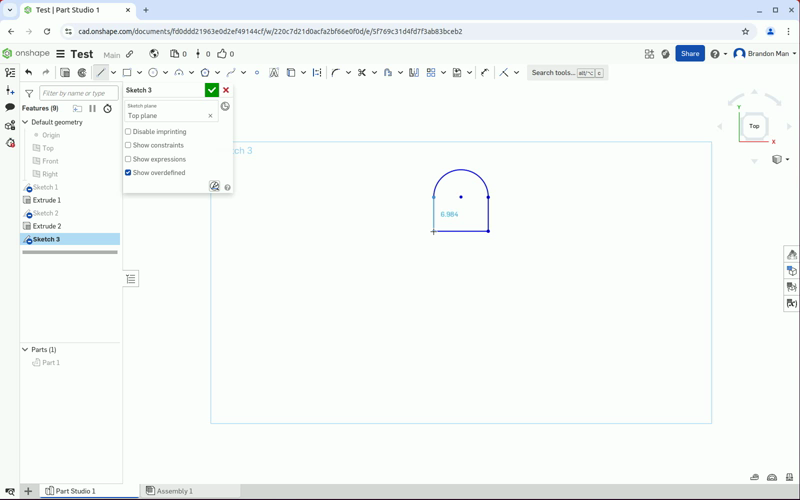
key_up(shift)
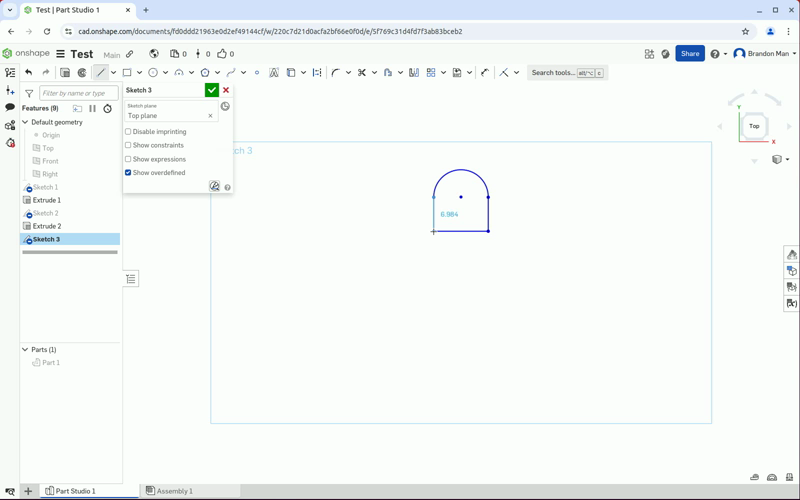
click(433, 231)
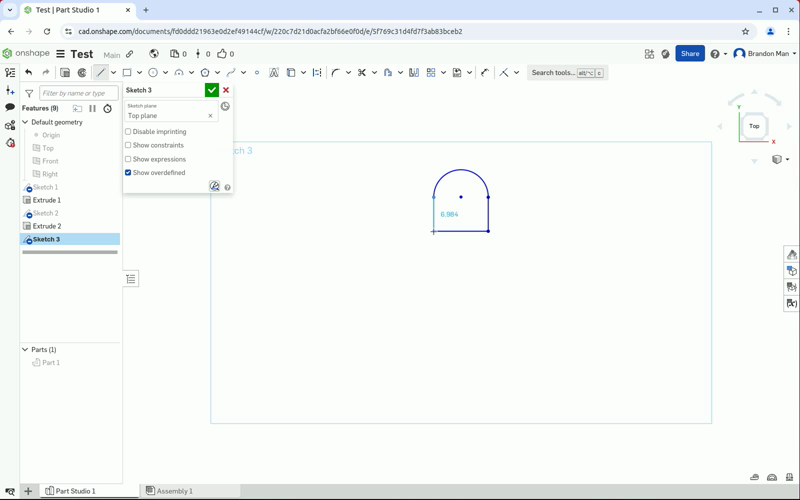
key(esc)
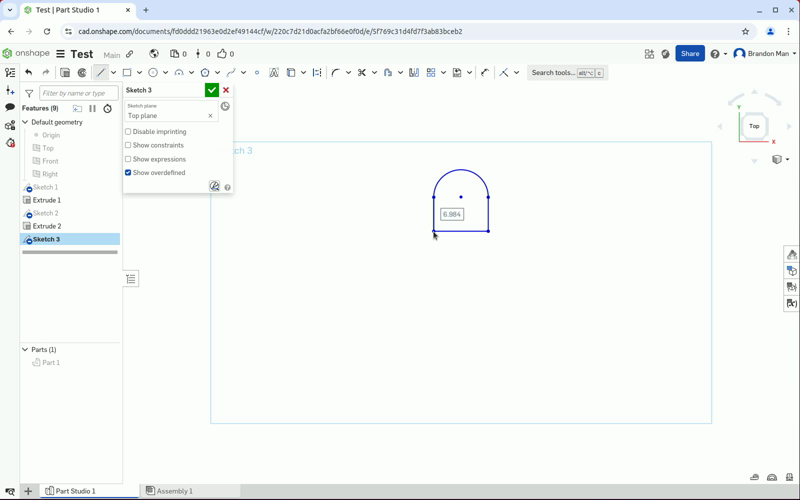
key(c)
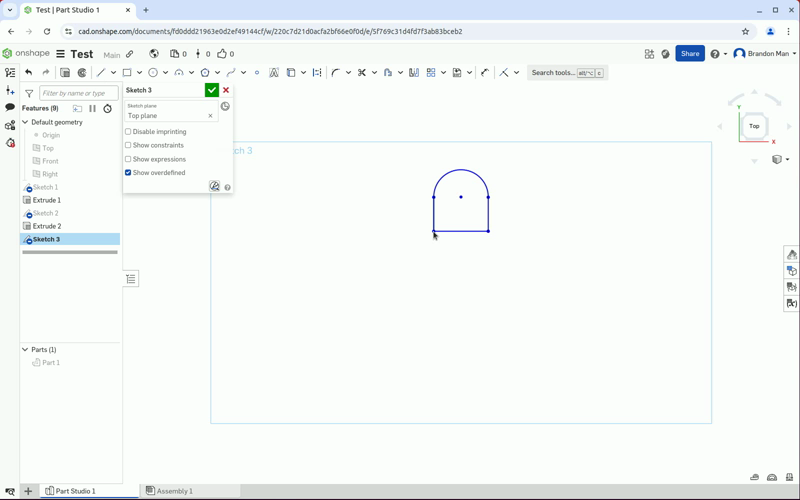
key_down(shift)
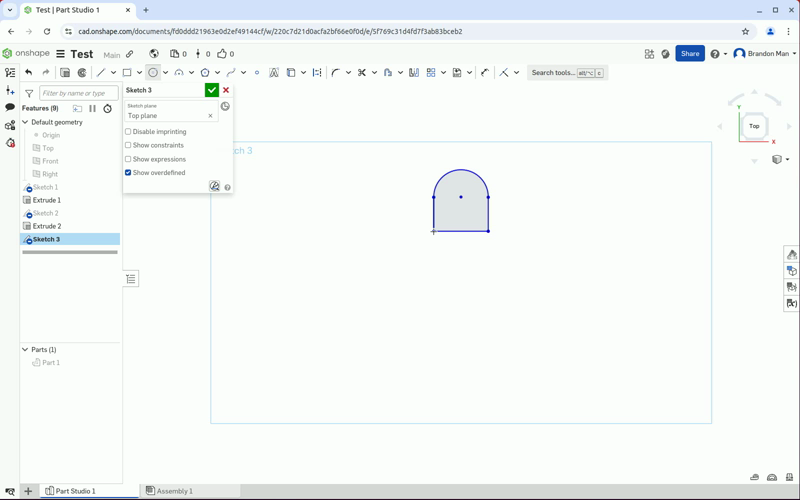
mouse_move(461, 197)
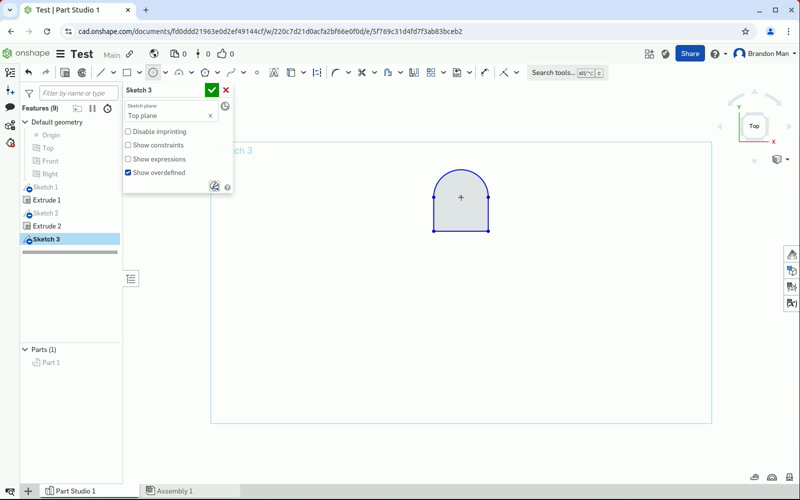
click(461, 197)
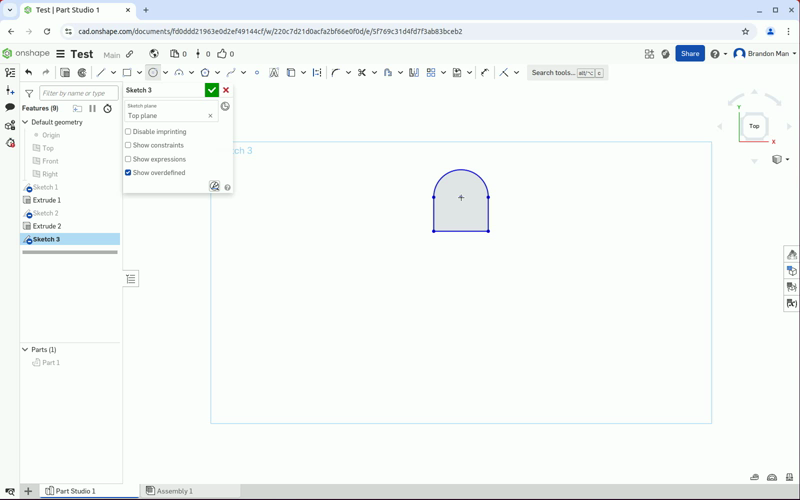
key_up(shift)
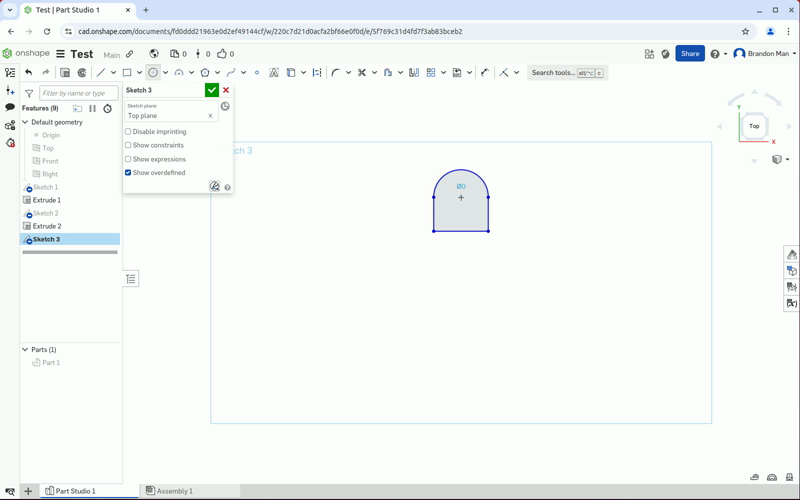
mouse_move(474, 197)
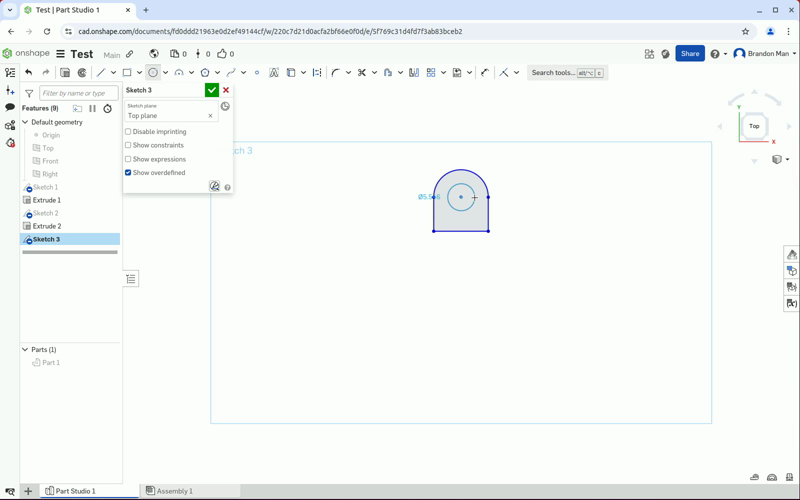
click(474, 197)
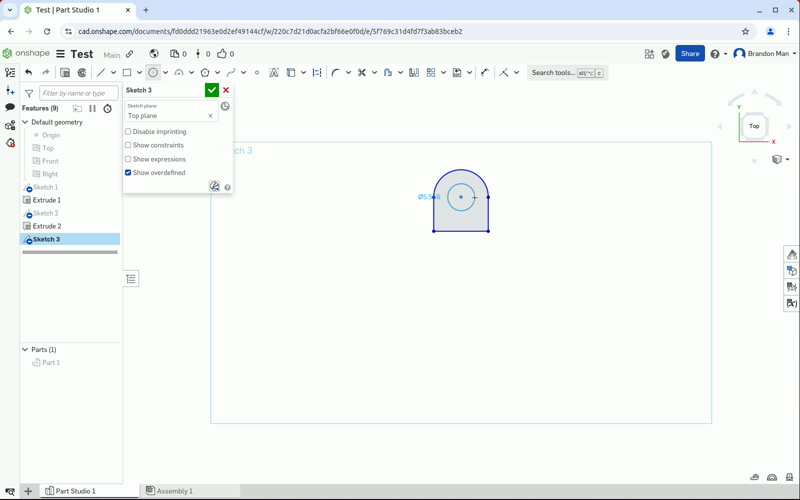
key(esc)
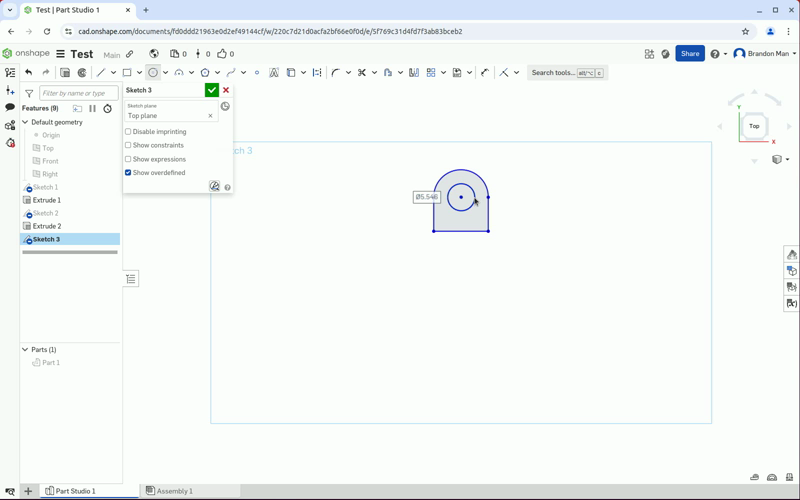
mouse_move(439, 207)
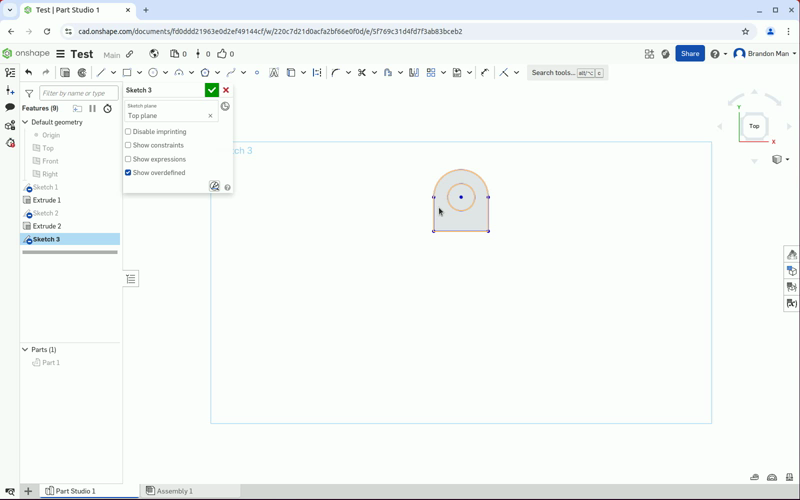
click(439, 207)
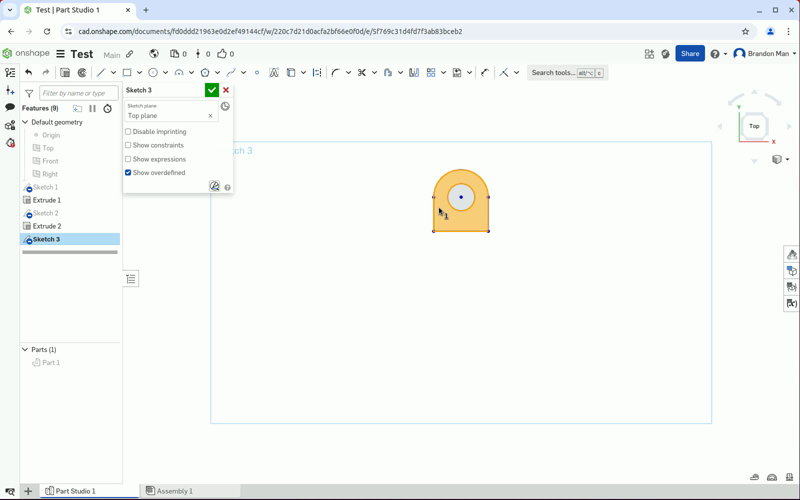
mouse_move(73, 352)
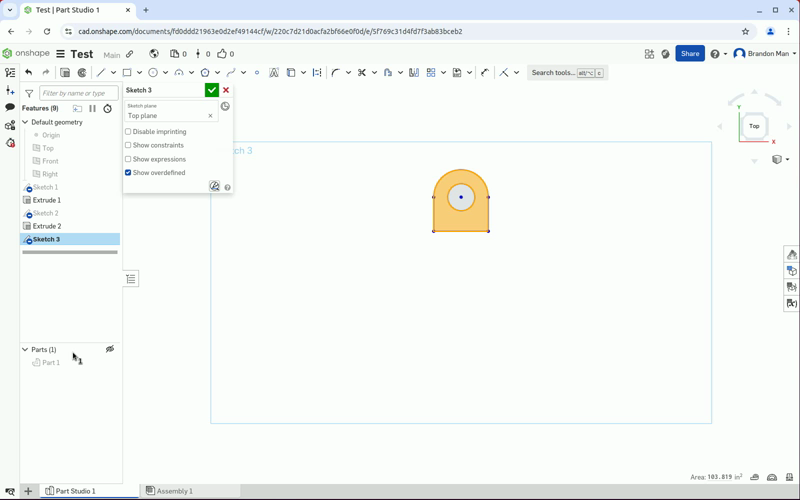
key(shift+y)
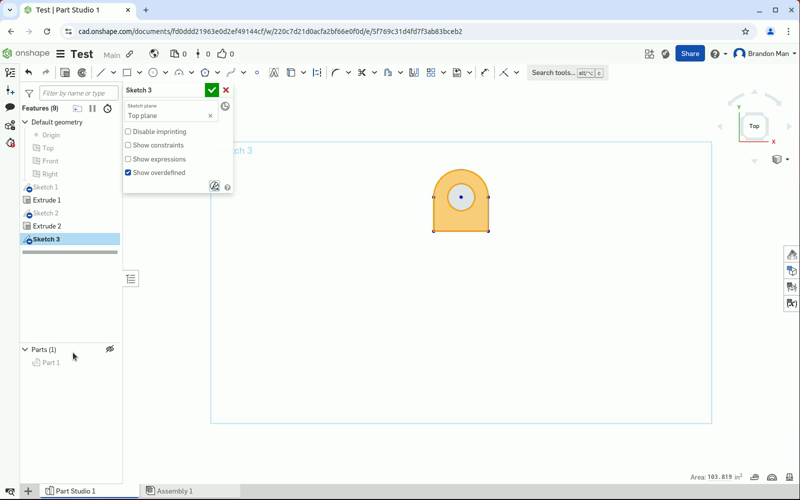
key(shift+e)
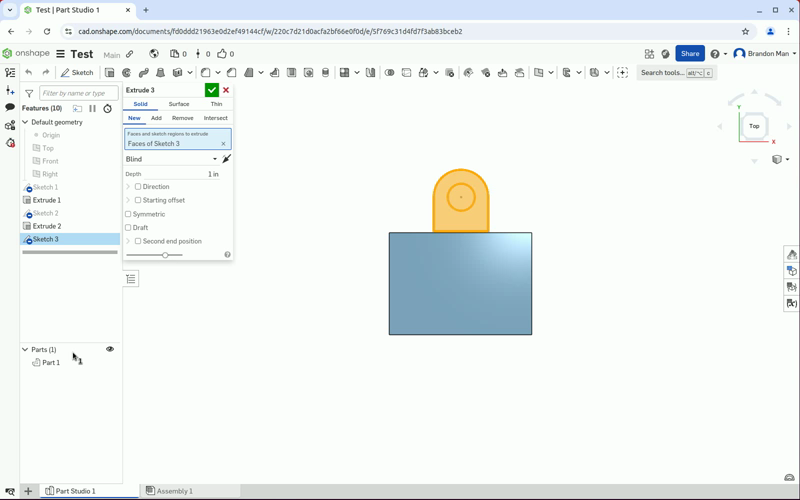
mouse_move(143, 106)
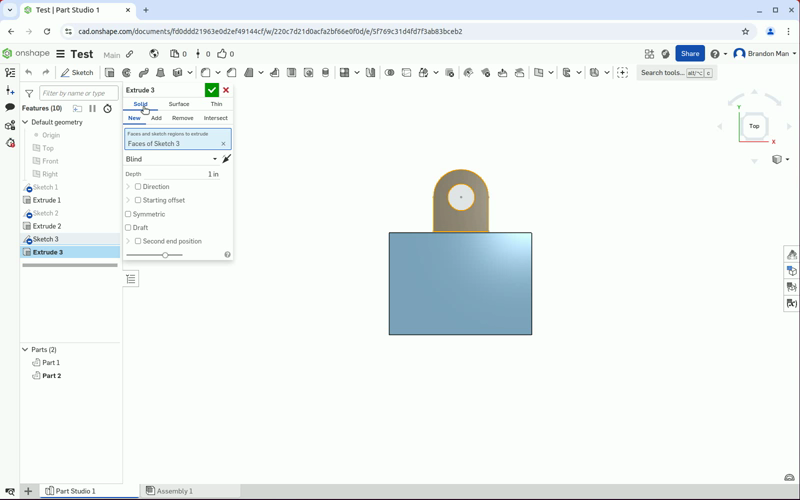
click(143, 106)
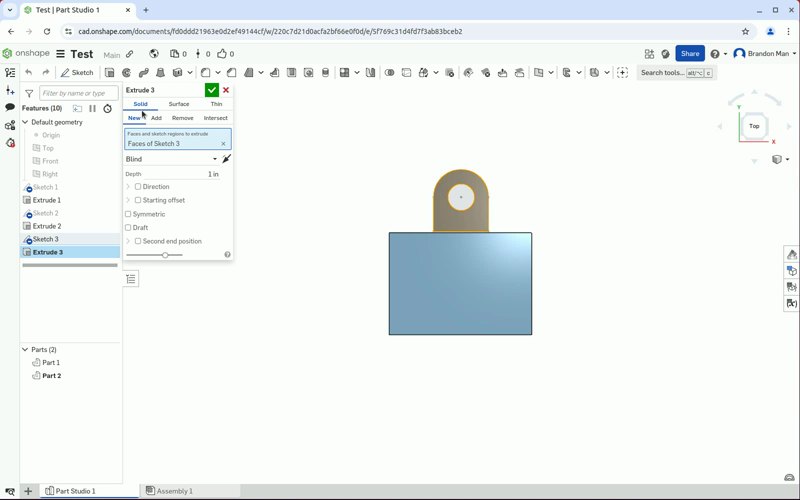
mouse_move(137, 120)
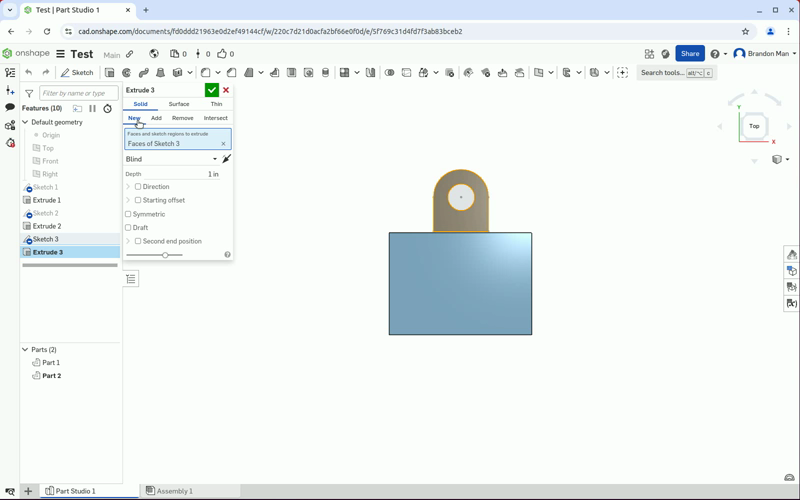
click(137, 120)
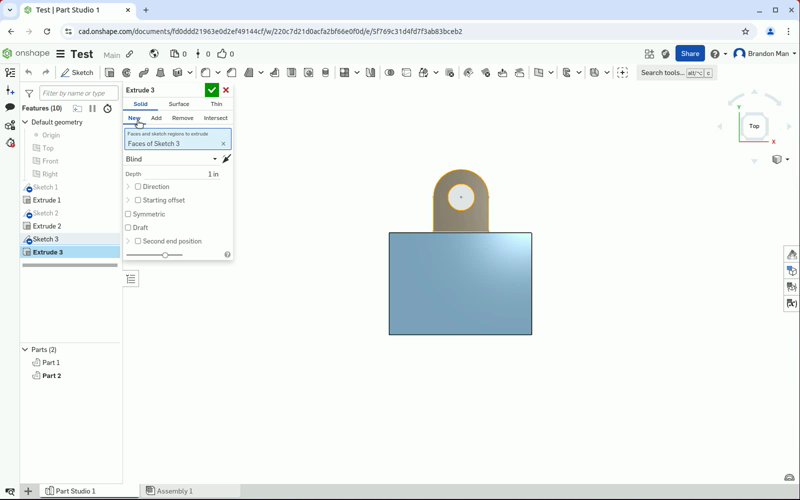
key(tab, 4)
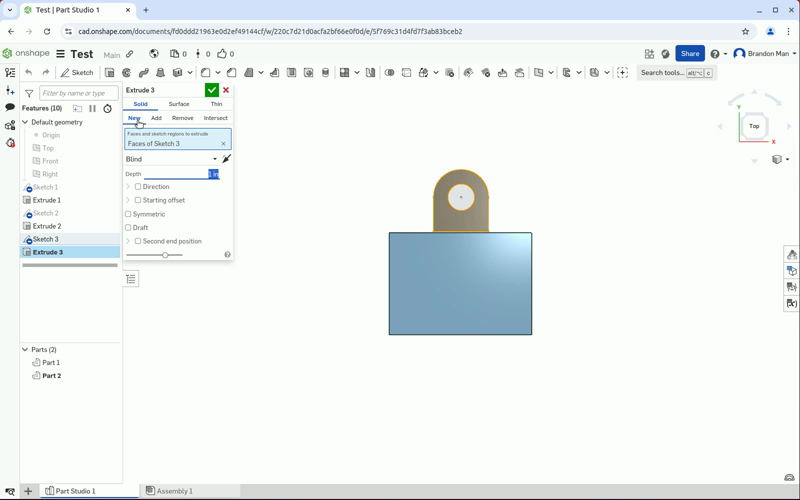
text(4.092)
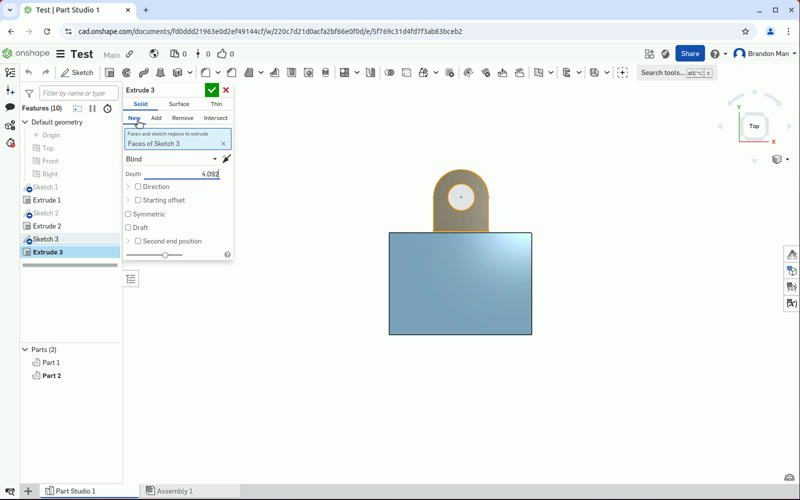
key(enter)
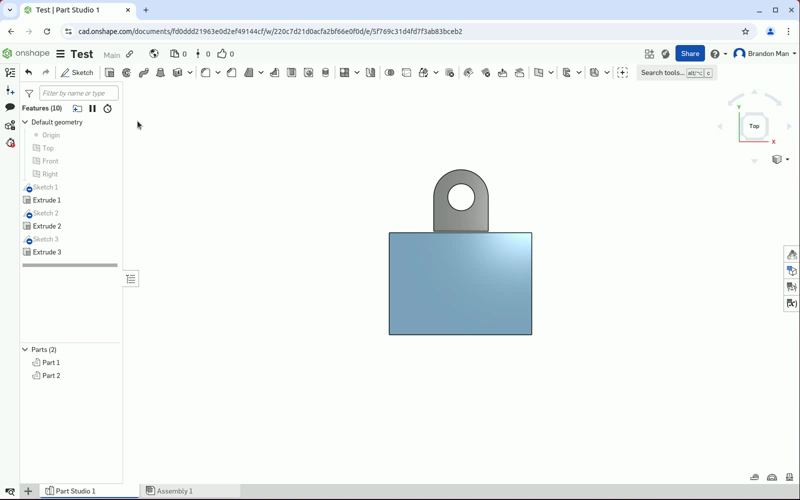
key(shift+h)
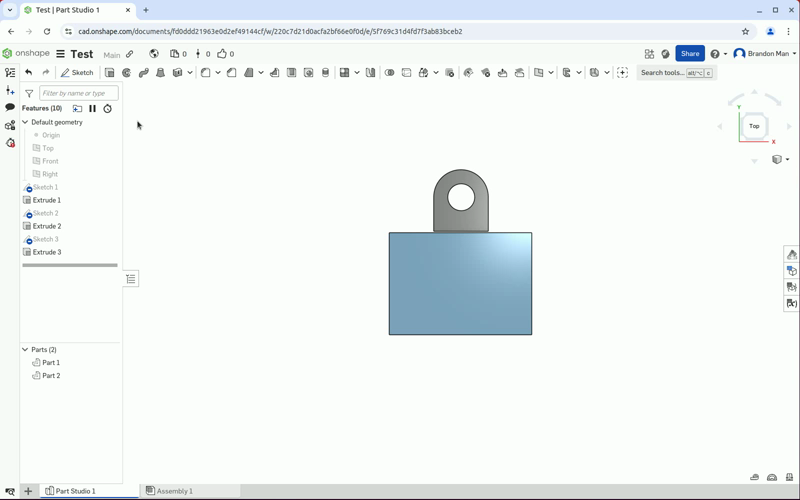
key(shift+h)
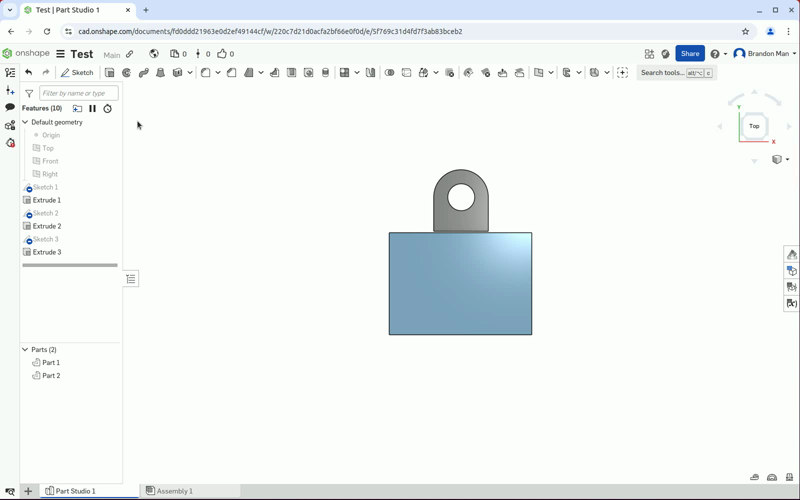
mouse_move(73, 189)
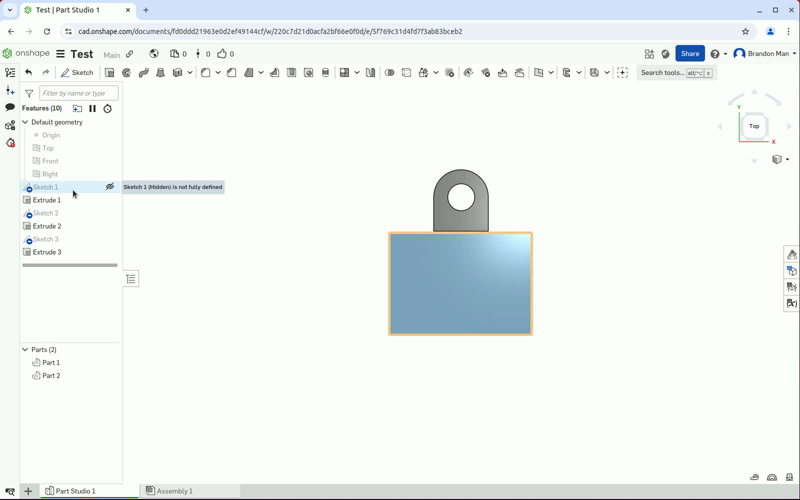
click(73, 189)
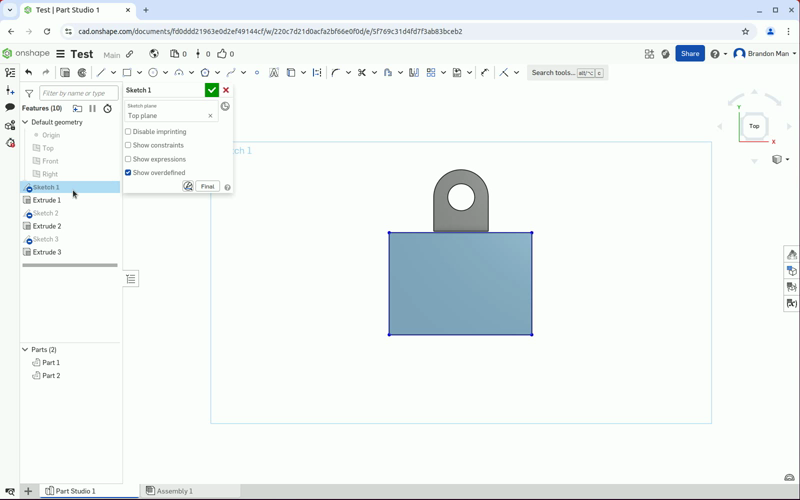
mouse_move(229, 92)
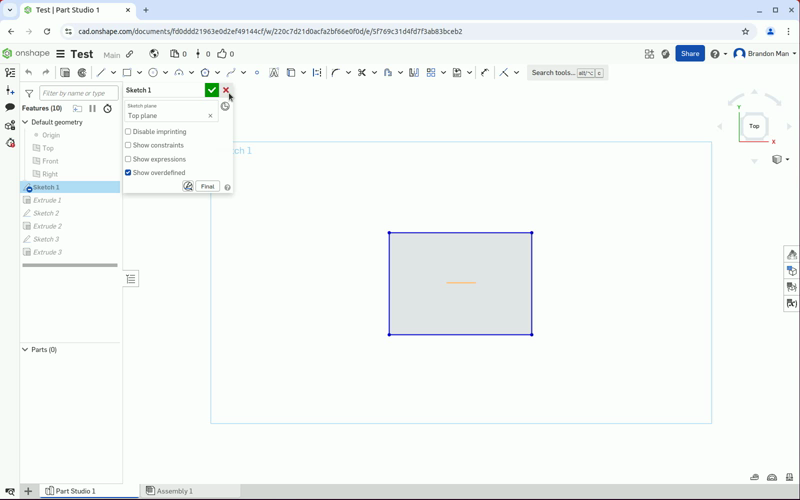
click(229, 92)
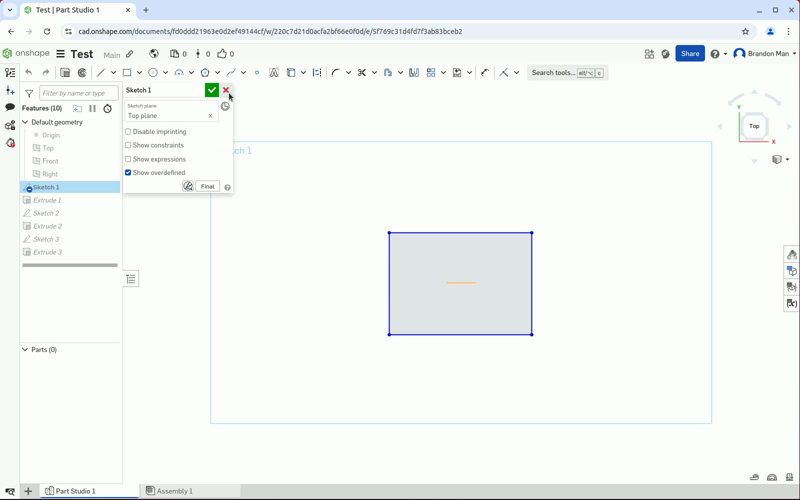
key(shift+s)
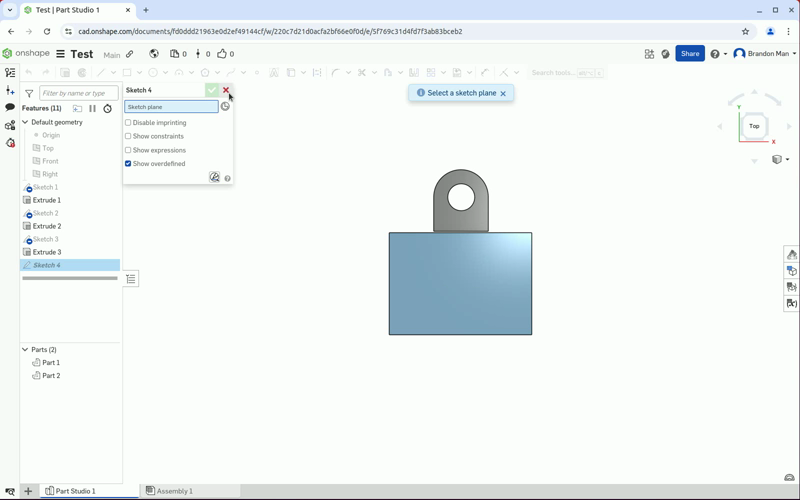
mouse_move(73, 150)
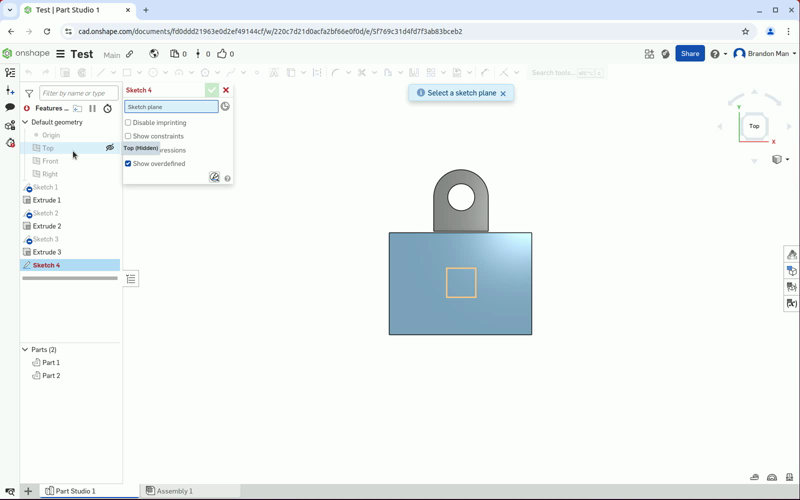
click(73, 150)
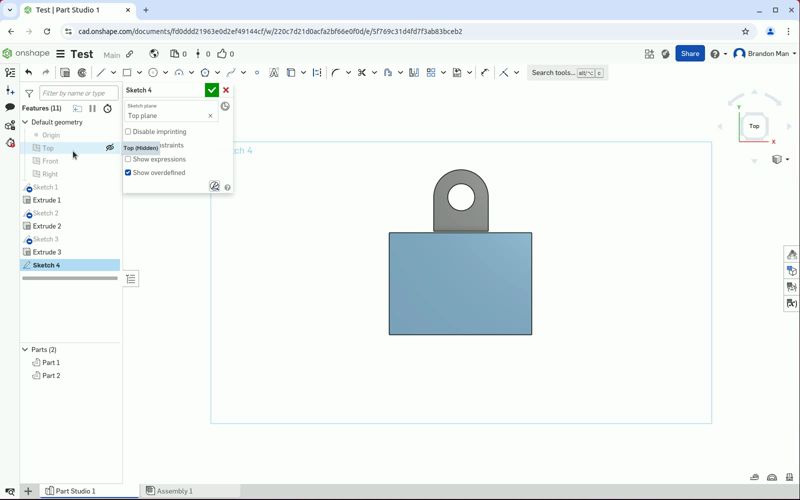
mouse_move(73, 352)
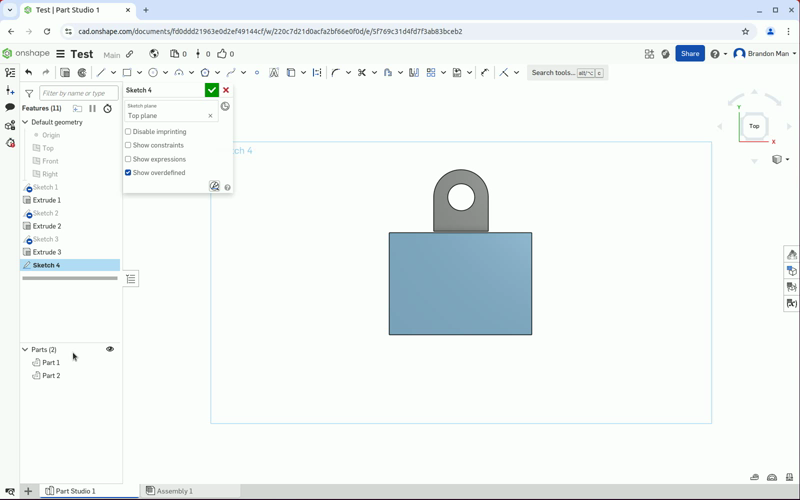
key(y)
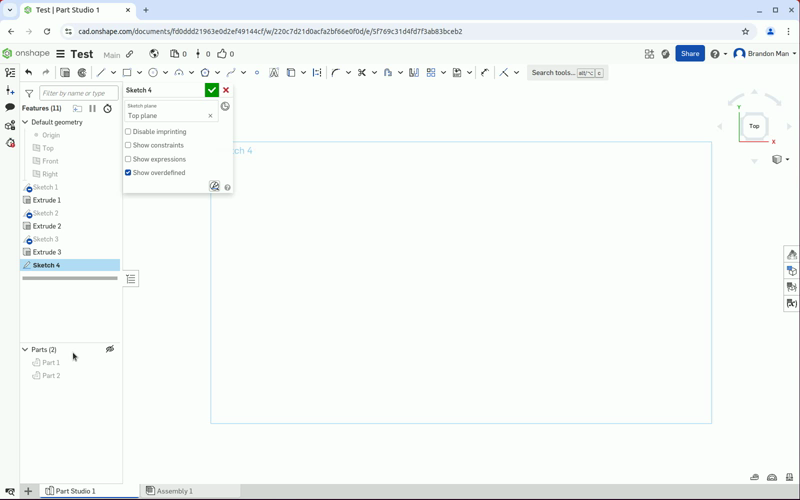
key(a)
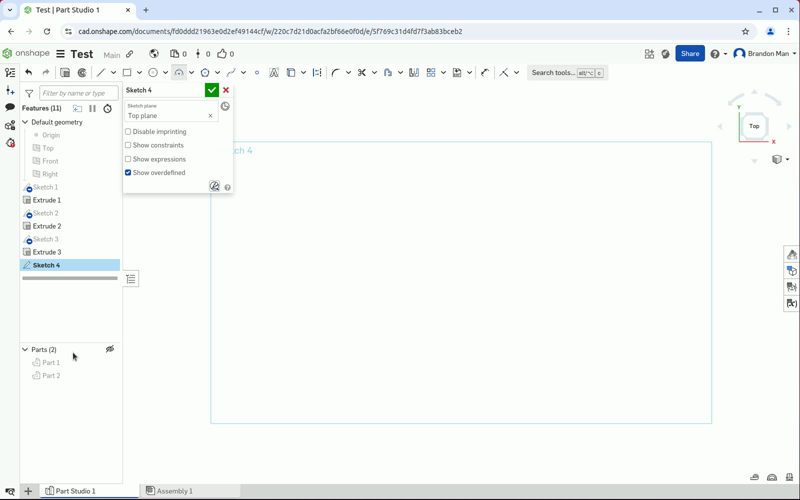
key_down(shift)
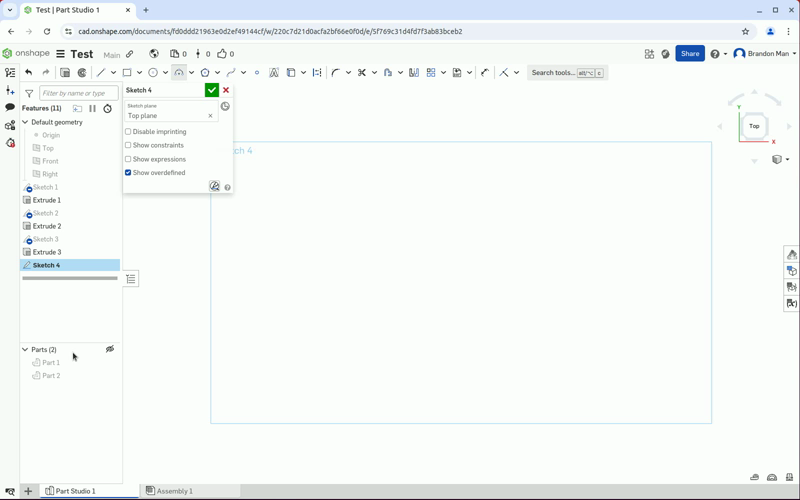
mouse_move(433, 368)
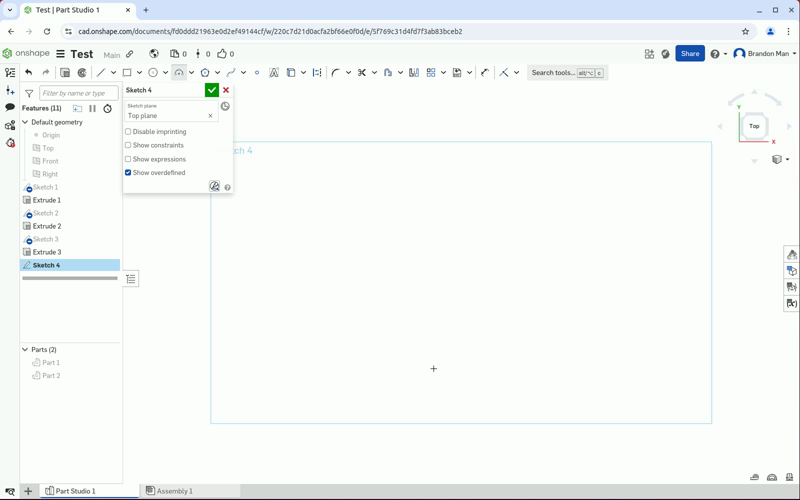
click(433, 368)
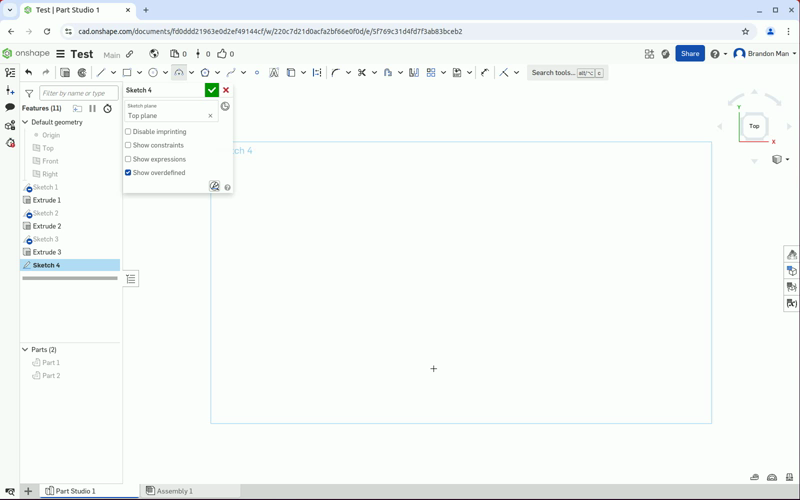
key_up(shift)
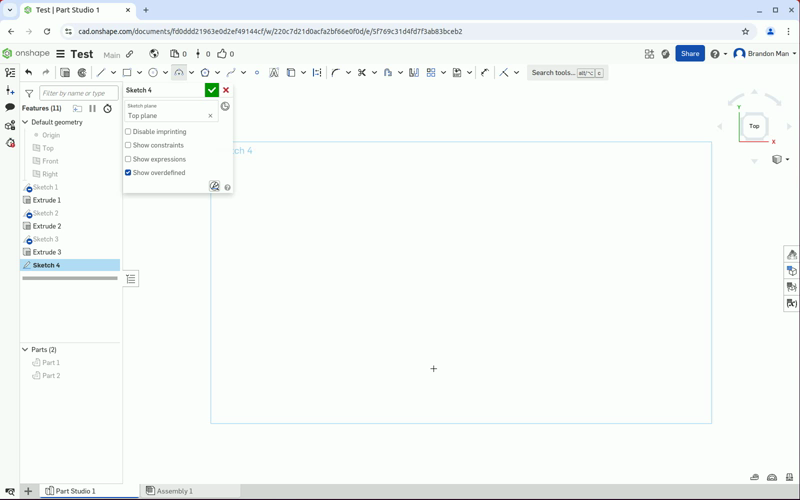
key_down(shift)
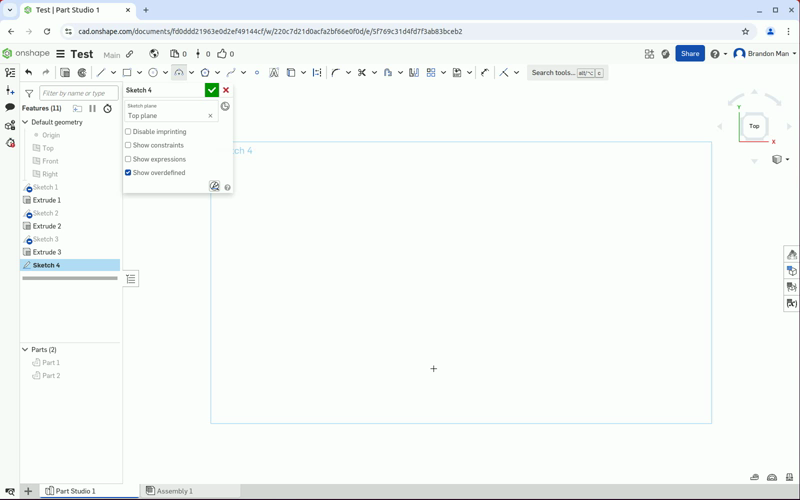
mouse_move(489, 368)
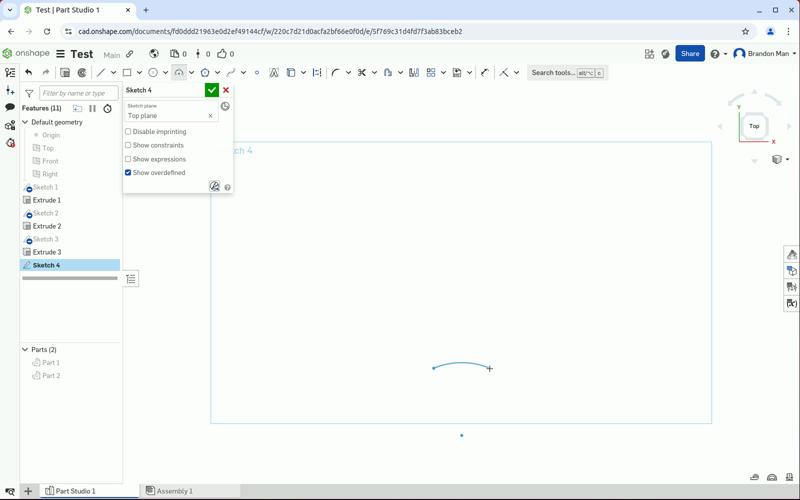
click(489, 368)
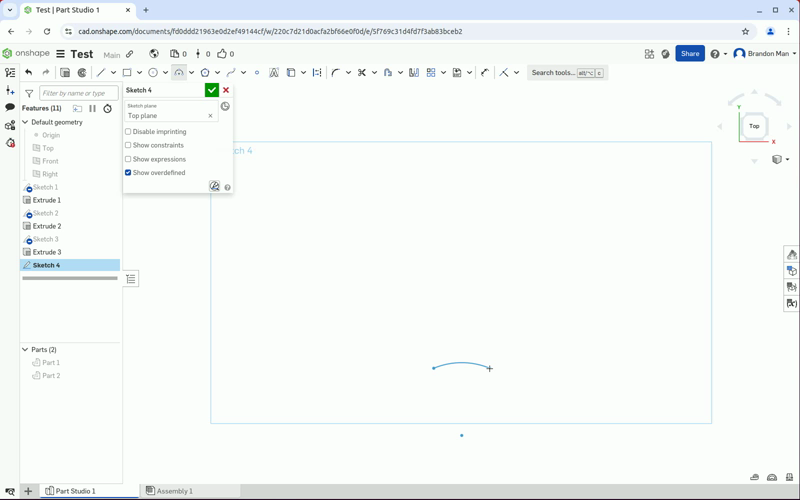
mouse_move(461, 396)
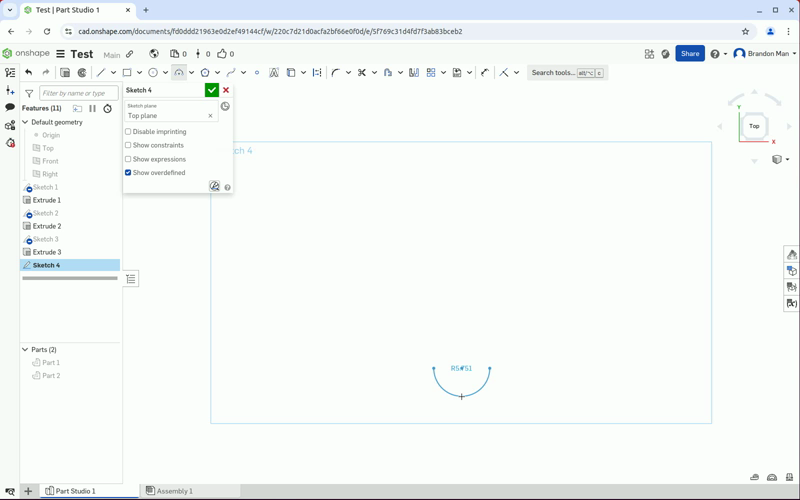
click(461, 396)
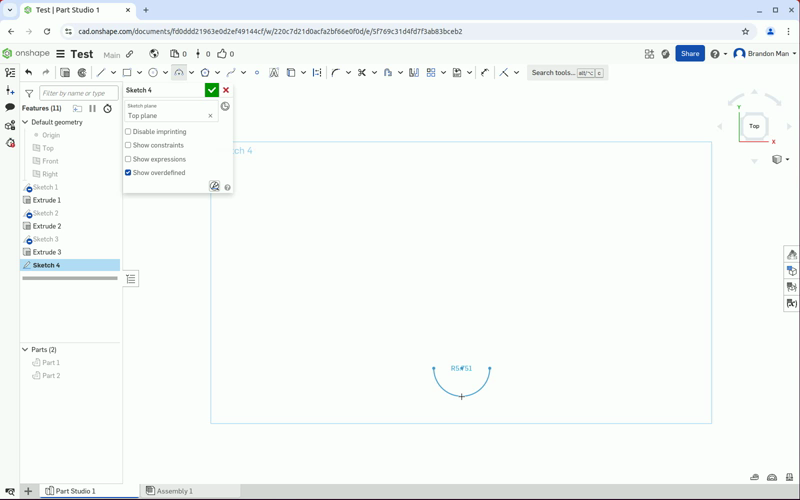
key_up(shift)
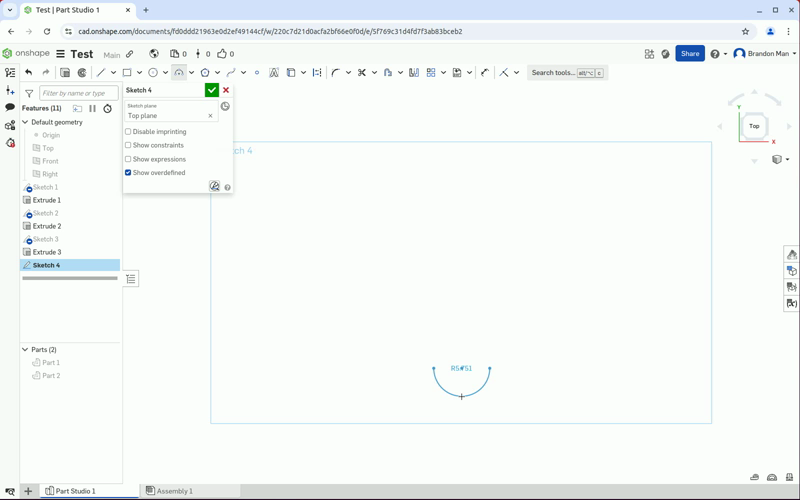
key(esc)
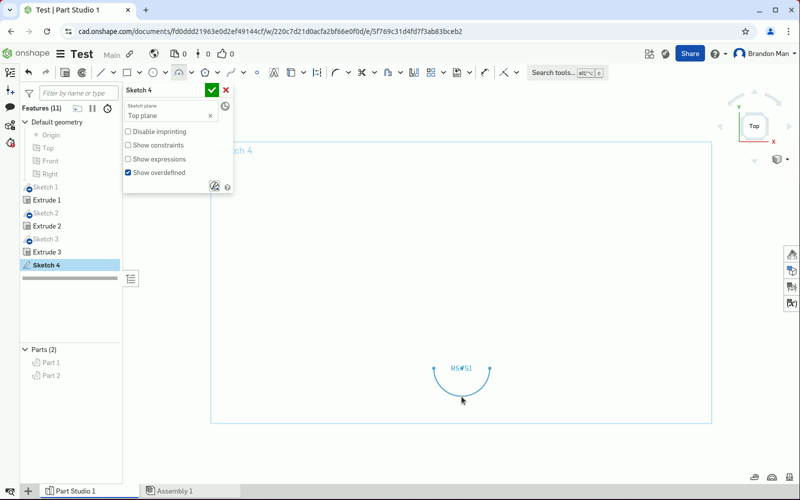
key(l)
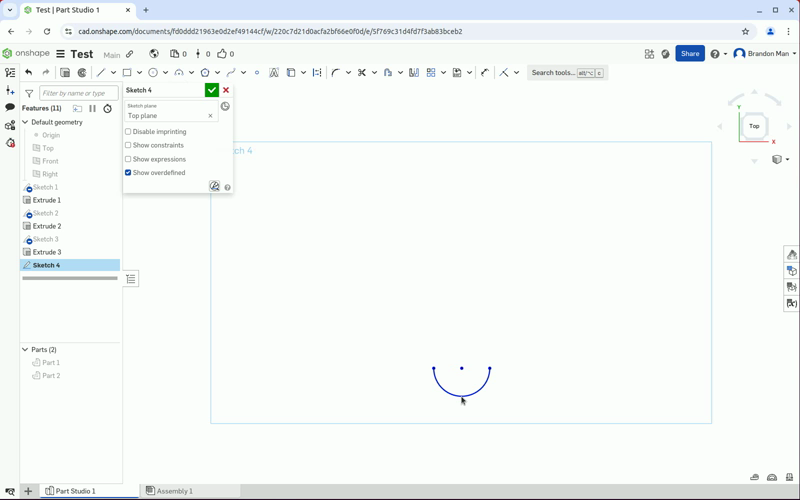
mouse_move(489, 368)
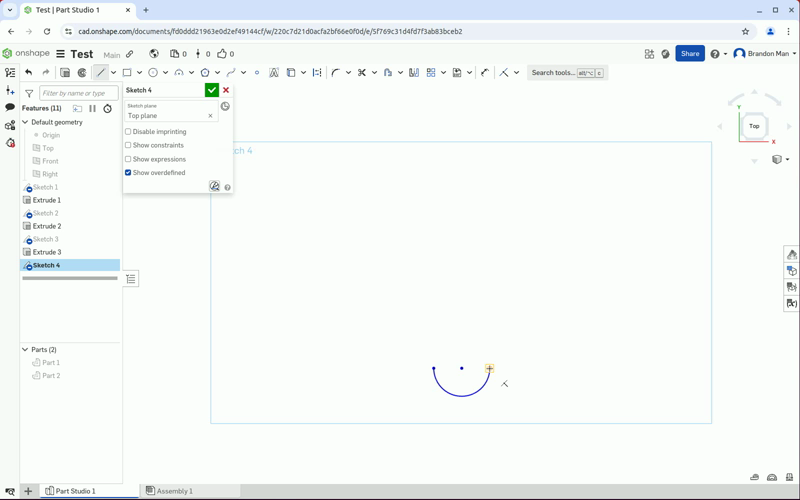
click(489, 368)
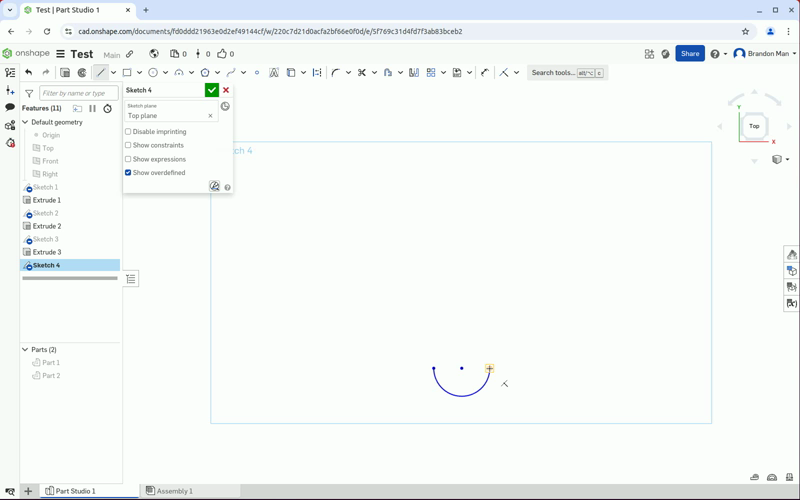
key_down(shift)
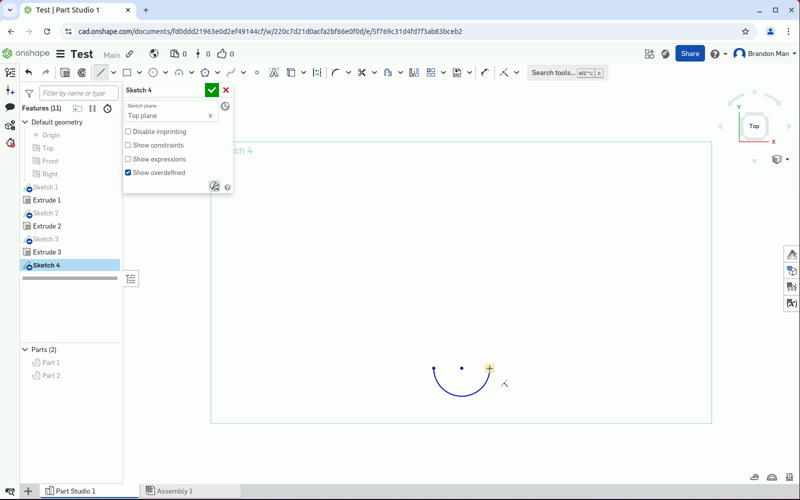
mouse_move(519, 368)
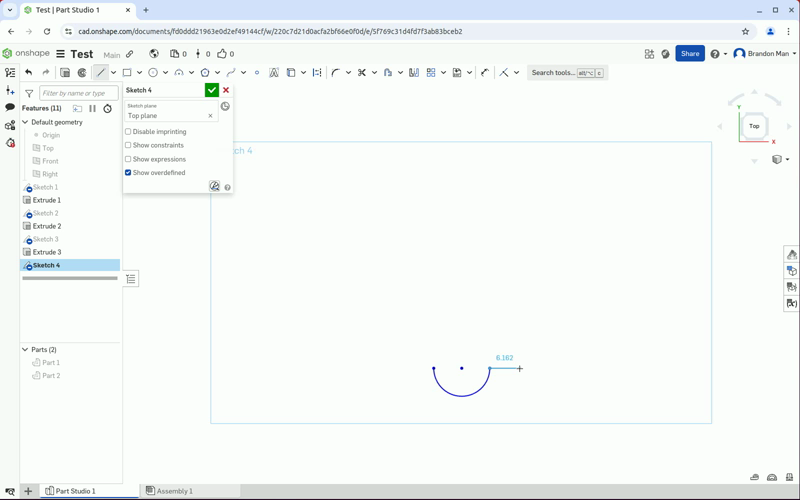
mouse_move(489, 333)
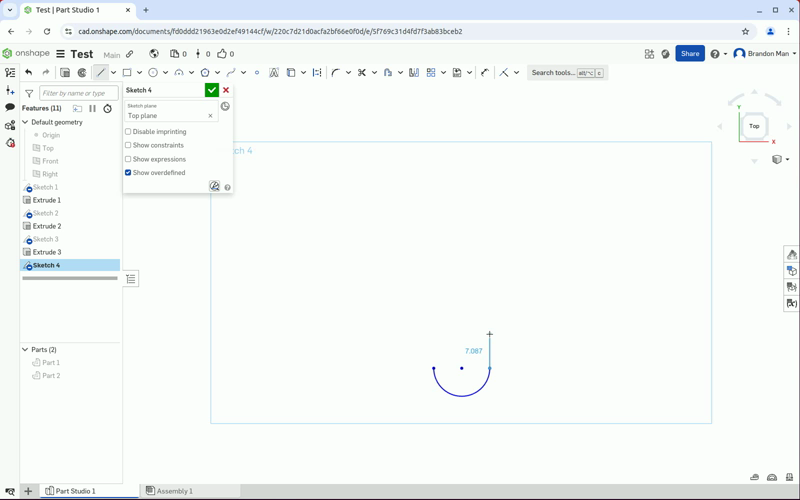
click(489, 333)
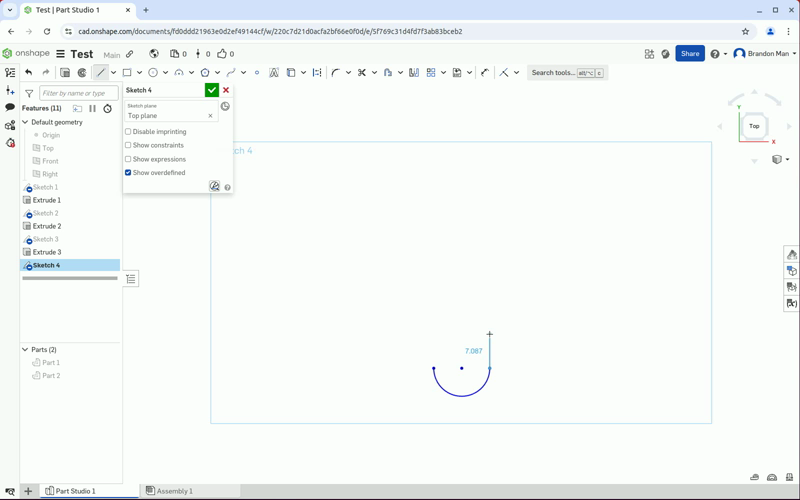
key_up(shift)
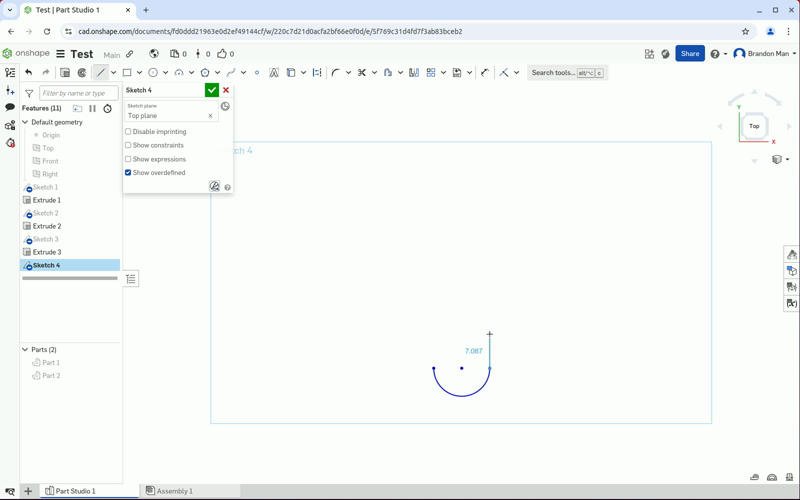
key_down(shift)
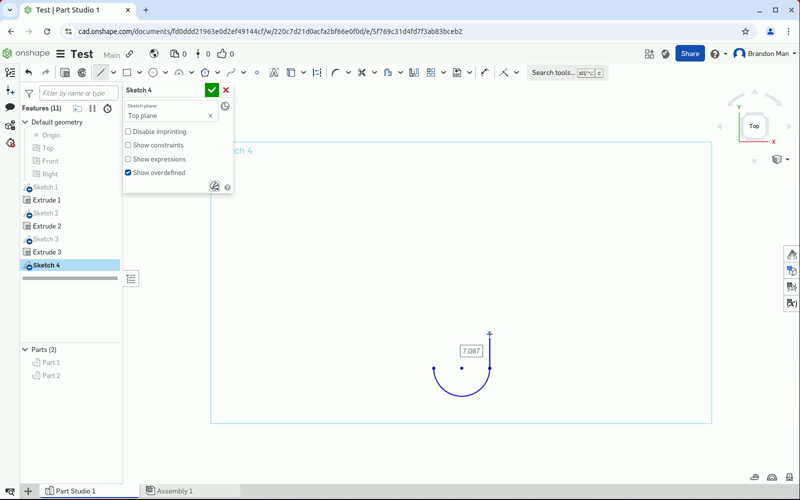
mouse_move(519, 333)
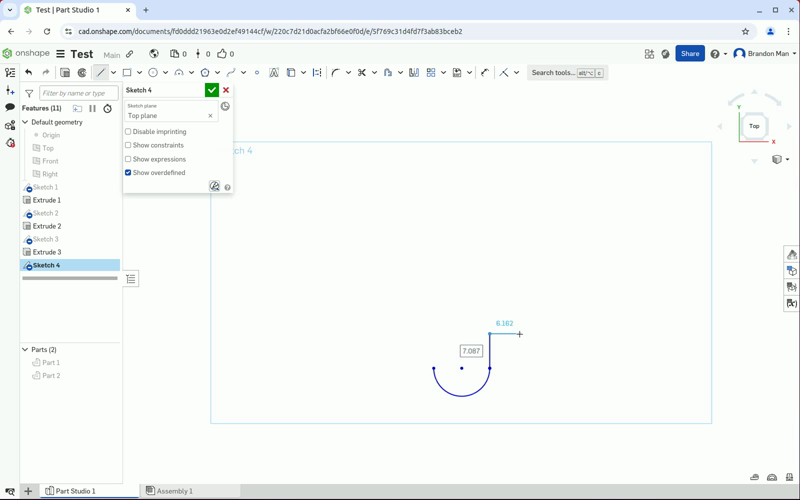
mouse_move(433, 333)
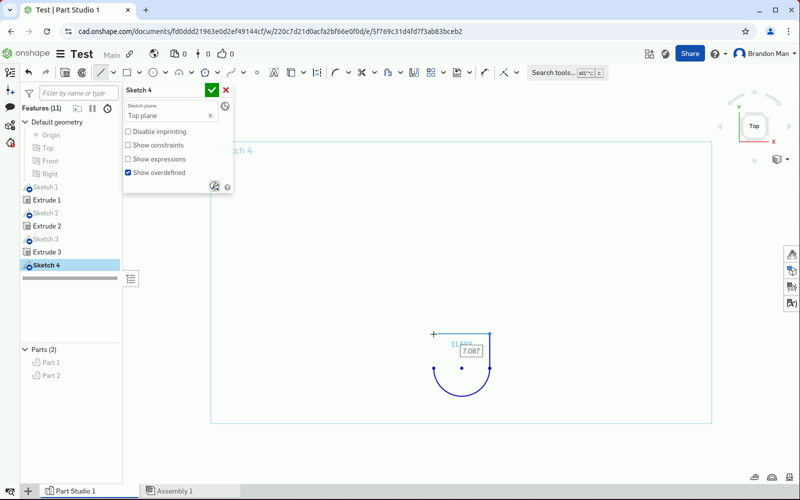
click(433, 333)
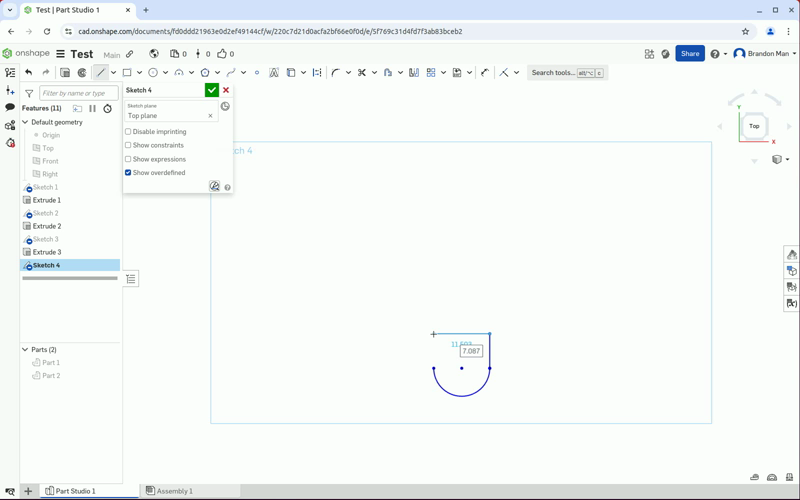
key_up(shift)
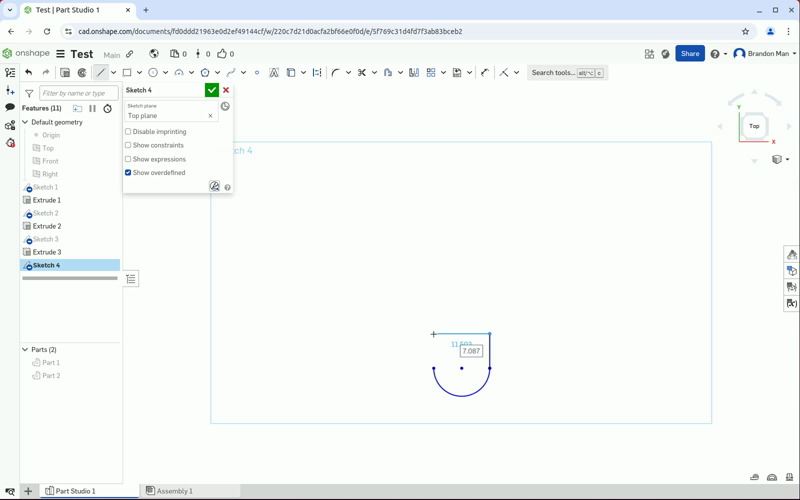
mouse_move(463, 333)
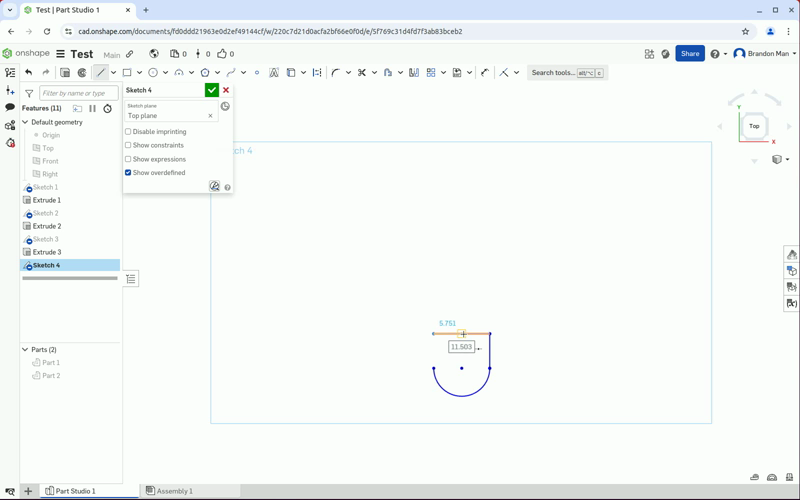
key_down(shift)
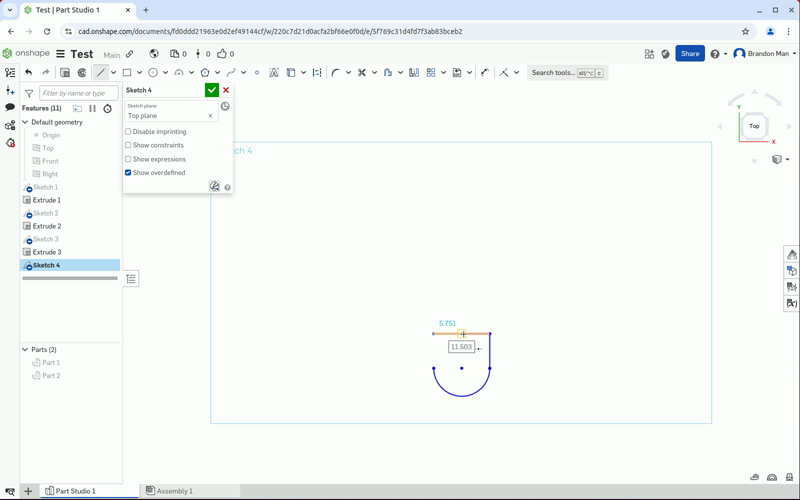
mouse_move(433, 368)
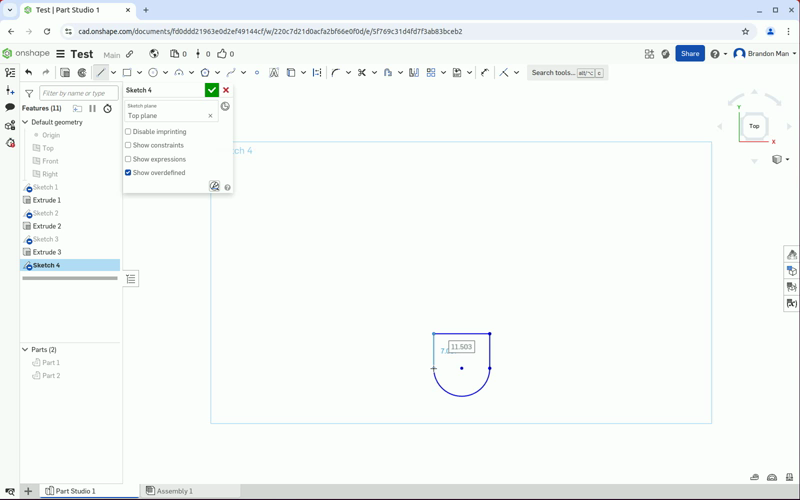
key_up(shift)
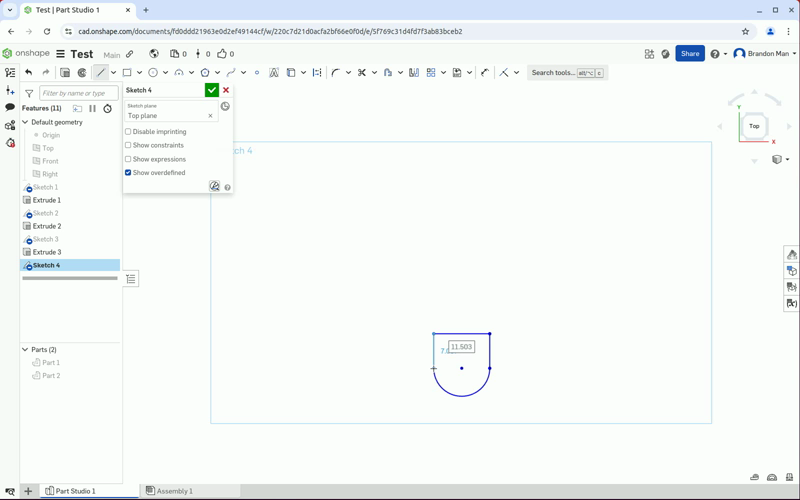
click(433, 368)
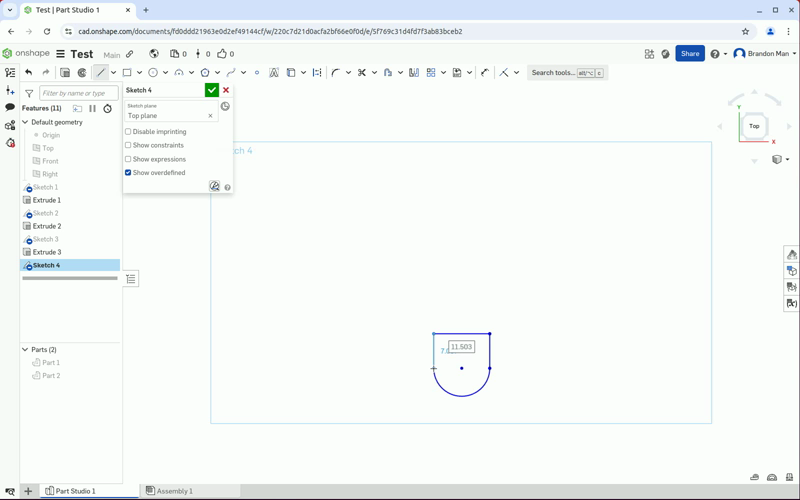
key(esc)
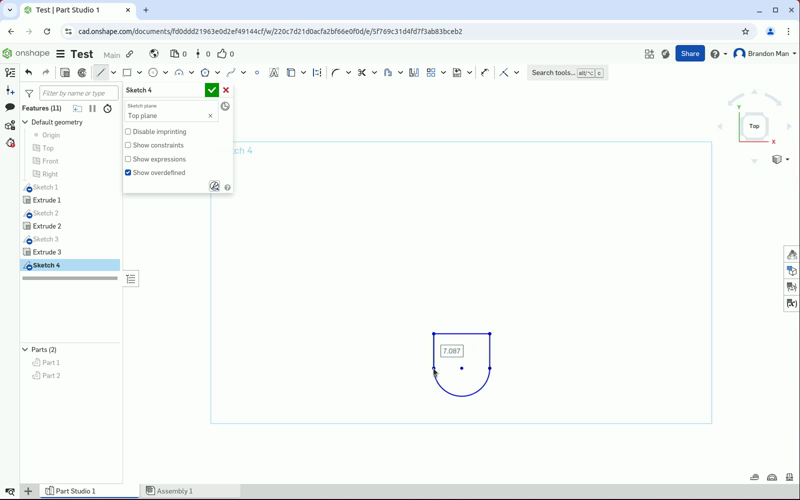
key(c)
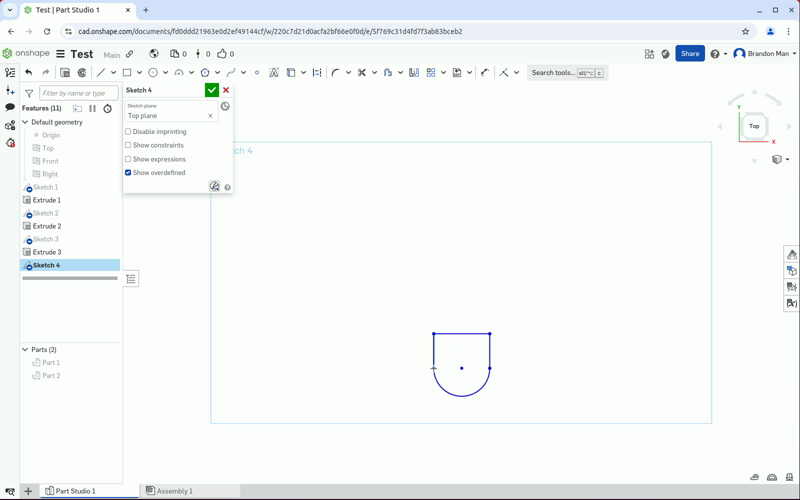
key_down(shift)
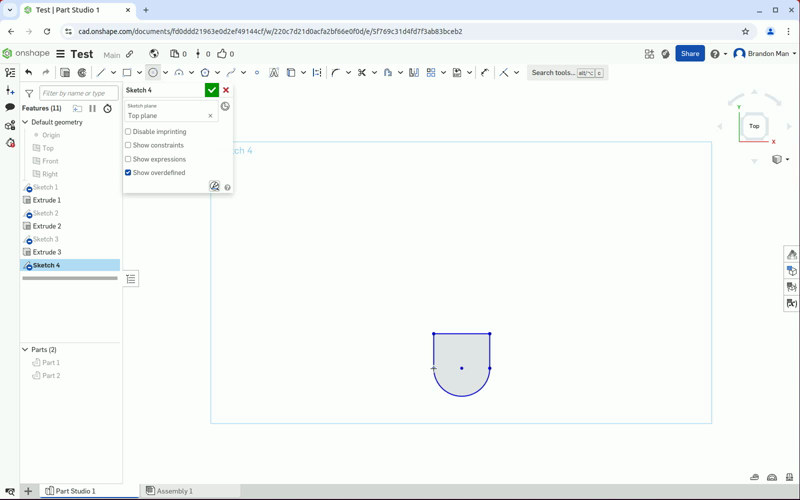
mouse_move(461, 368)
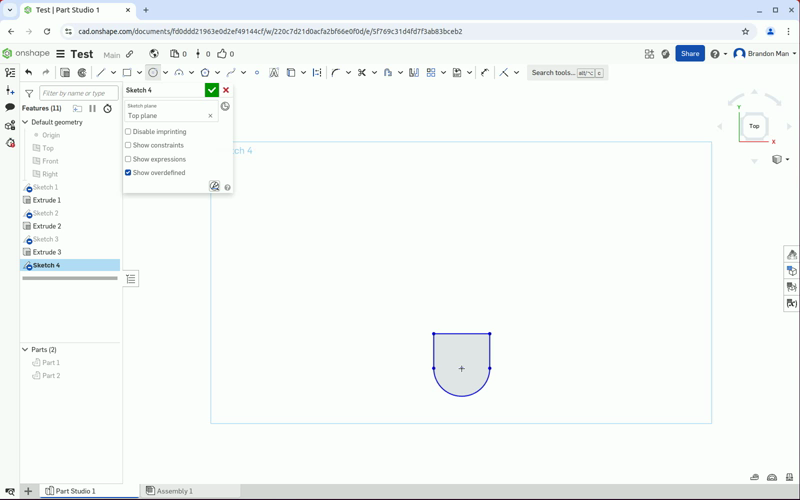
click(461, 368)
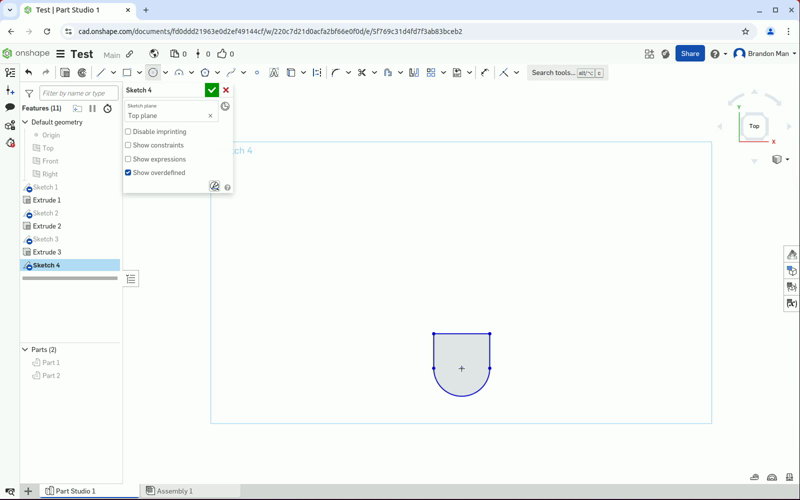
key_up(shift)
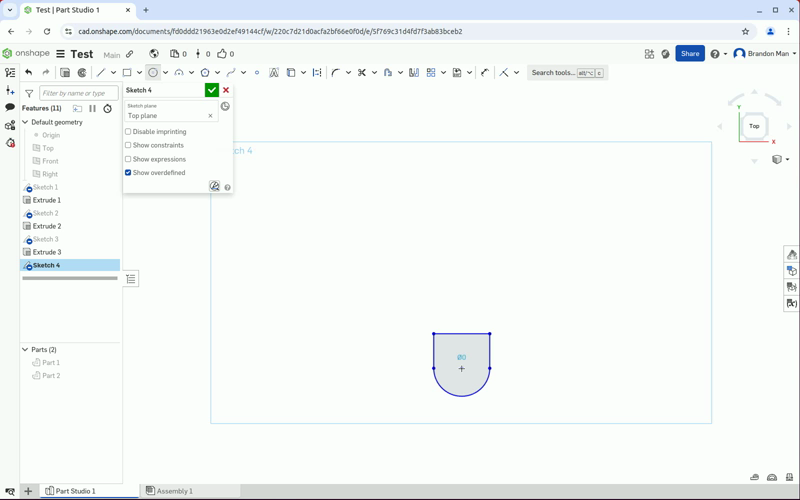
mouse_move(476, 368)
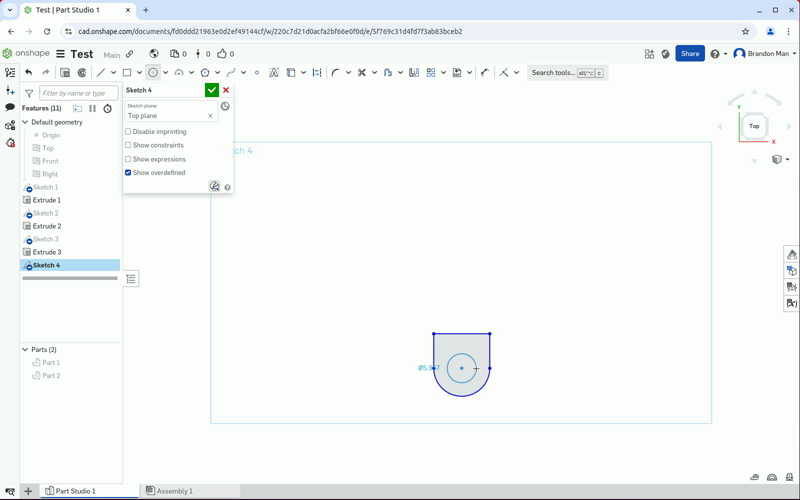
click(476, 368)
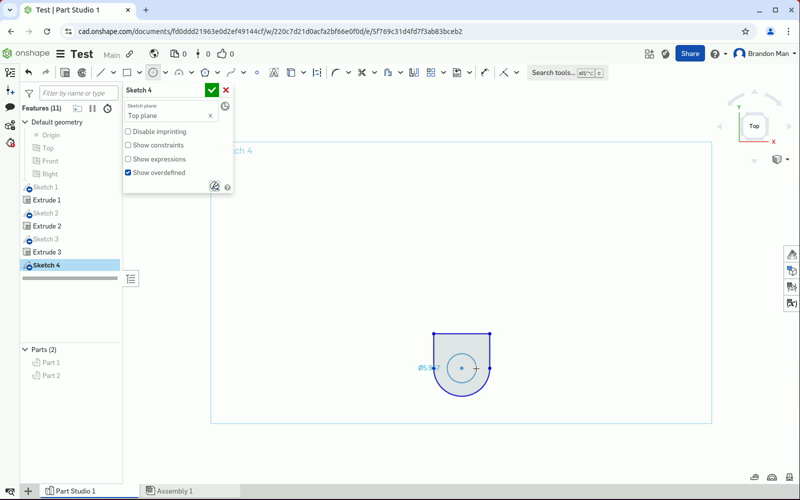
key(esc)
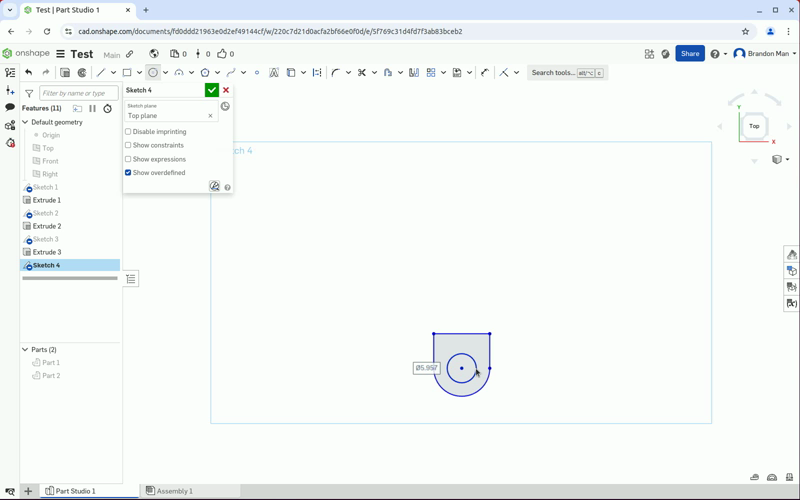
mouse_move(481, 367)
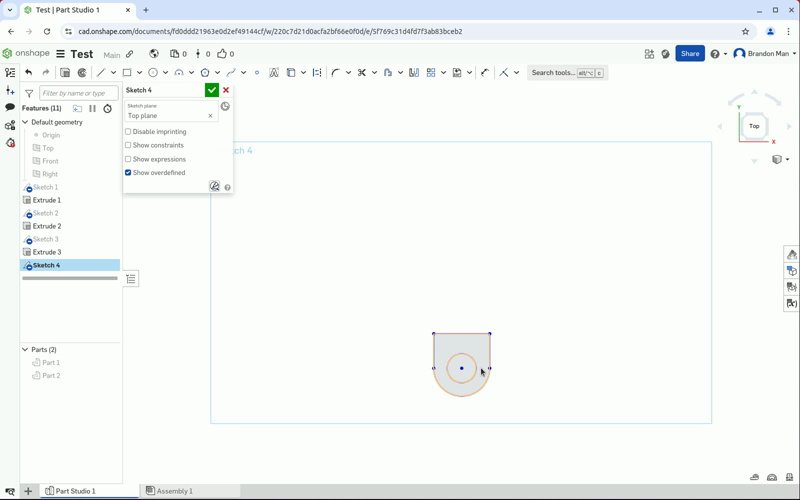
click(481, 367)
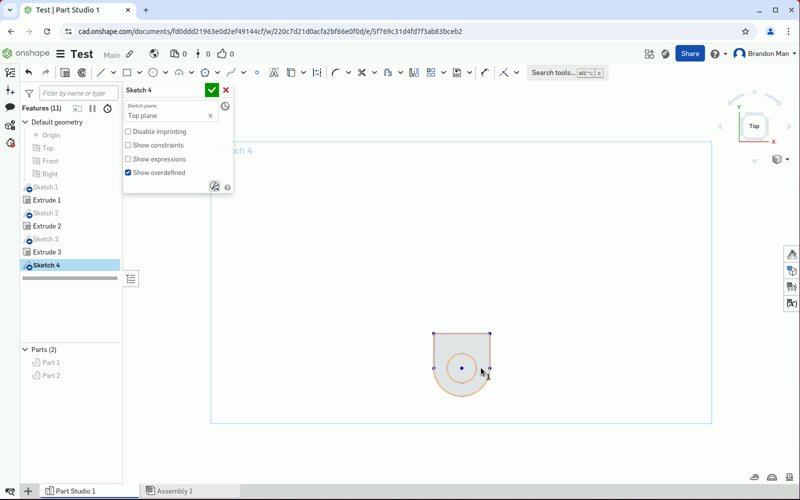
mouse_move(73, 352)
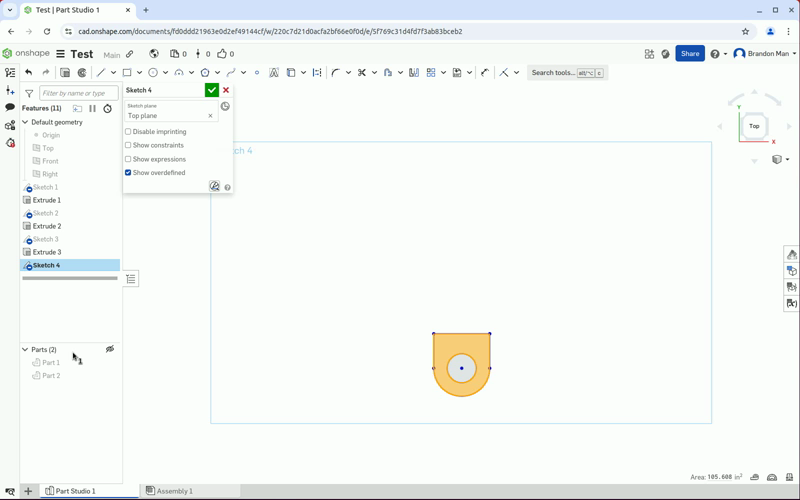
key(shift+y)
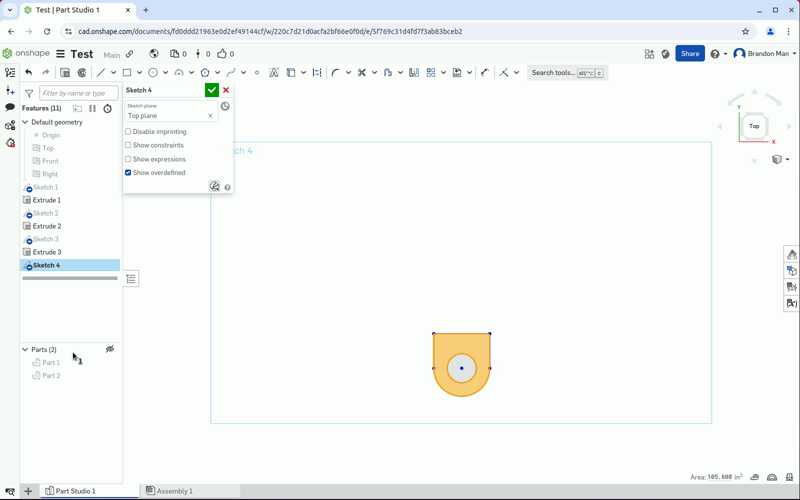
key(shift+e)
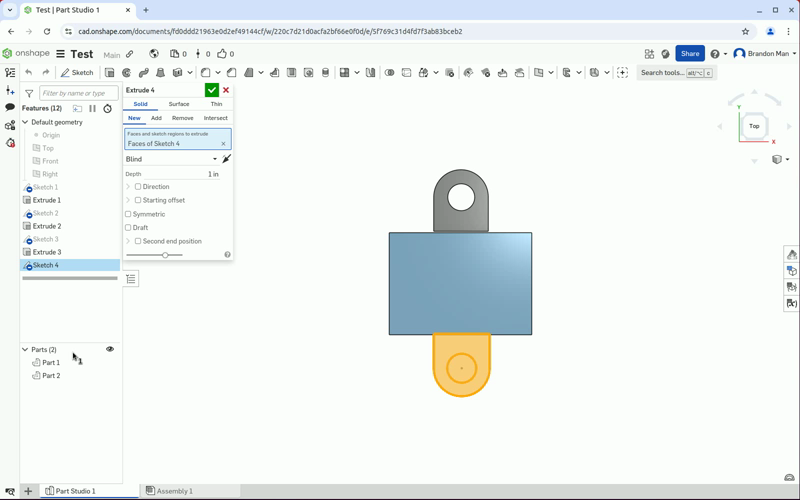
mouse_move(143, 106)
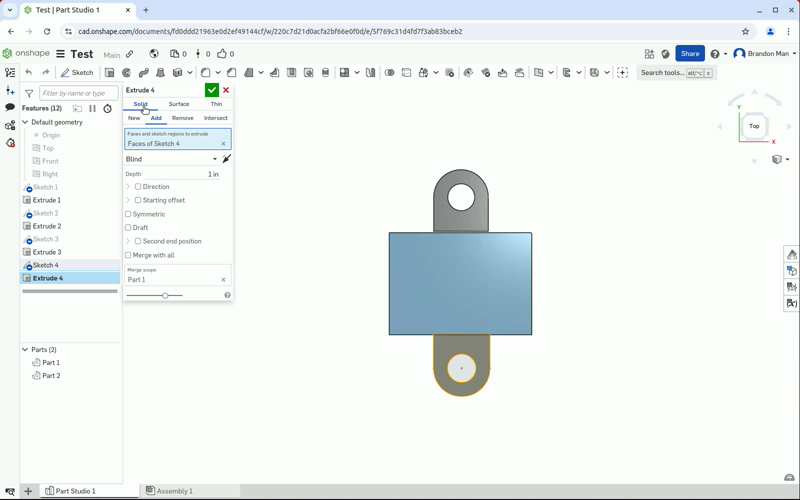
click(143, 106)
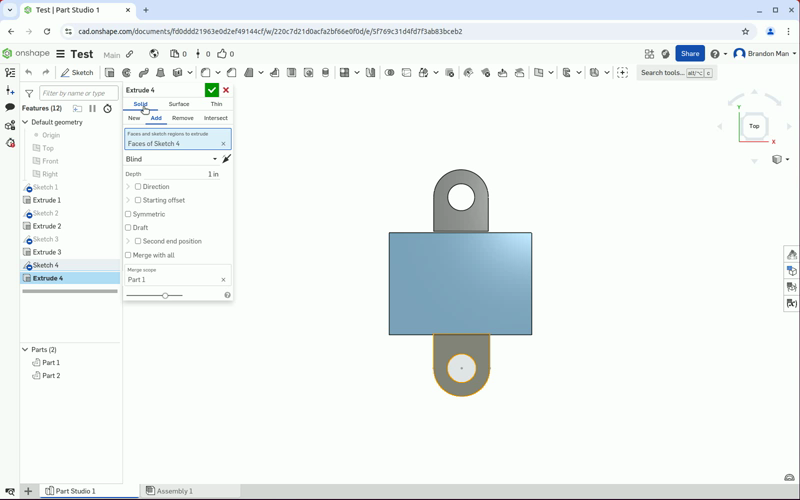
mouse_move(137, 120)
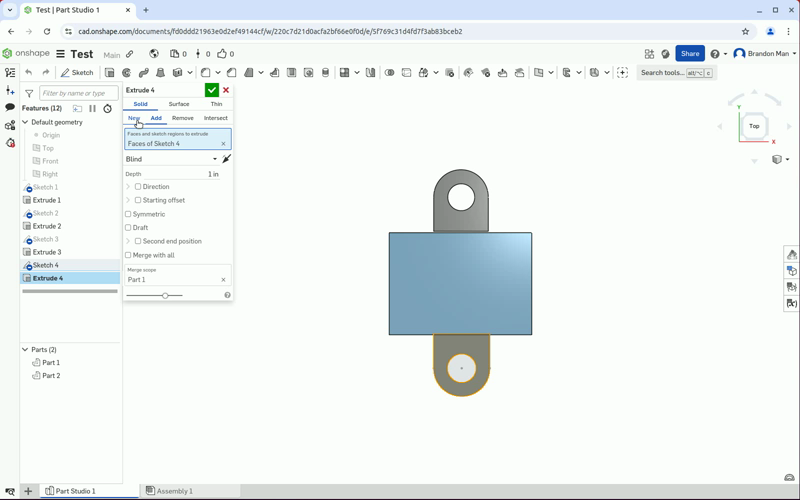
click(137, 120)
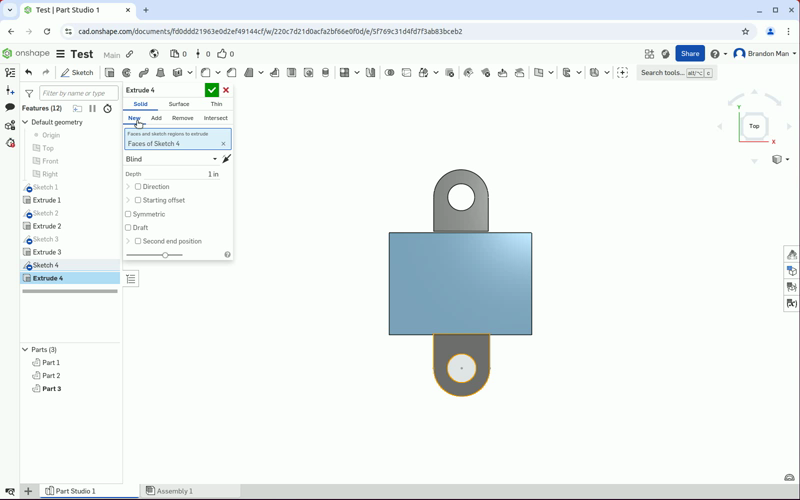
key(tab, 4)
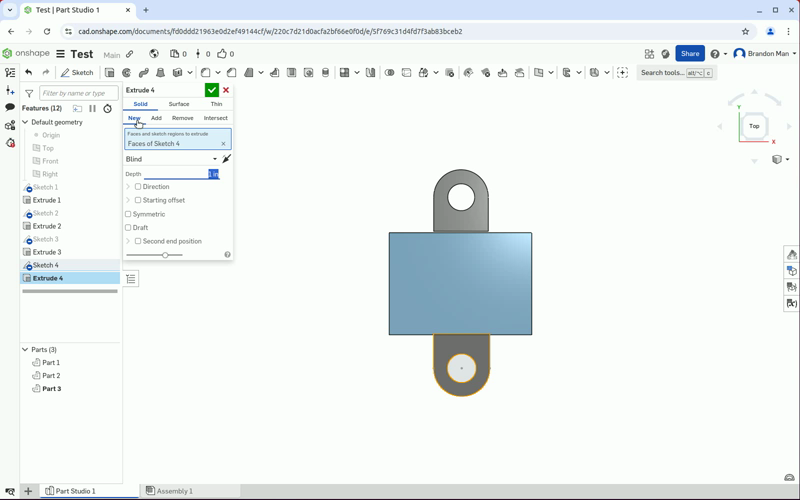
text(4.092)
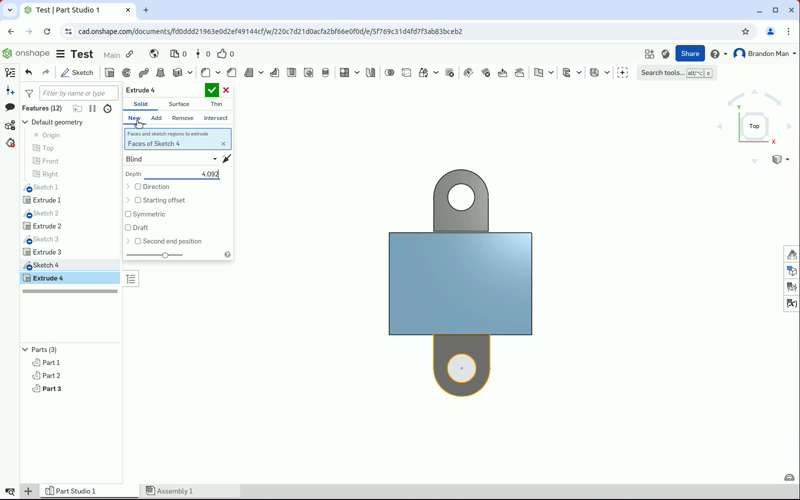
key(enter)
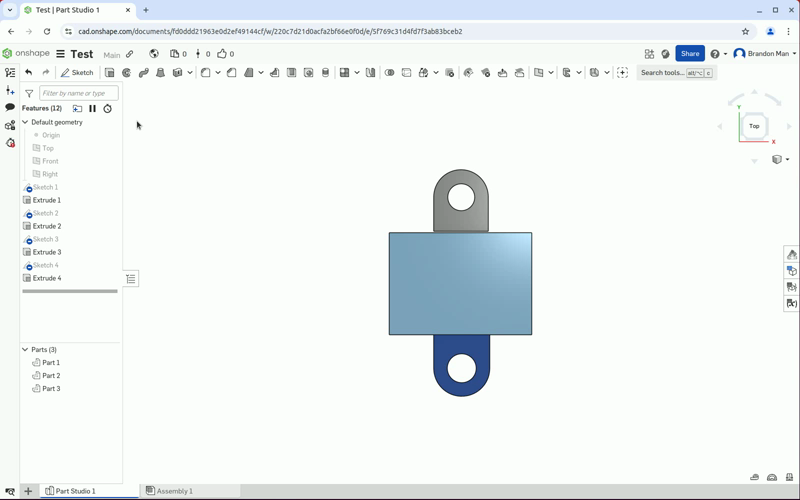
key(shift+h)
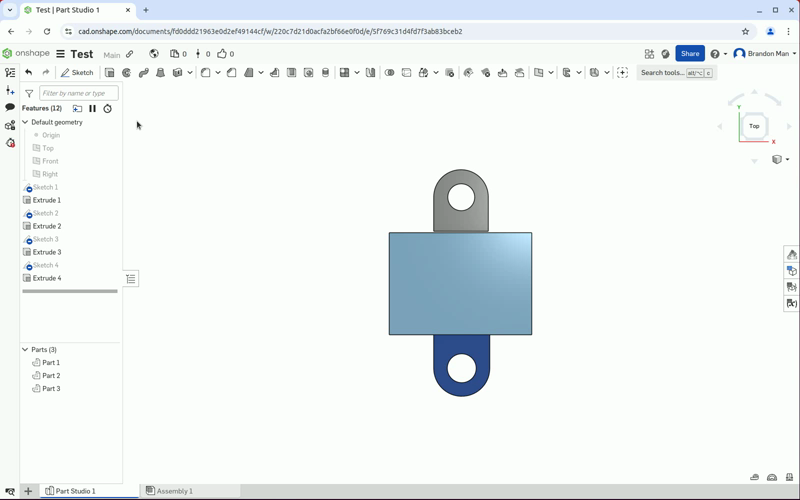
key(shift+h)
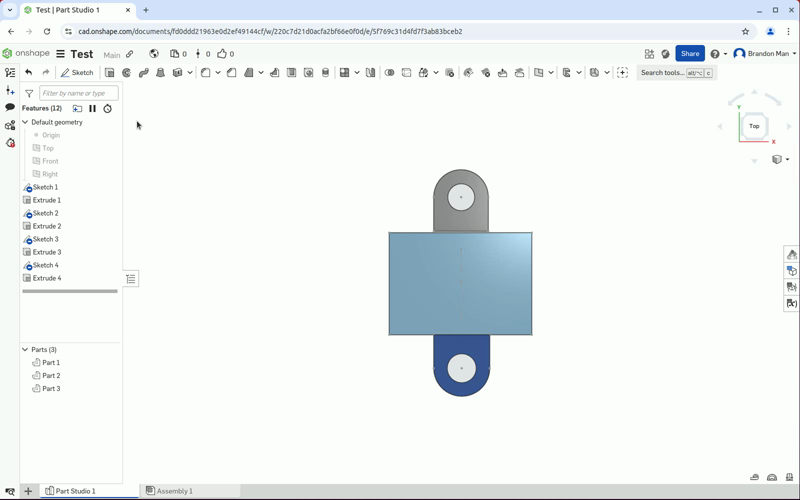
key(shift+7)
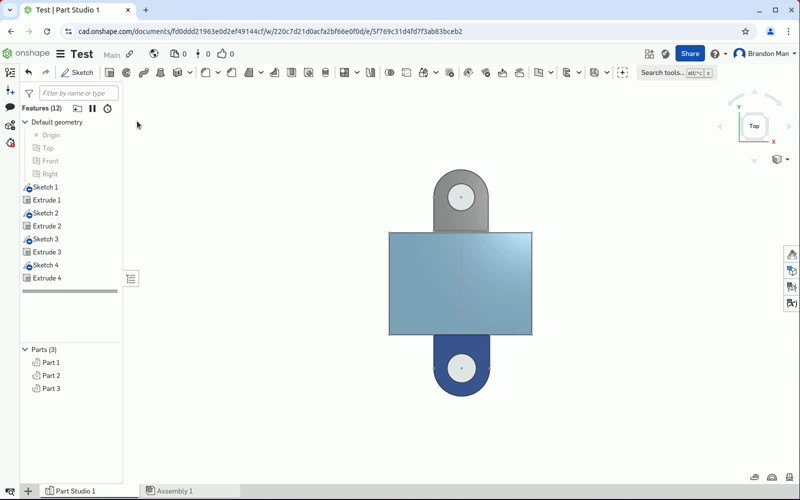
key(up, 3)
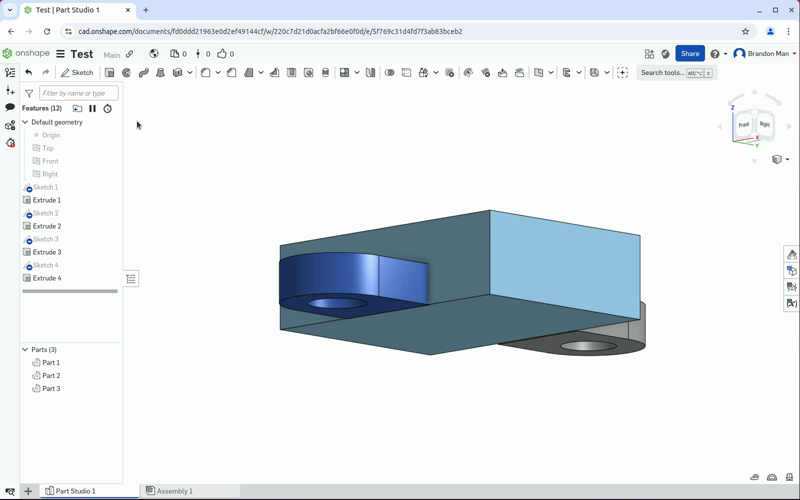
key(left, 3)
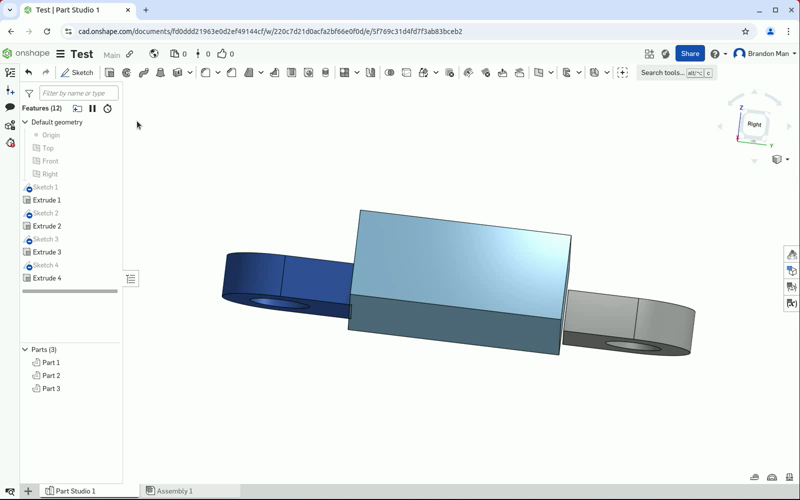
key(right, 3)
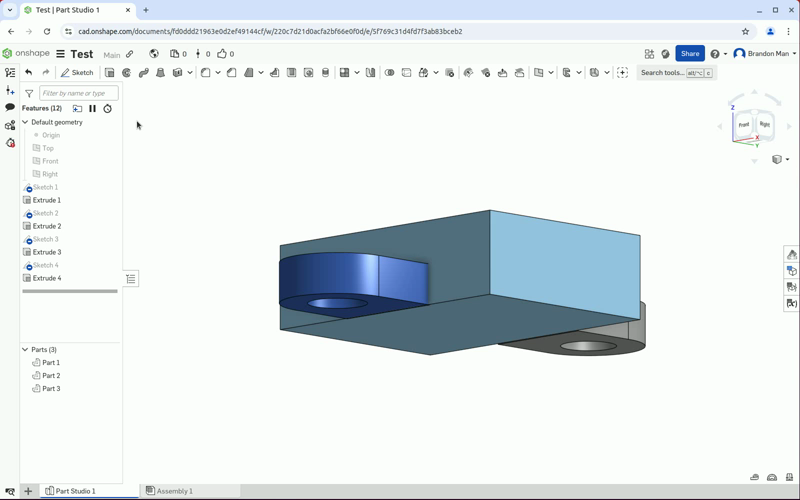
key(down, 3)
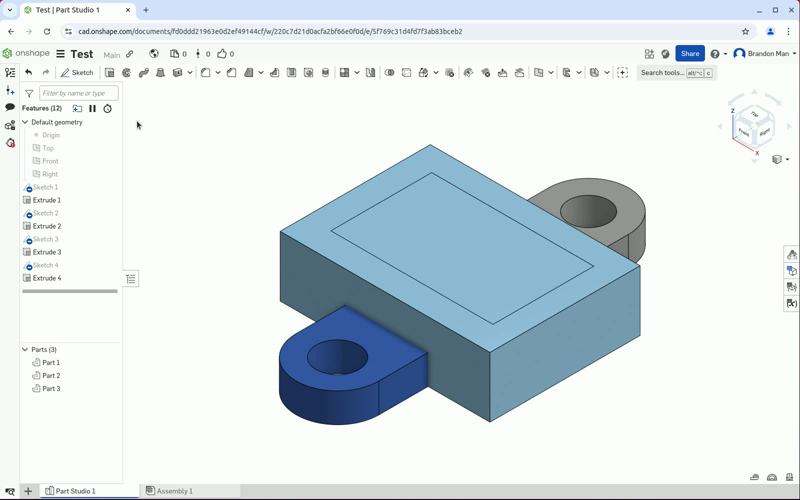
mouse_move(73, 189)
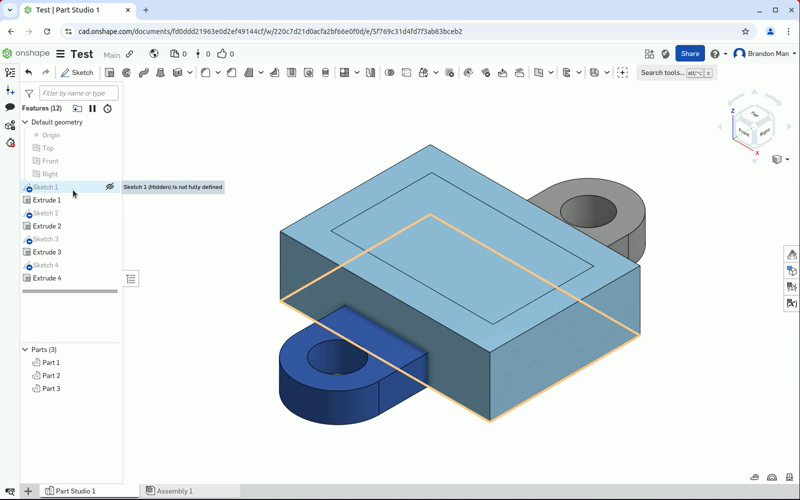
click(73, 189)